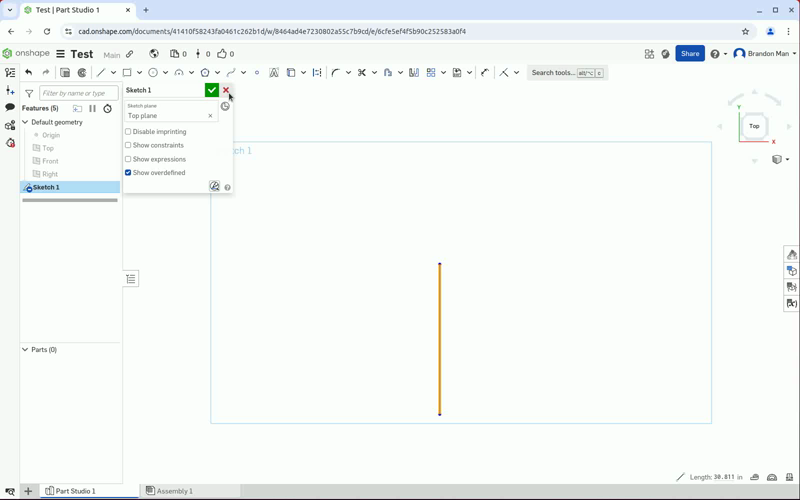
key(shift+h)
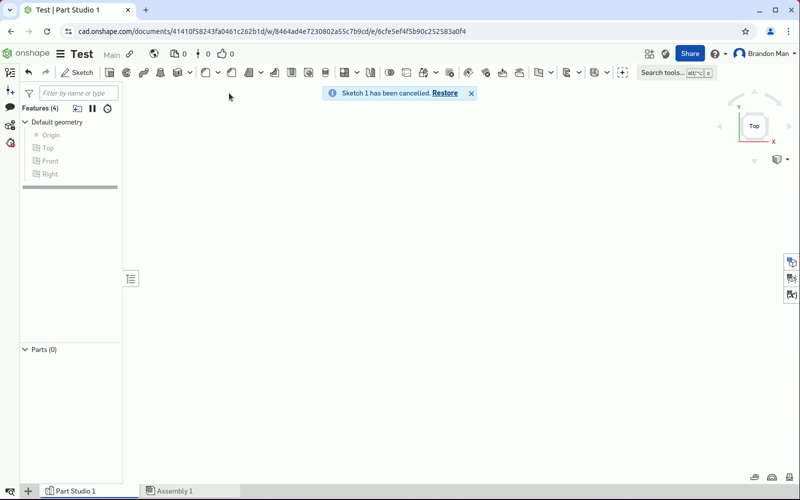
mouse_move(73, 352)
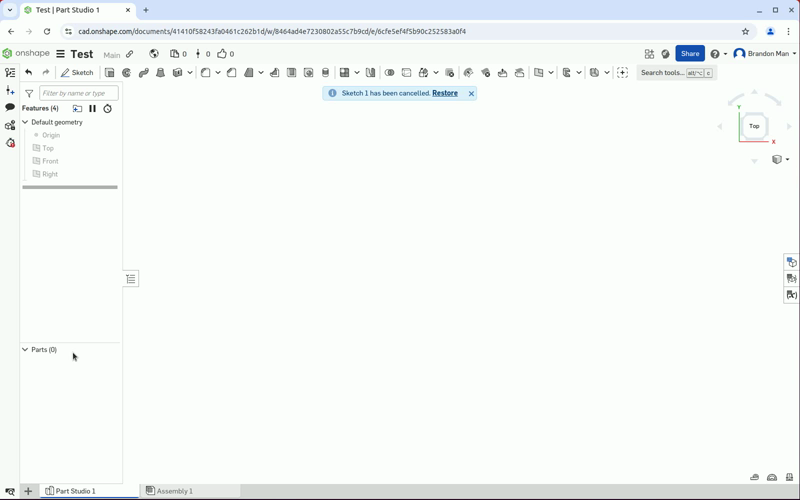
key(y)
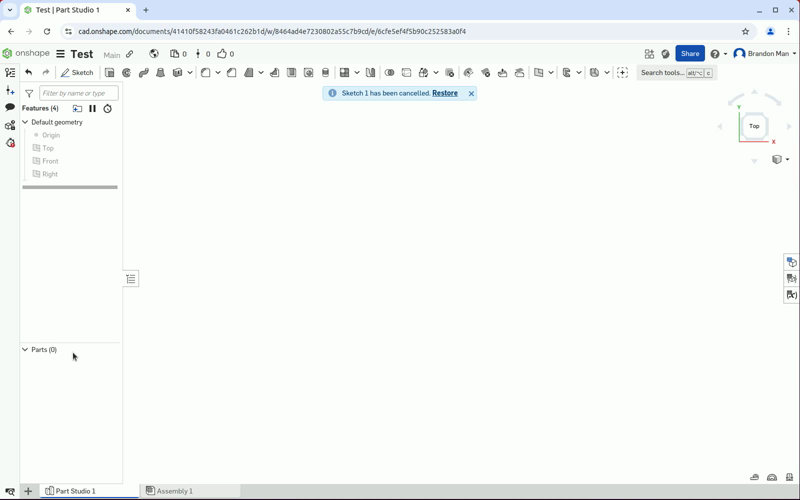
key(shift+p)
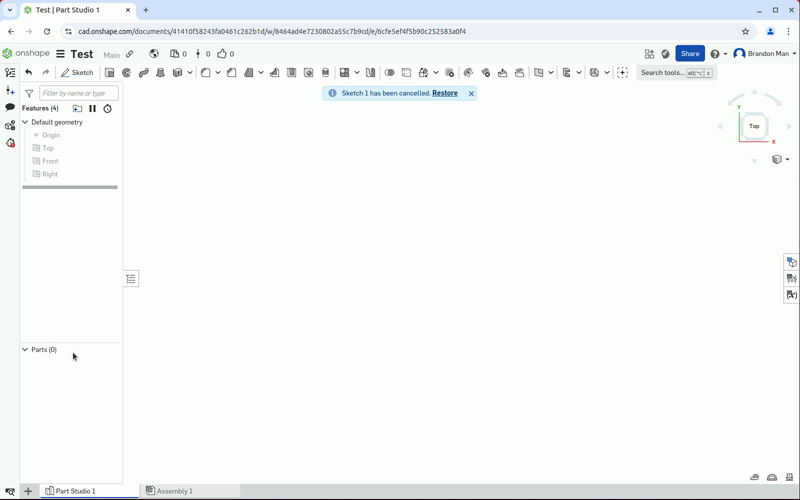
key(space)
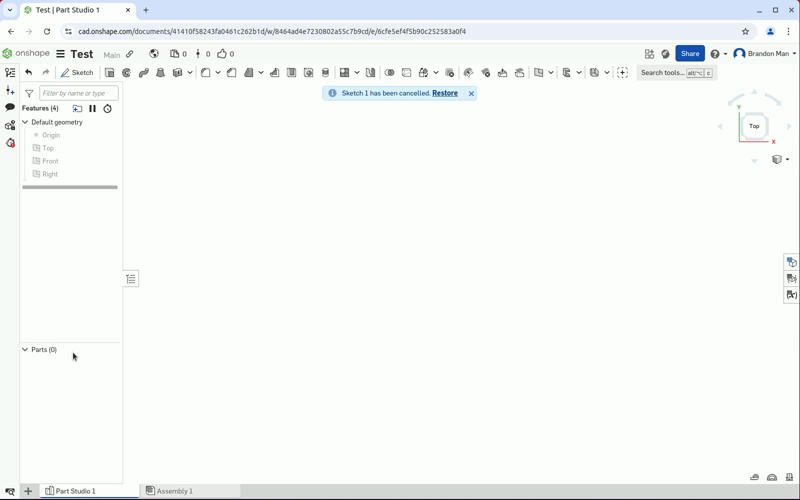
key_down(shift)
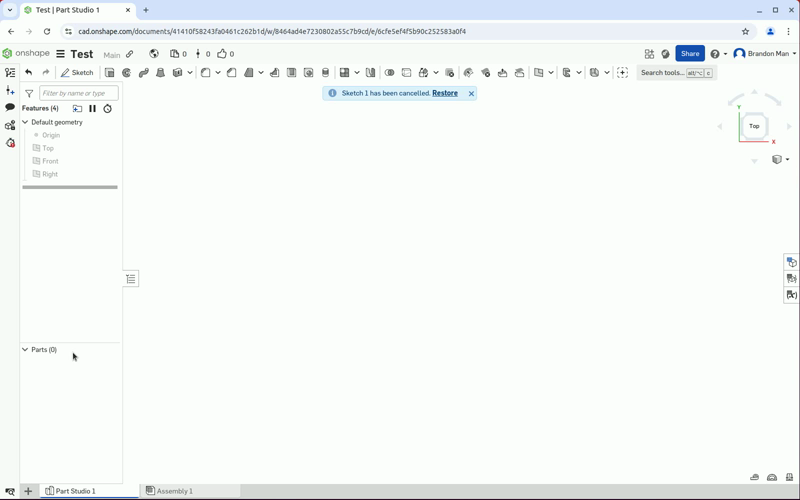
key(up)
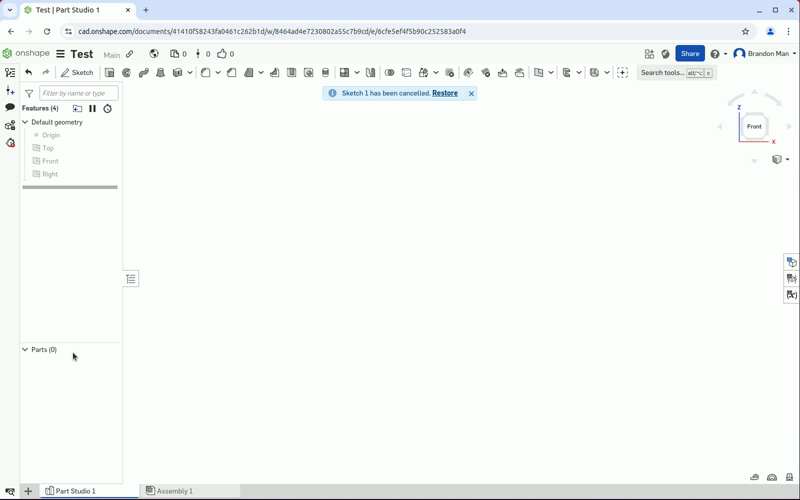
key_up(shift)
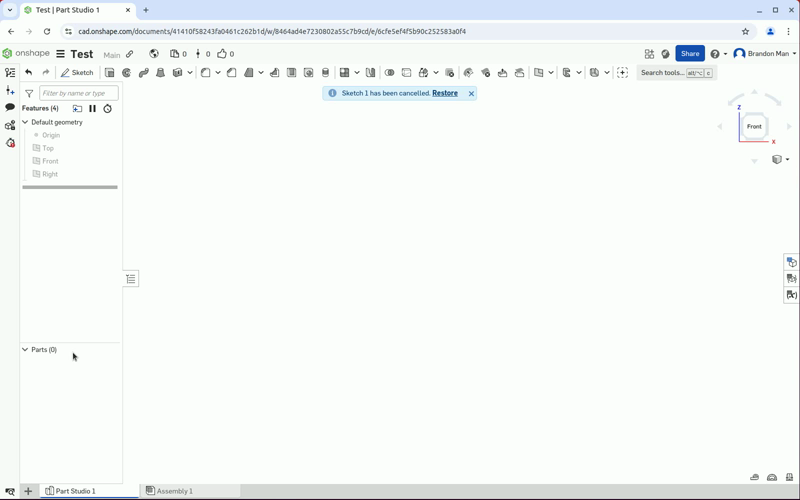
mouse_move(73, 352)
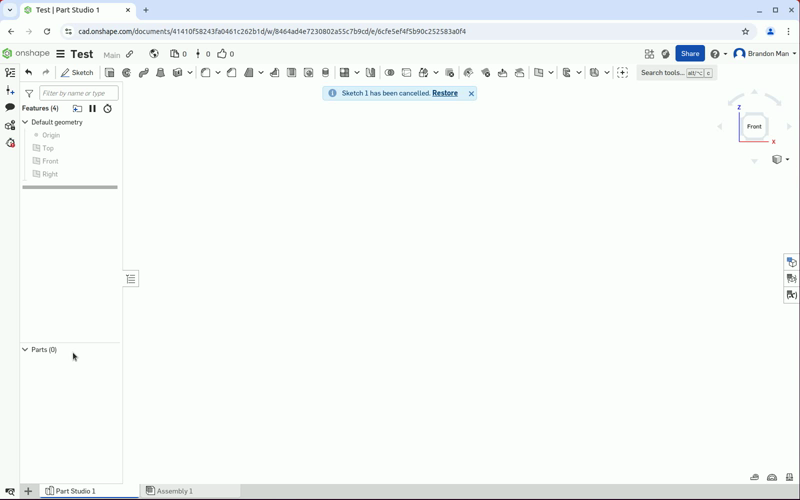
key(shift+y)
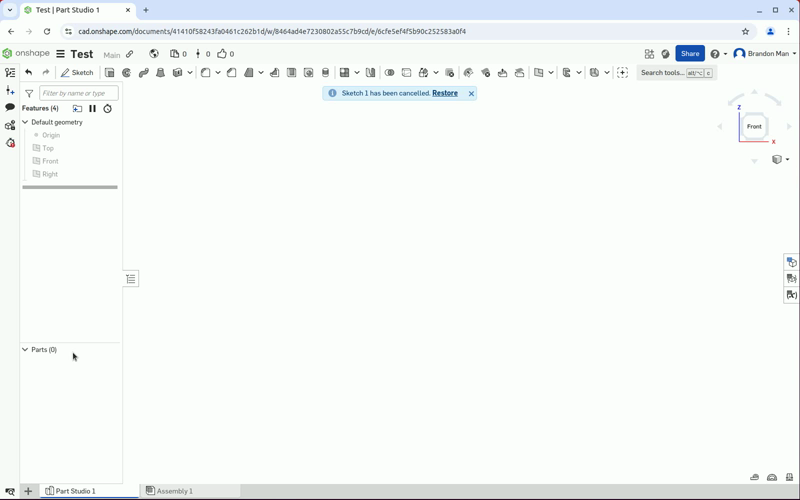
key(shift+s)
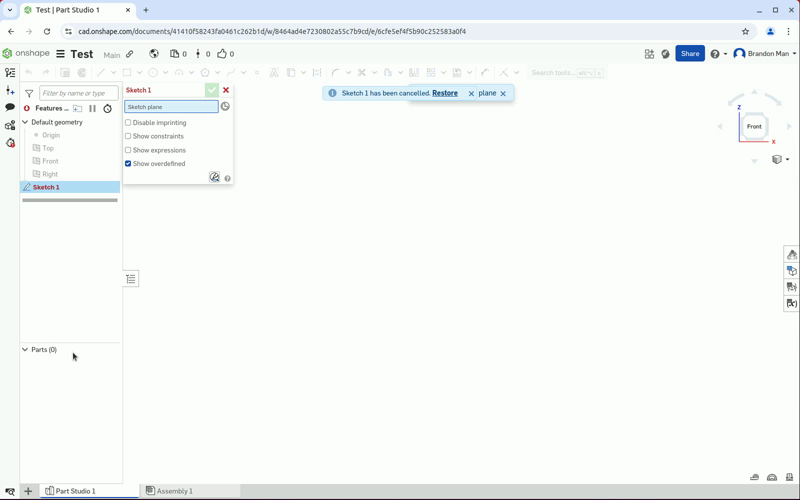
mouse_move(73, 163)
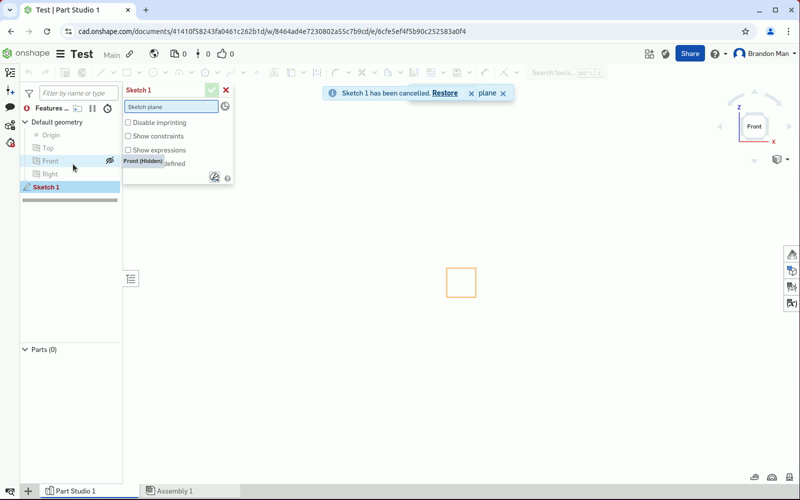
click(73, 163)
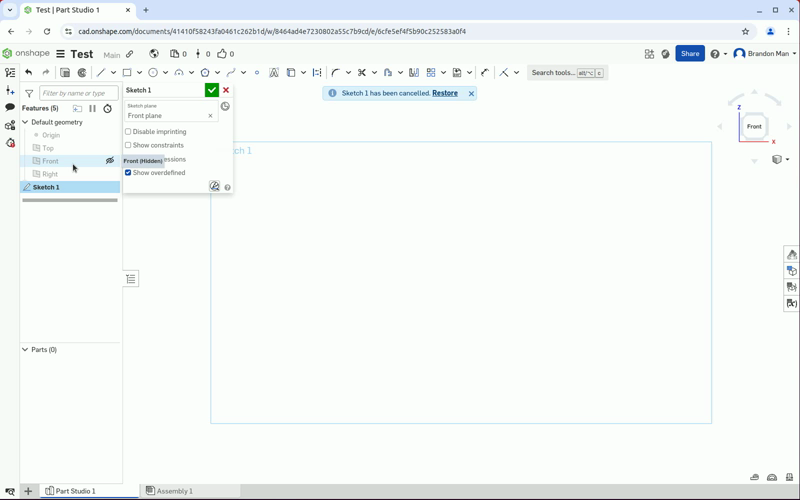
mouse_move(73, 352)
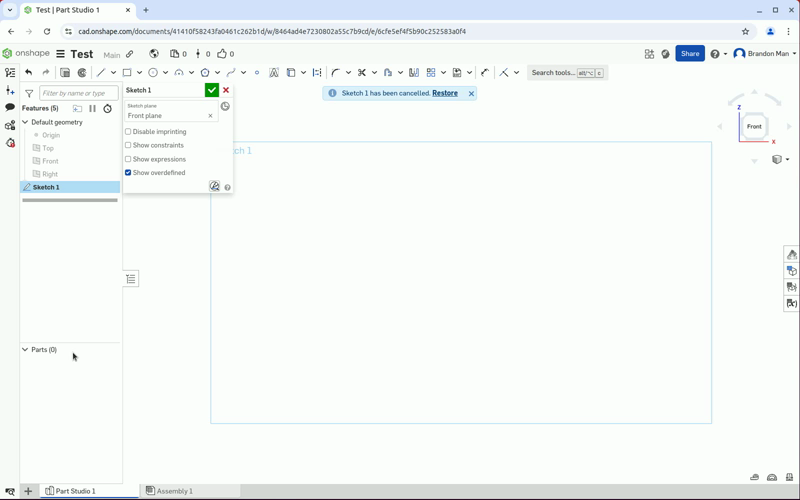
key(y)
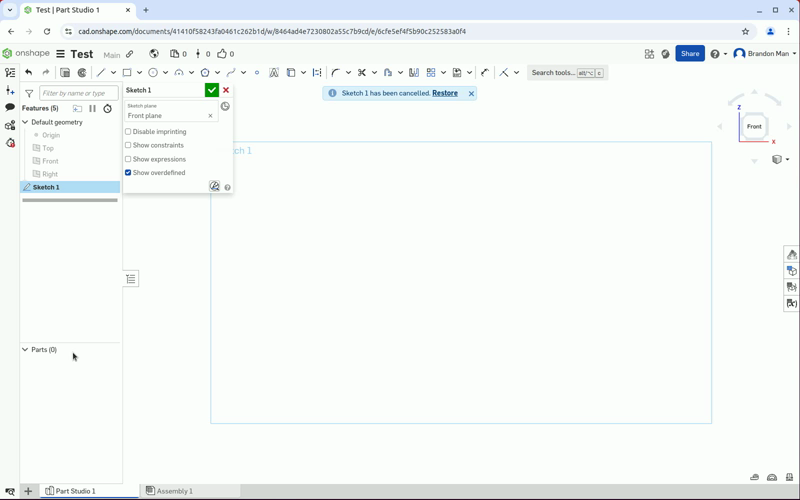
key(l)
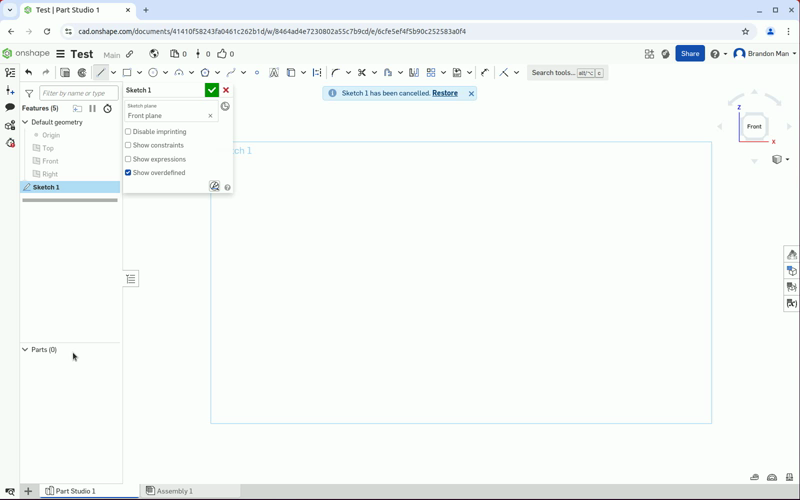
key_down(shift)
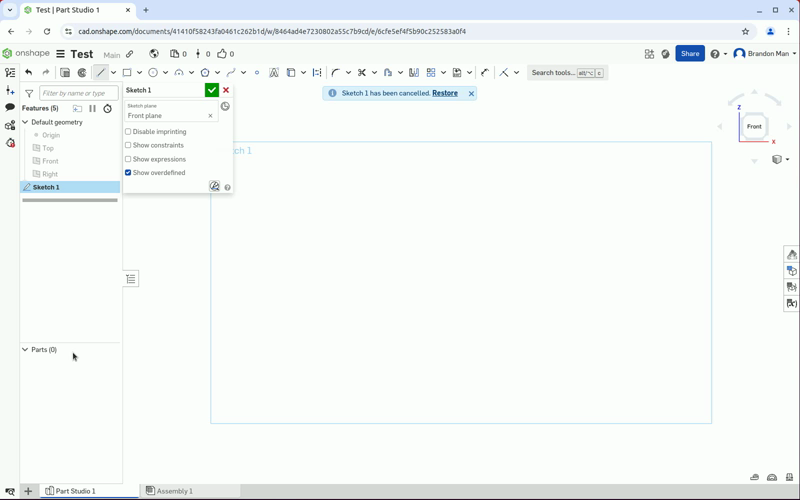
mouse_move(348, 282)
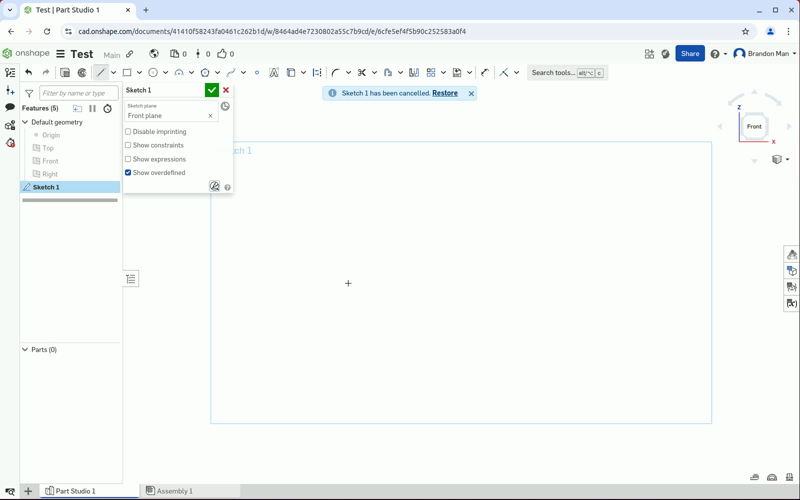
click(348, 282)
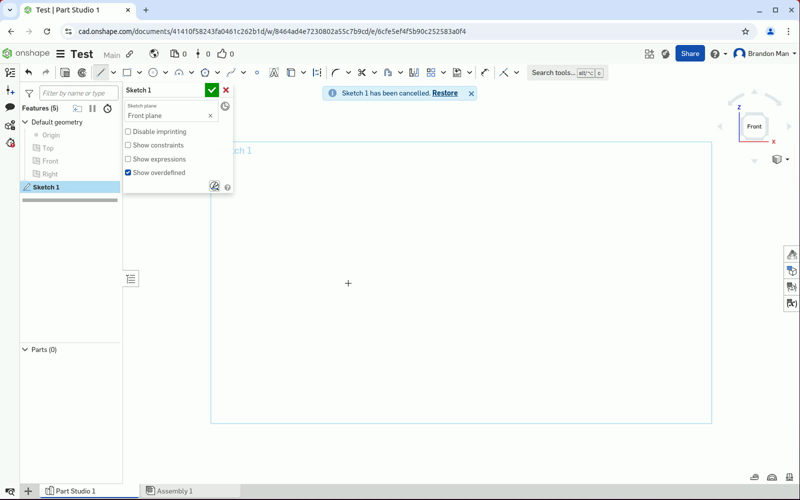
key_up(shift)
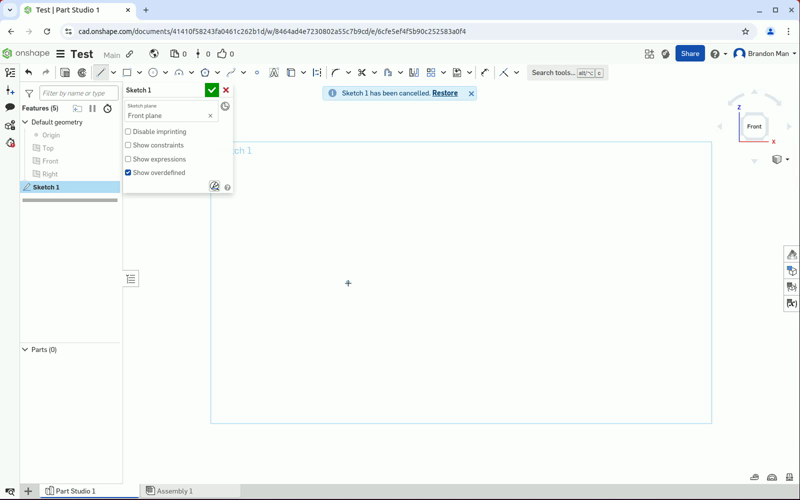
key_down(shift)
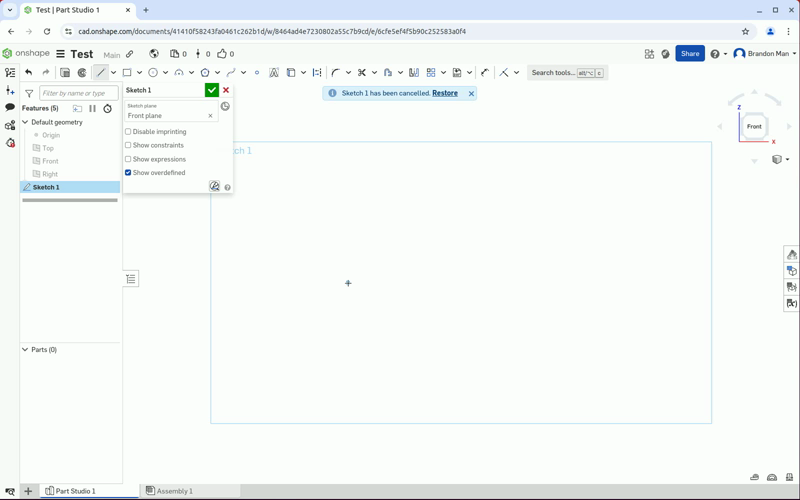
mouse_move(433, 282)
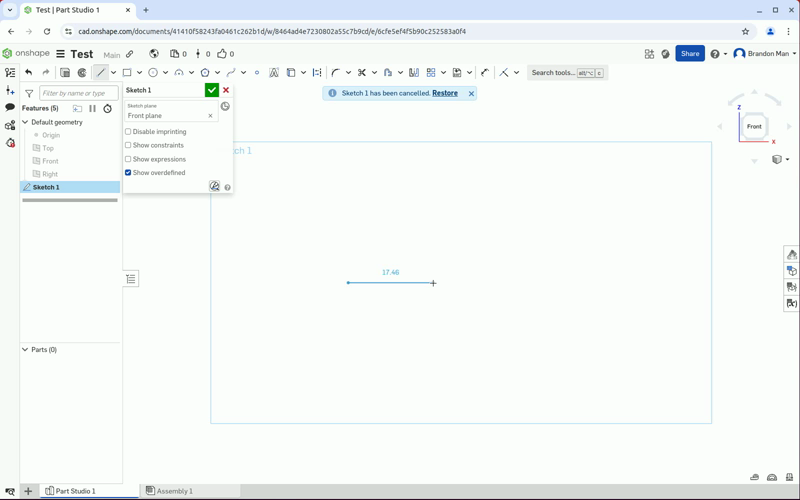
click(433, 282)
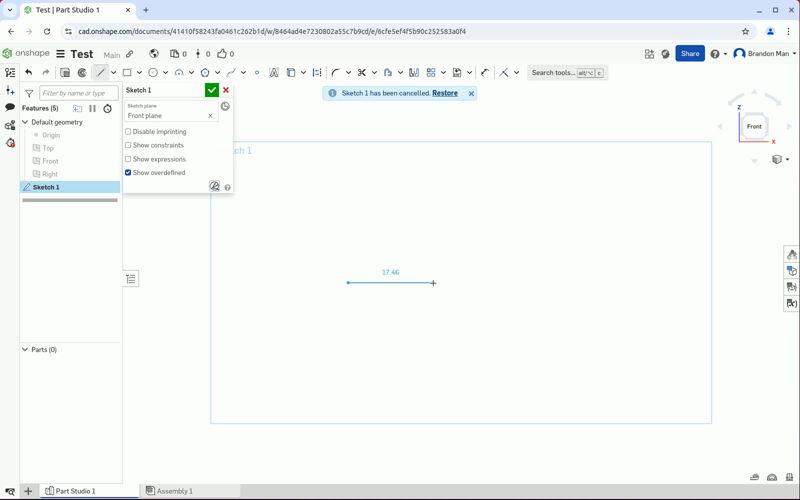
key_up(shift)
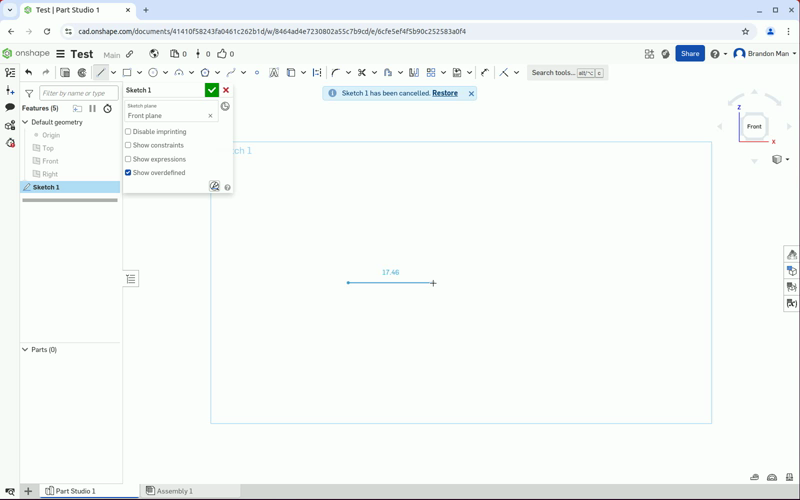
key_down(shift)
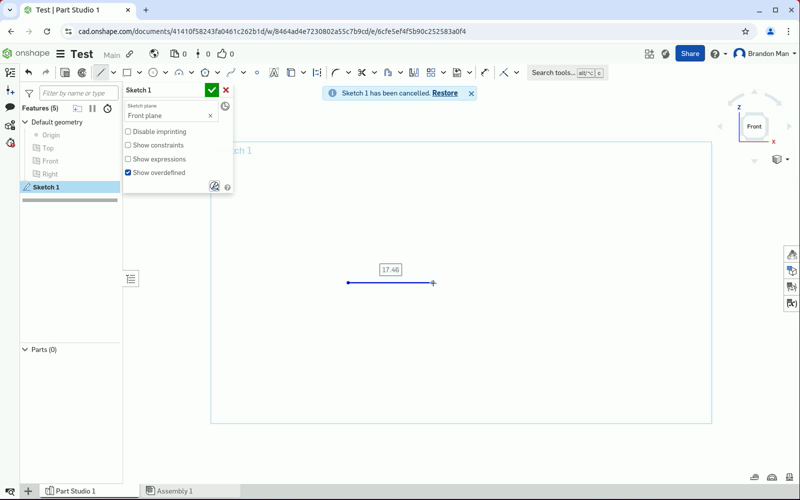
mouse_move(463, 282)
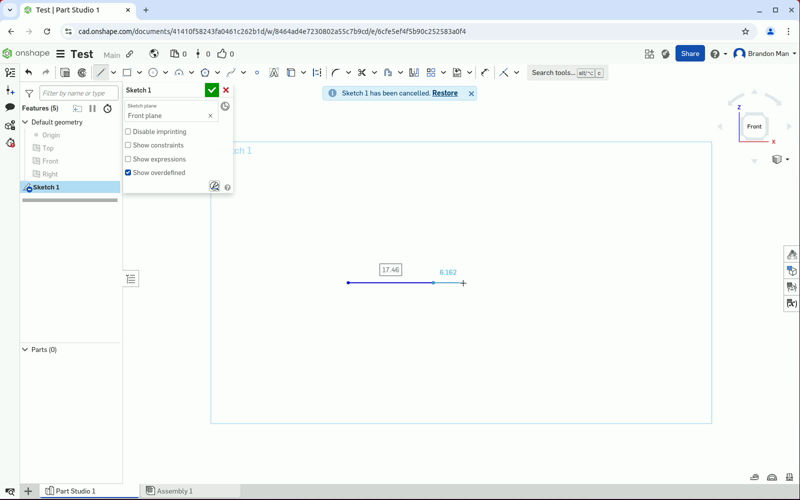
mouse_move(433, 240)
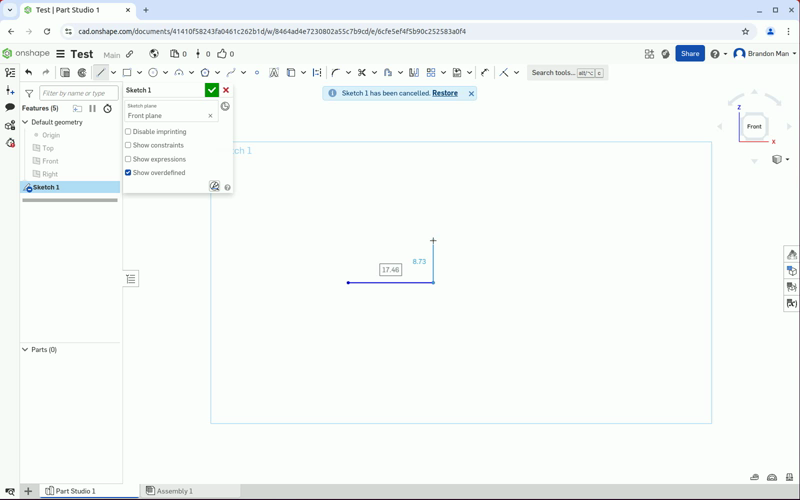
click(433, 240)
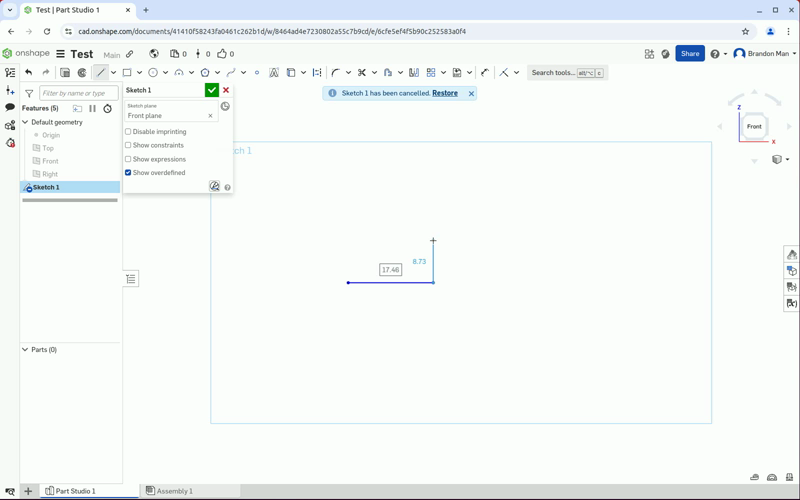
key_up(shift)
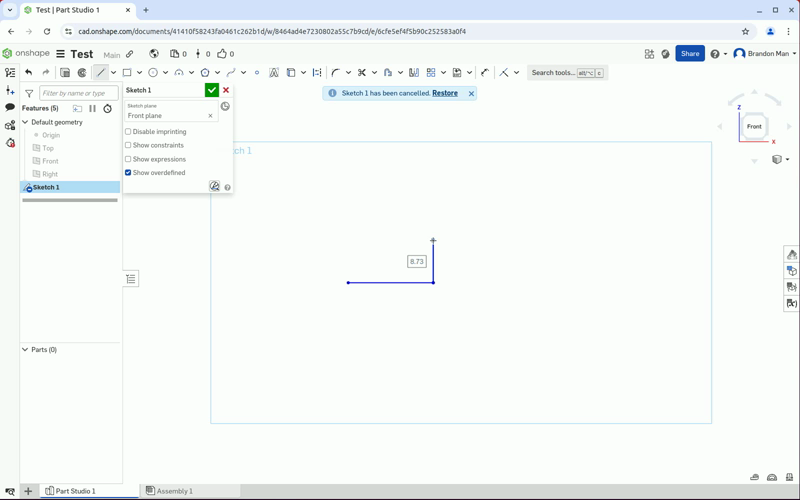
key_down(shift)
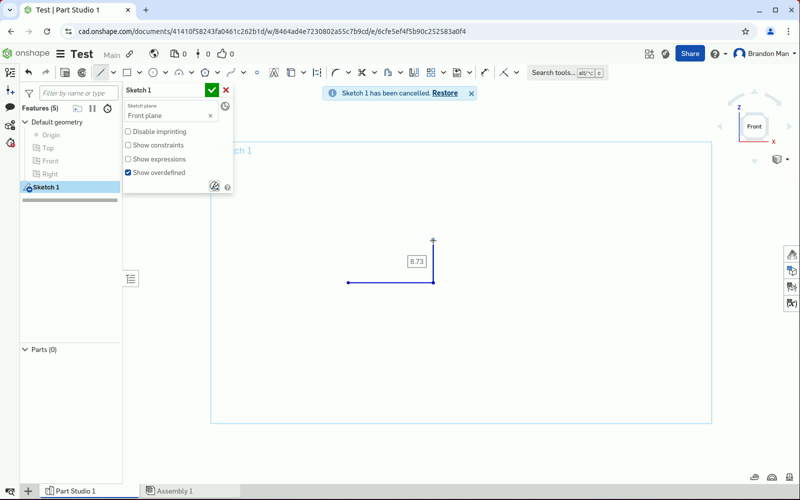
mouse_move(516, 240)
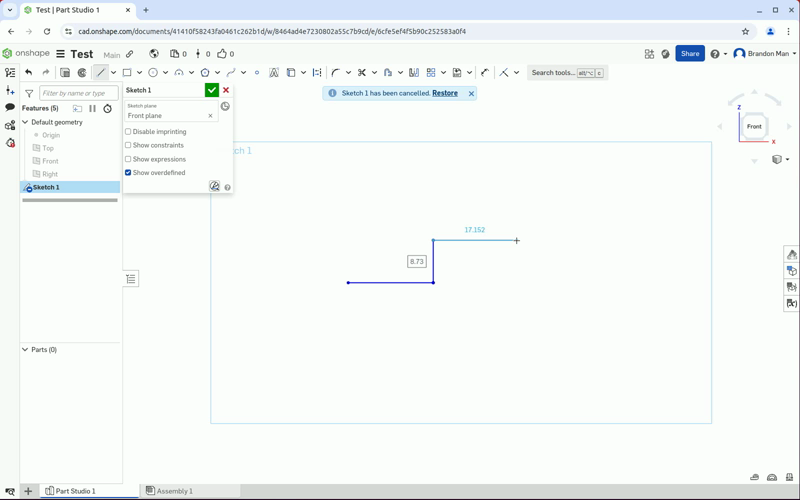
click(516, 240)
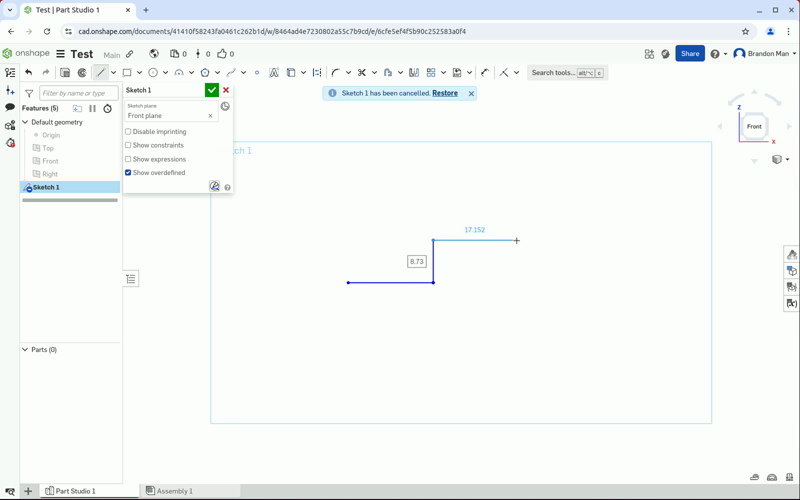
key_up(shift)
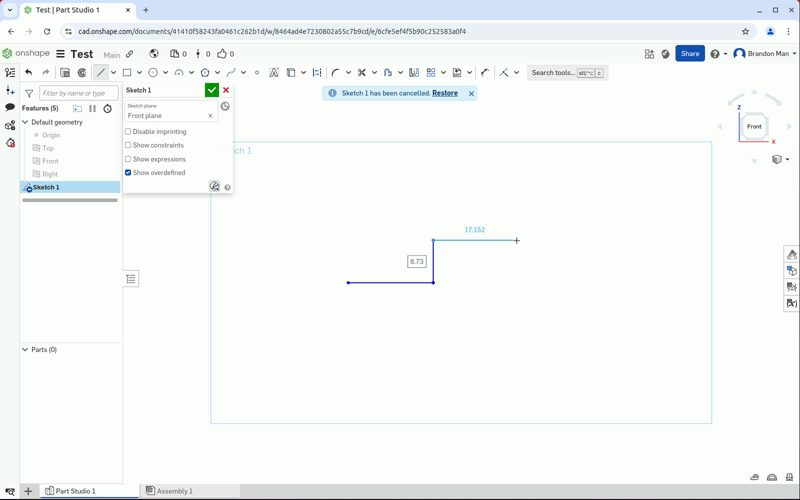
key_down(shift)
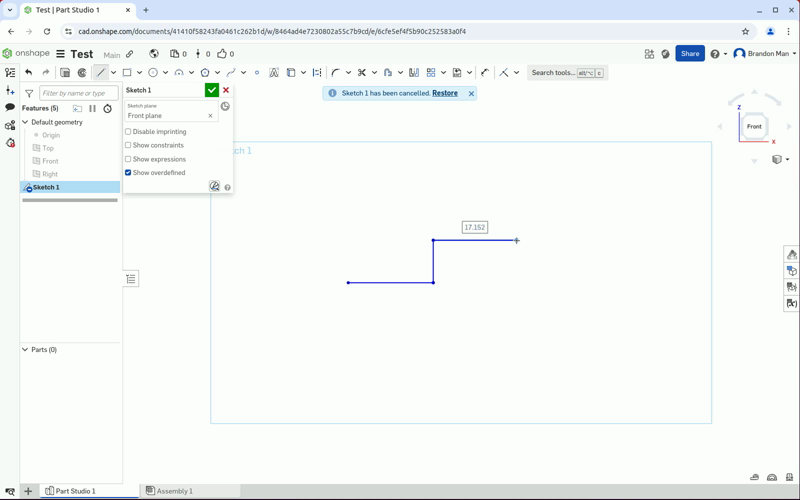
mouse_move(546, 240)
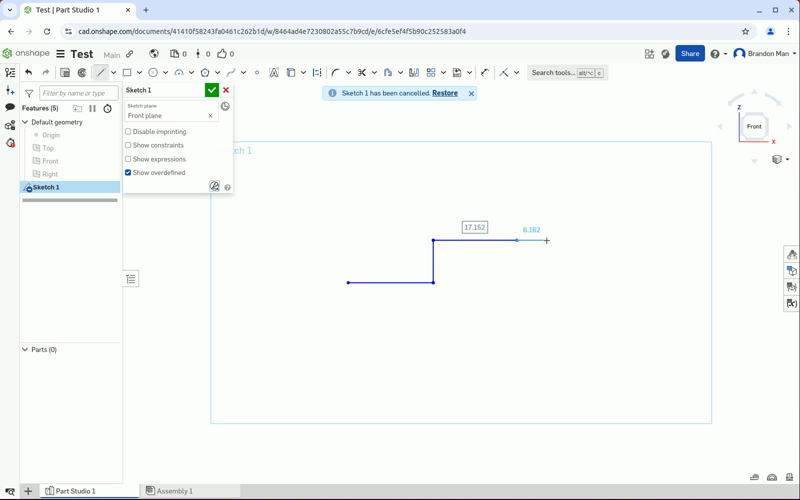
mouse_move(516, 198)
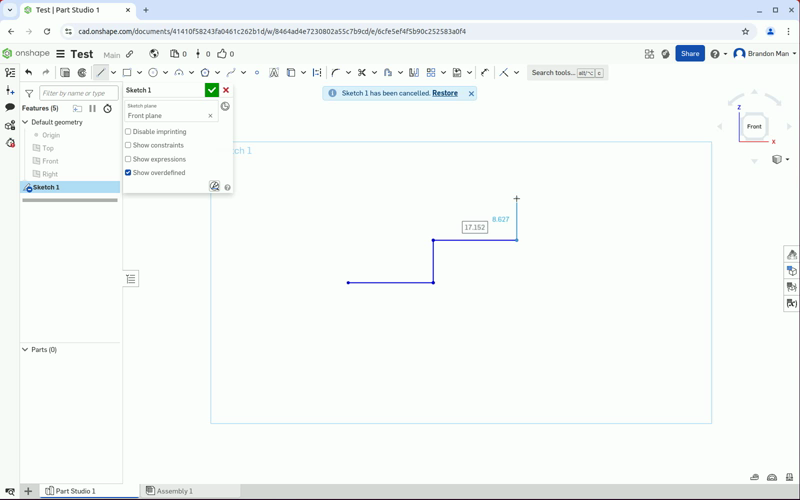
click(516, 198)
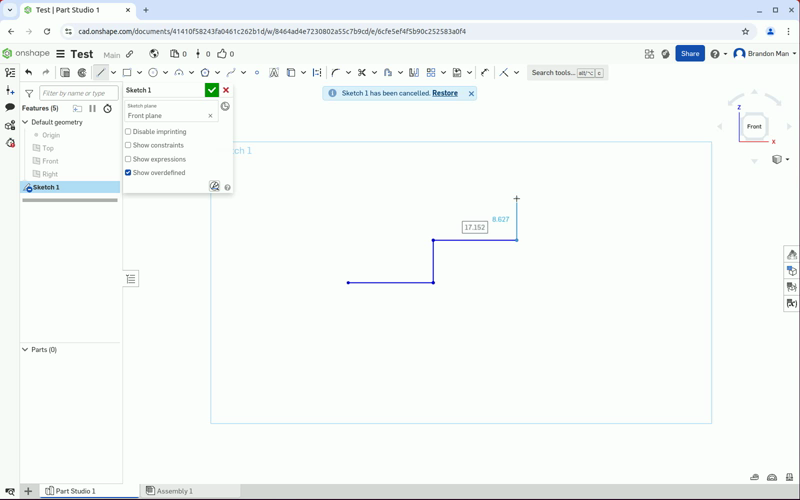
key_up(shift)
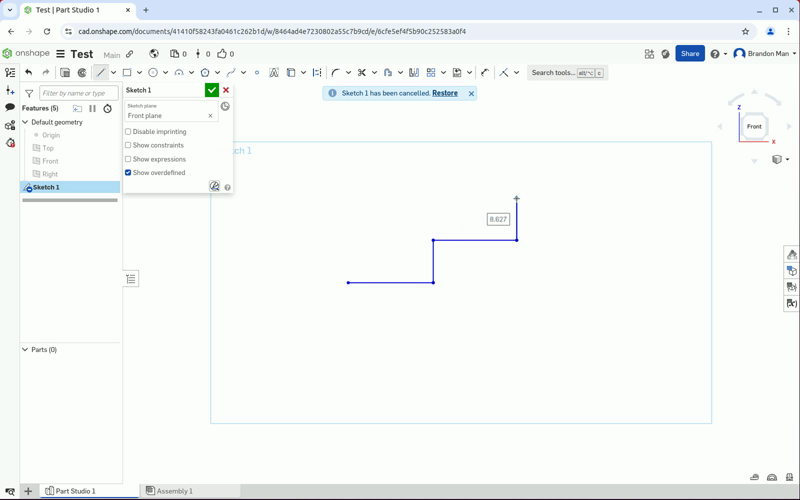
key_down(shift)
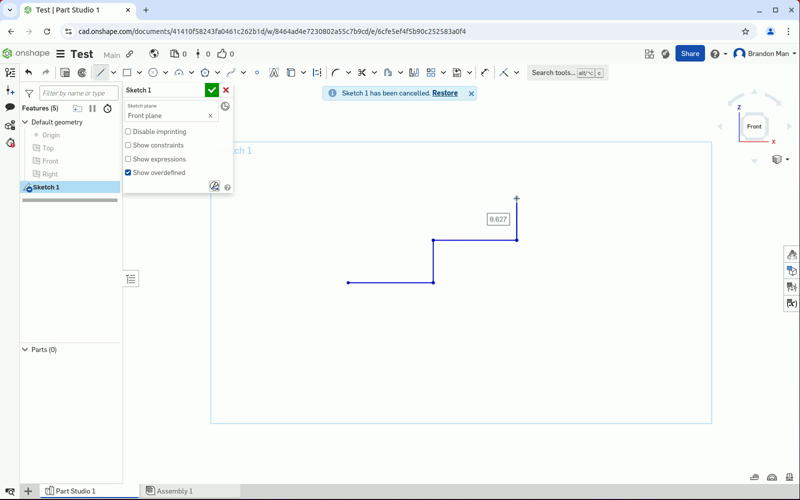
mouse_move(348, 198)
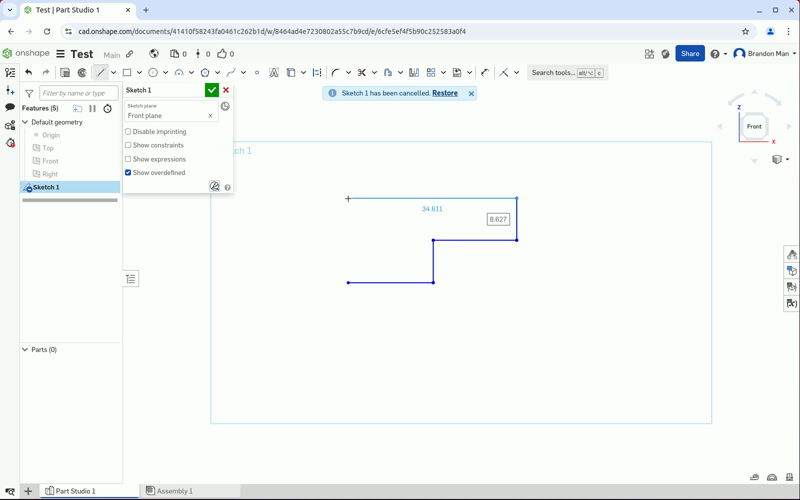
click(348, 198)
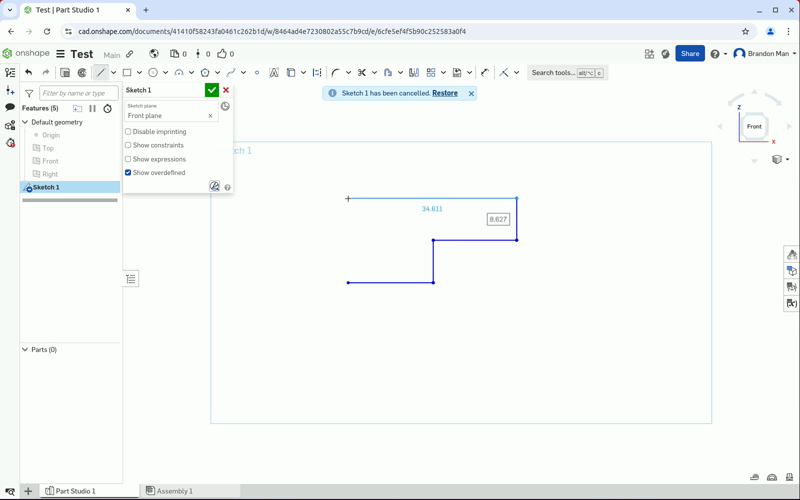
key_up(shift)
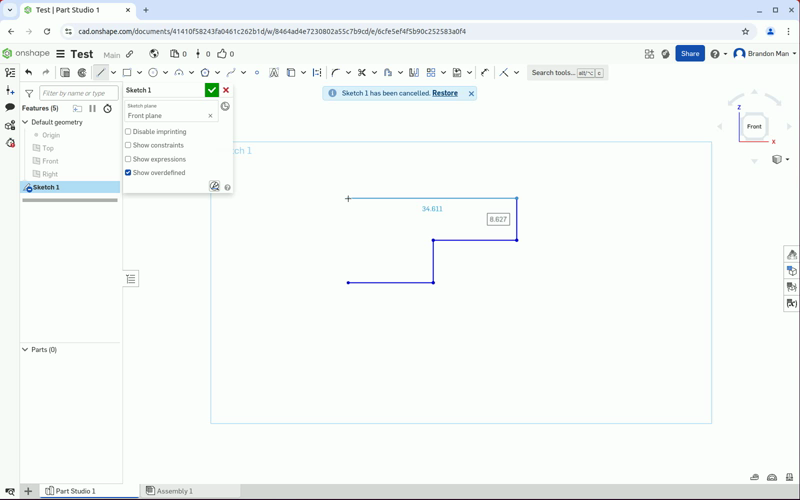
key_down(shift)
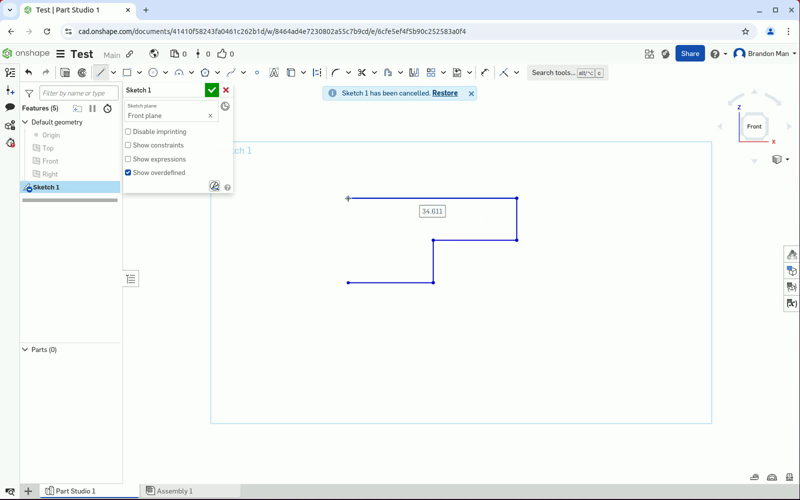
mouse_move(348, 282)
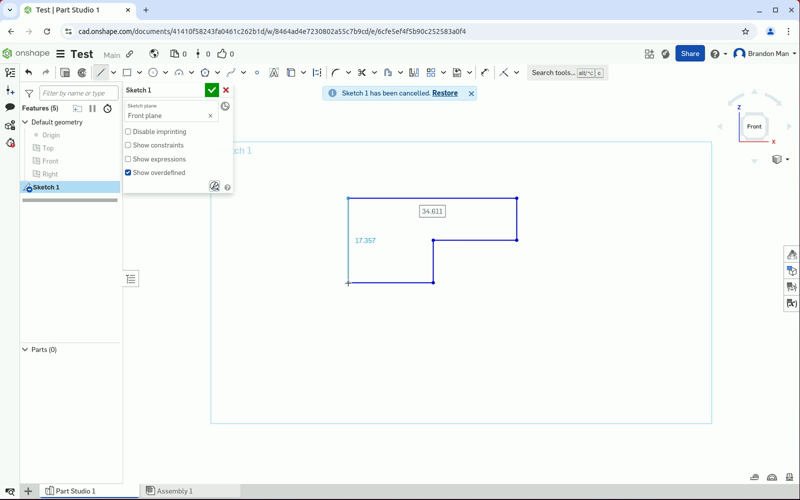
key_up(shift)
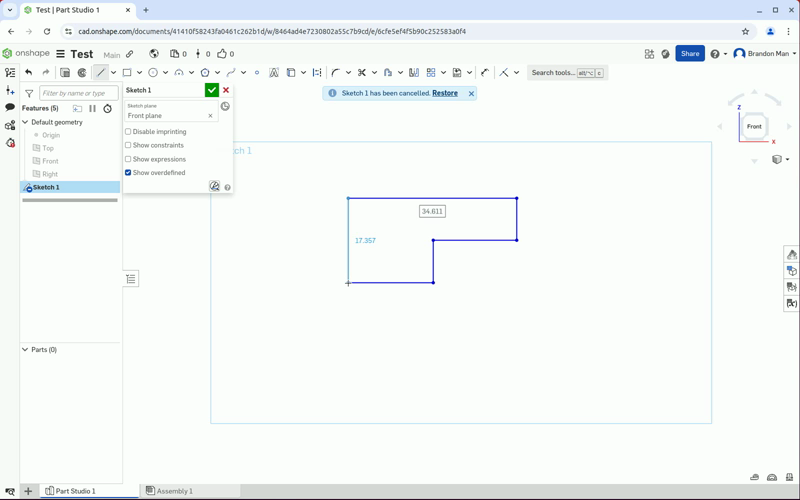
click(348, 282)
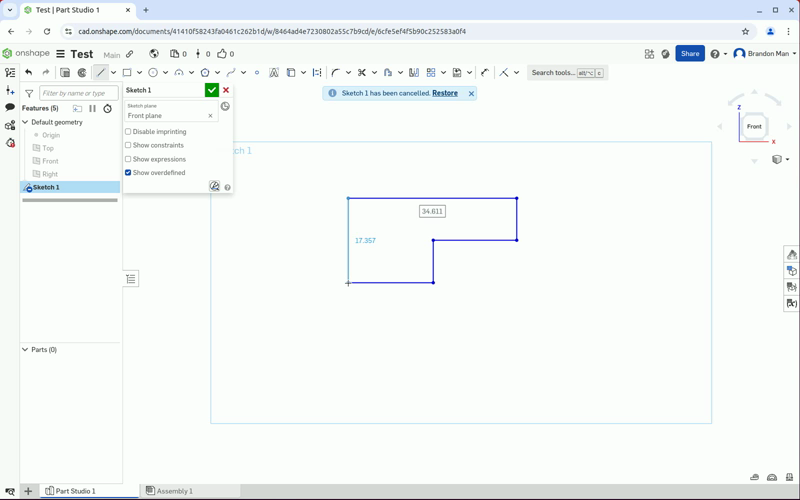
key(esc)
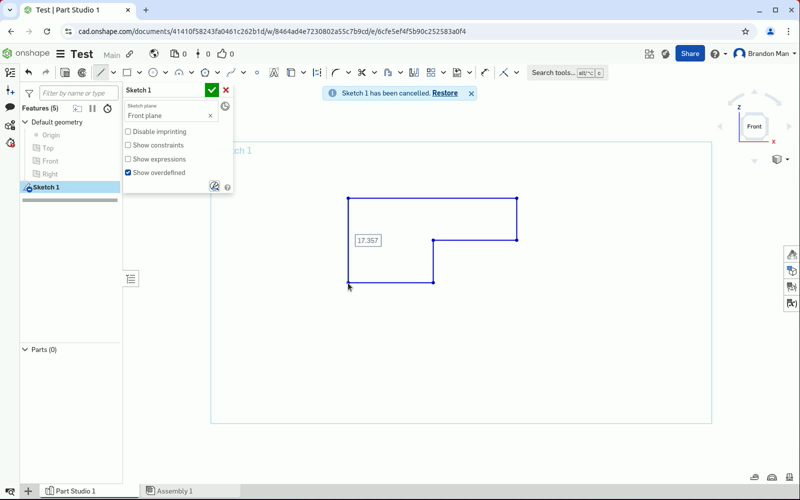
mouse_move(358, 229)
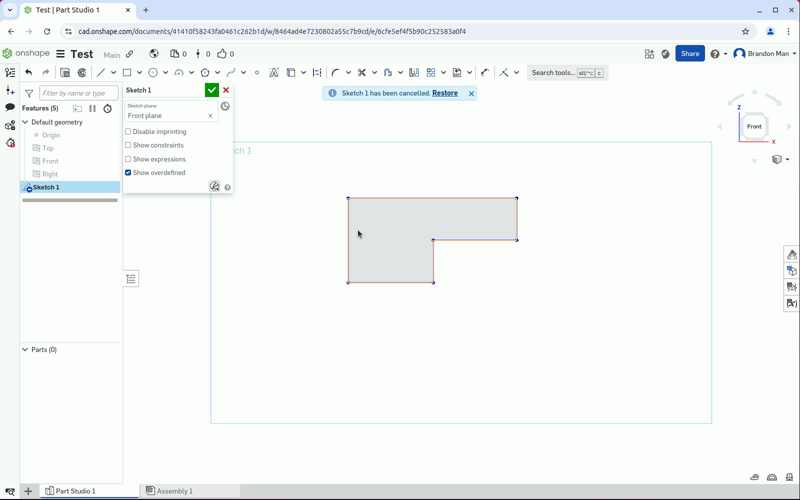
click(358, 229)
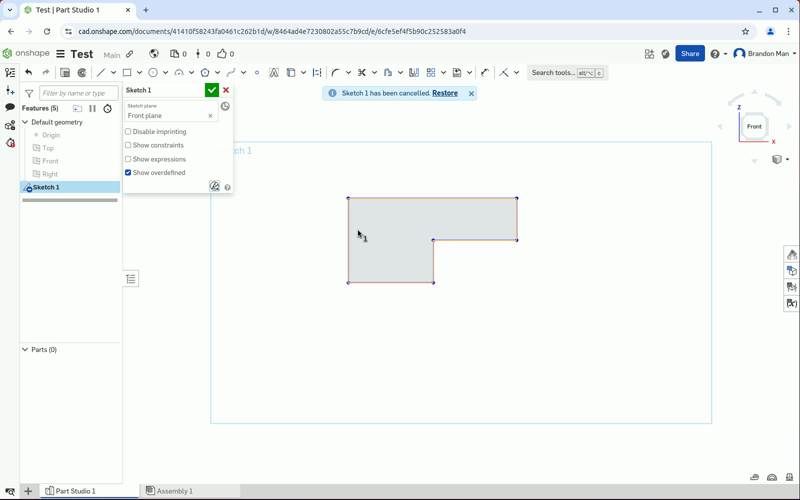
mouse_move(73, 352)
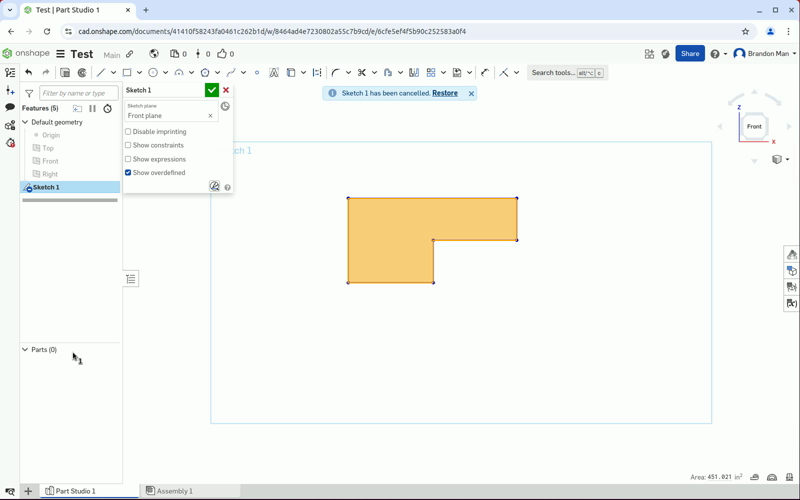
key(shift+y)
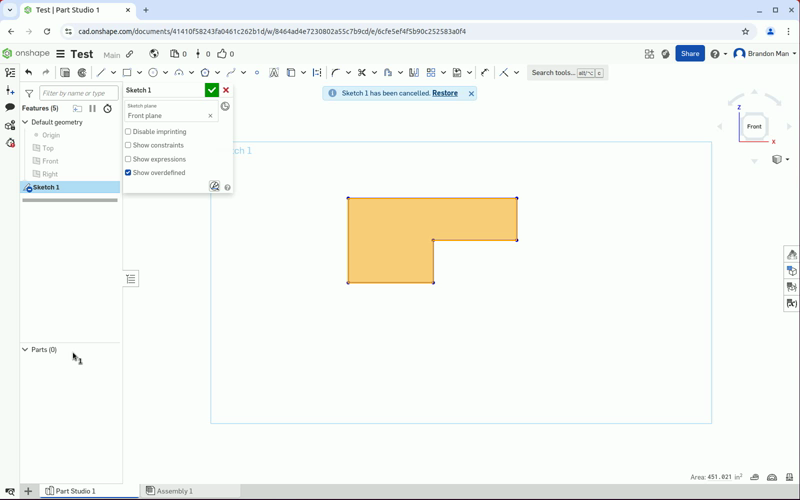
key(shift+e)
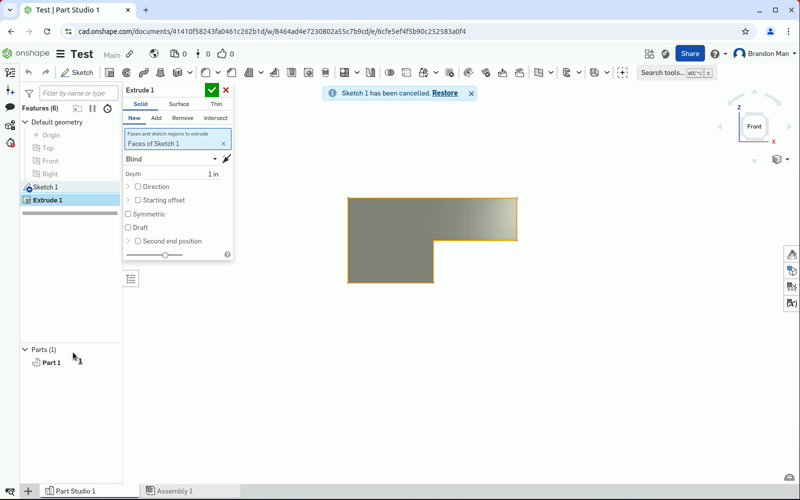
mouse_move(143, 106)
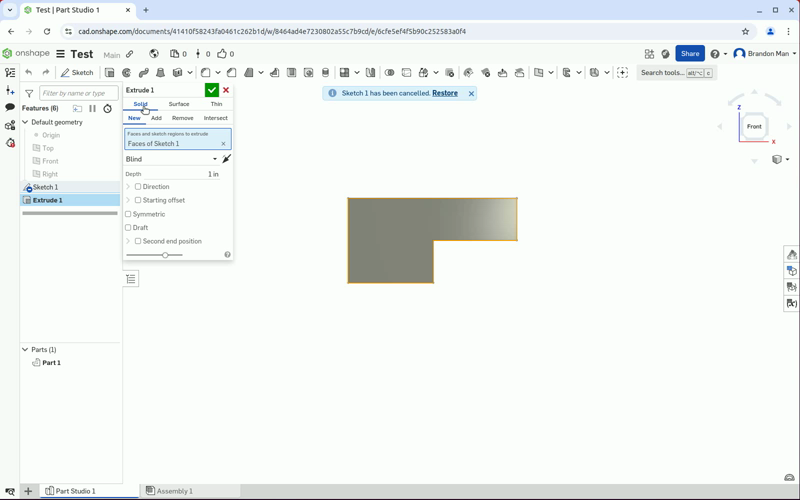
click(143, 106)
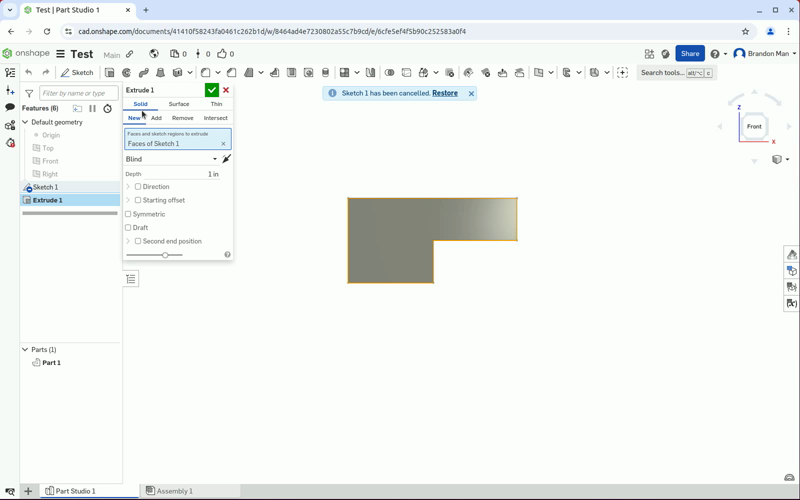
mouse_move(137, 120)
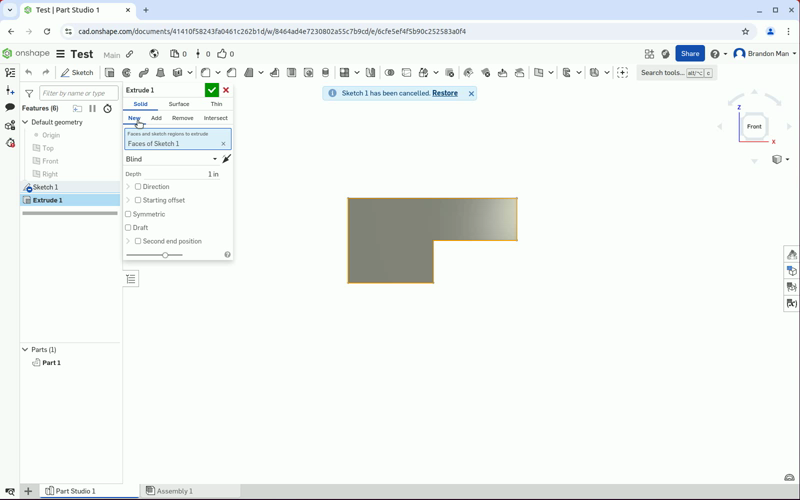
click(137, 120)
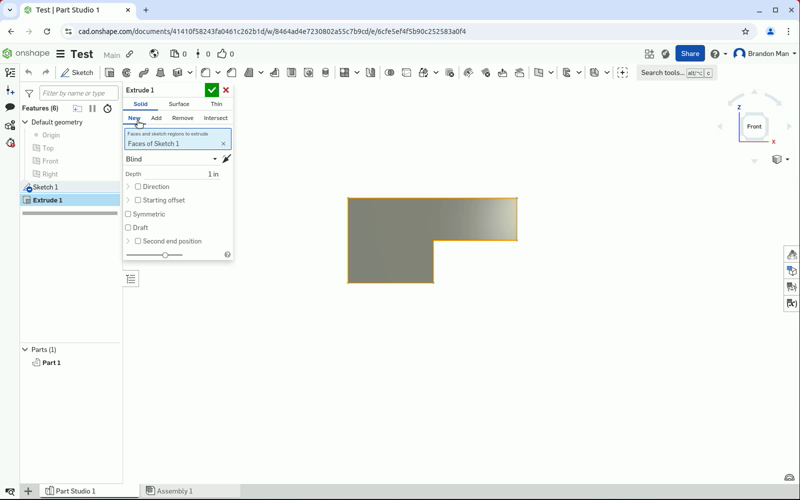
key(tab, 4)
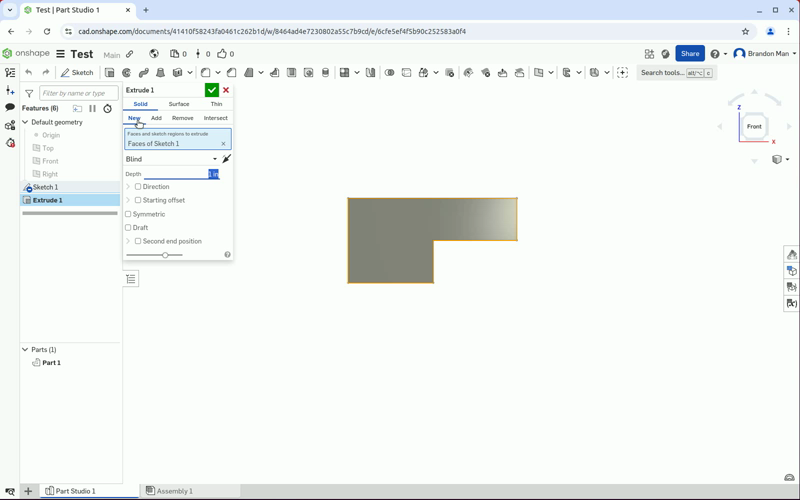
text(10.351)
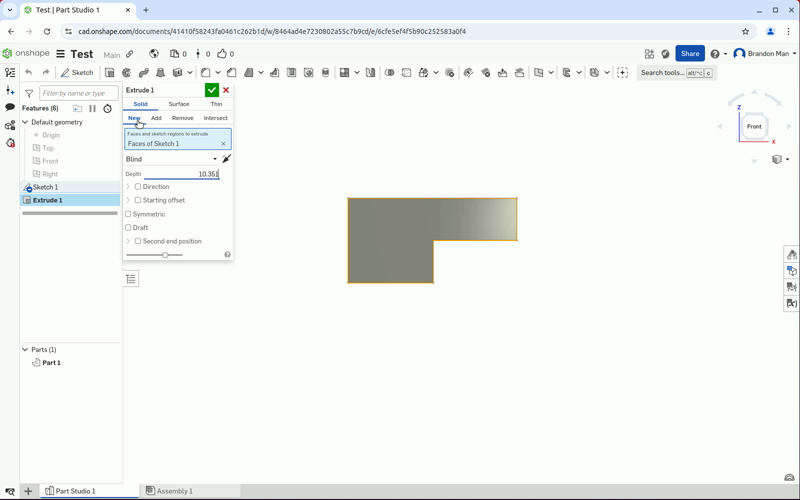
key(enter)
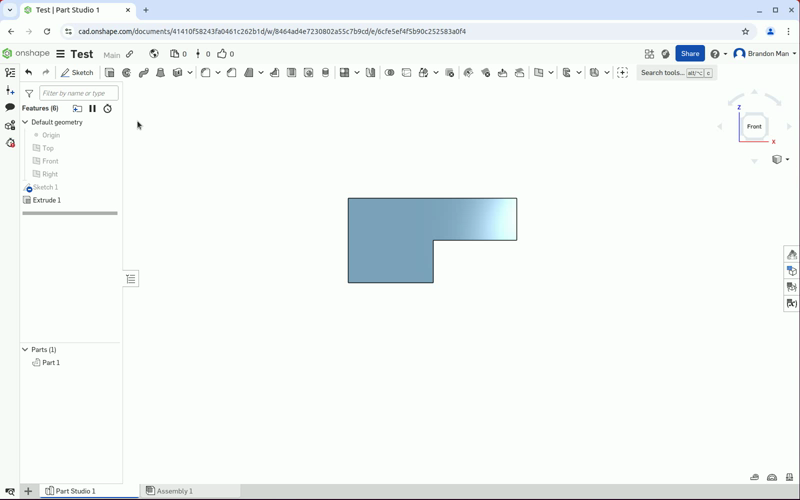
key(shift+h)
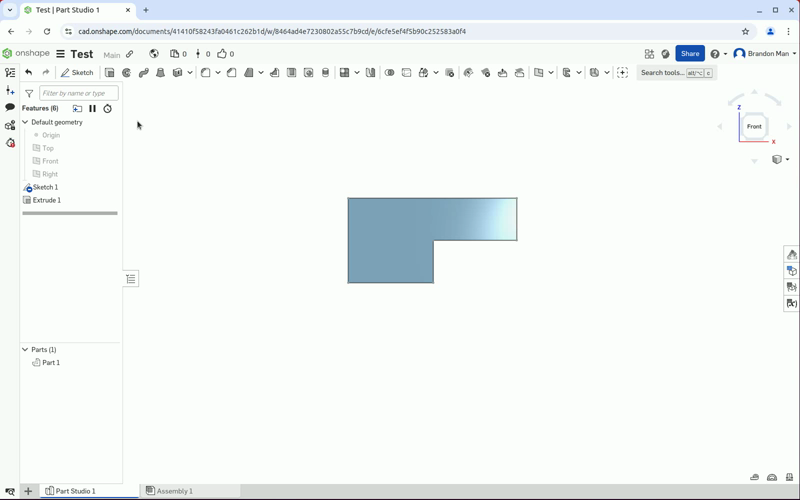
key(shift+h)
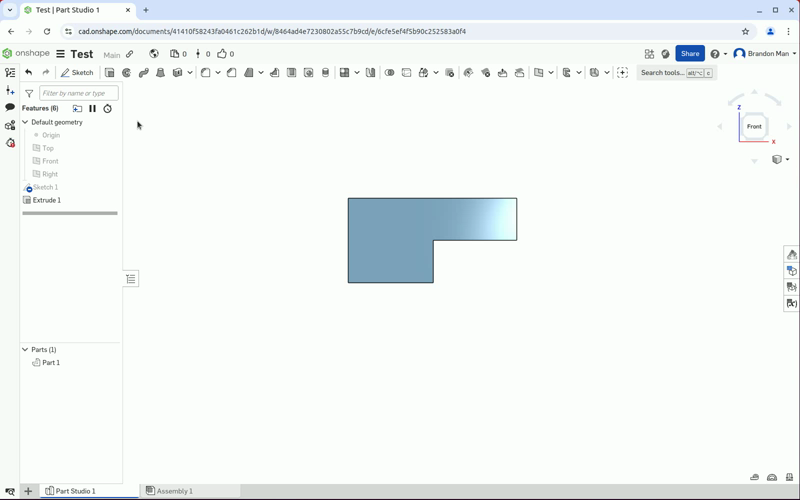
mouse_move(73, 189)
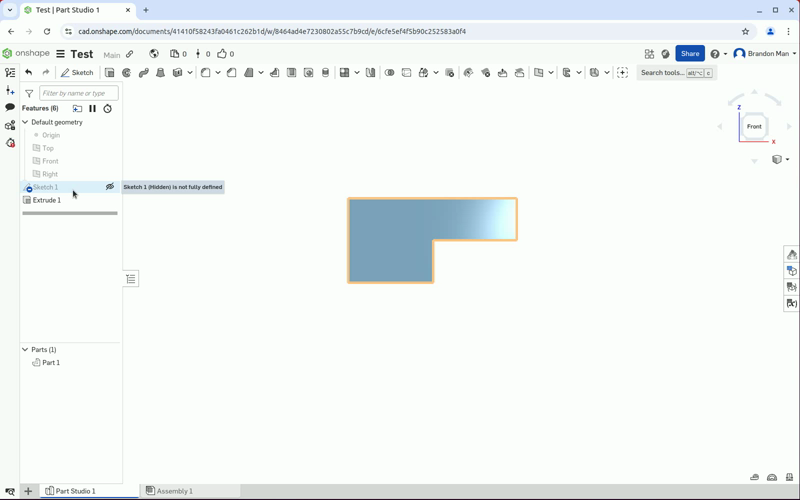
click(73, 189)
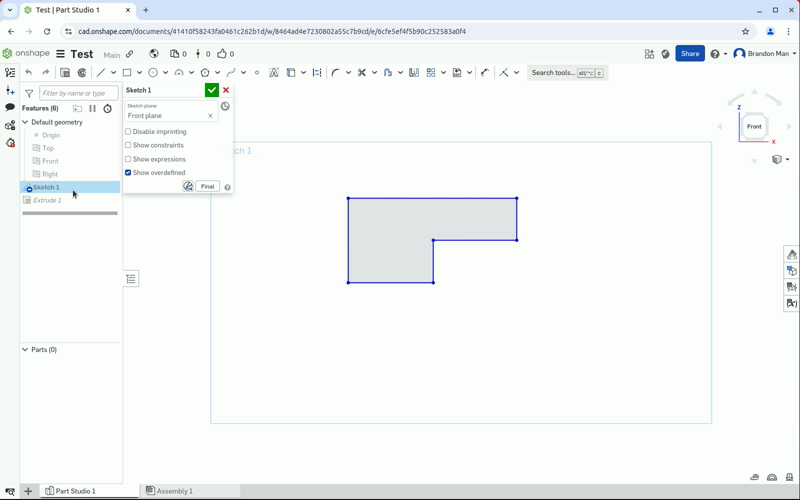
mouse_move(229, 92)
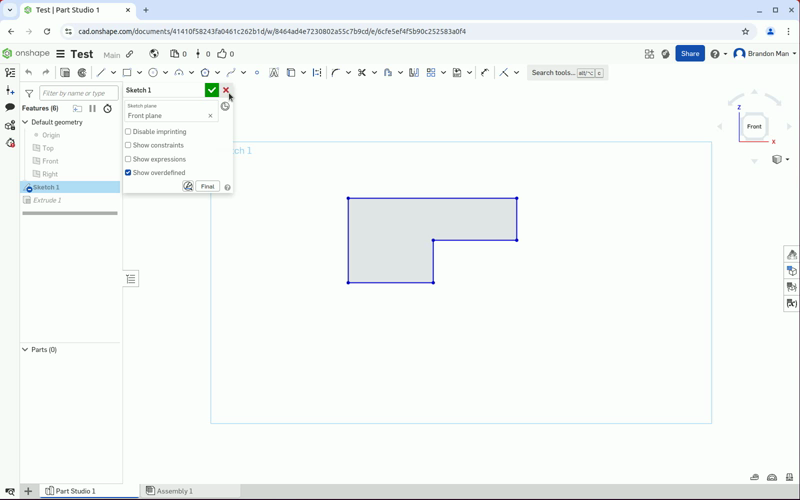
click(229, 92)
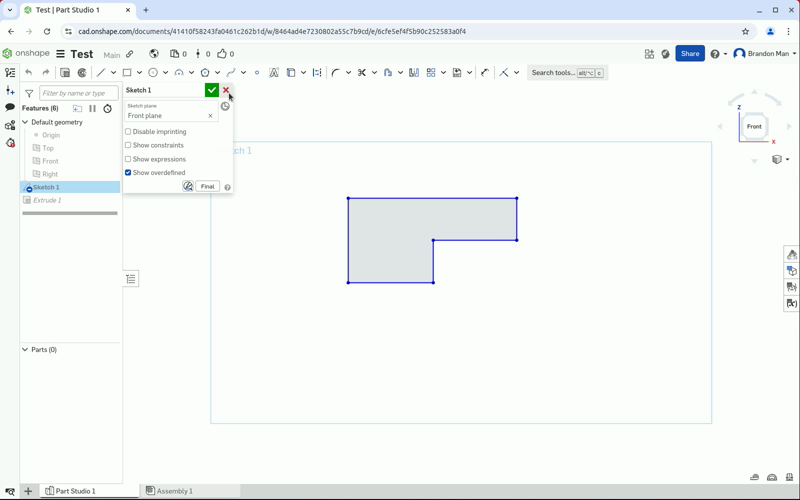
key(shift+s)
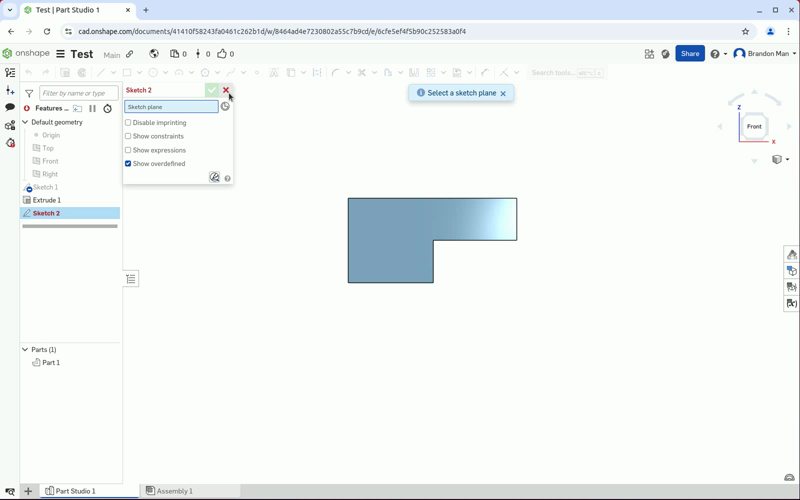
mouse_move(73, 163)
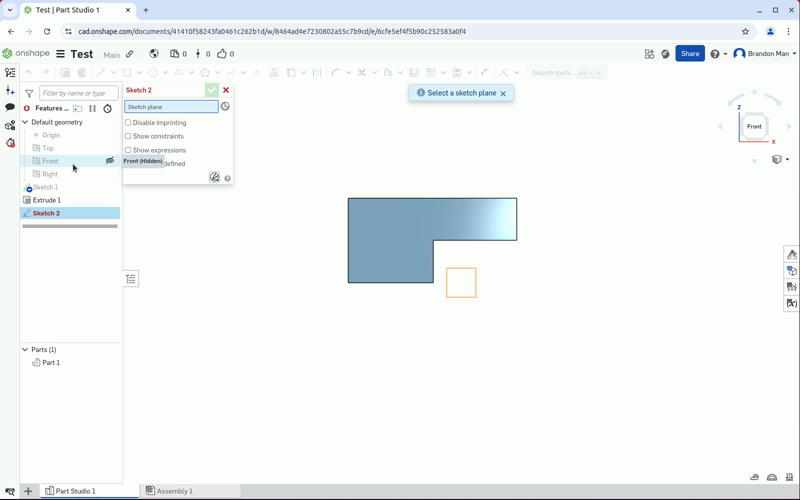
click(73, 163)
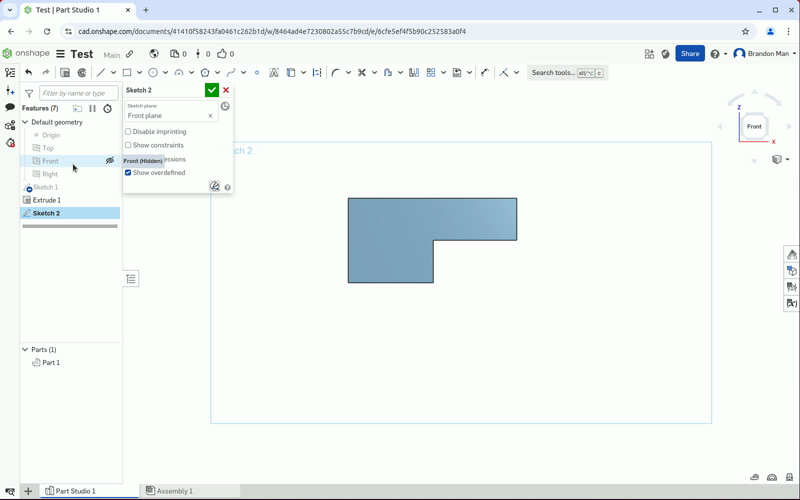
mouse_move(73, 352)
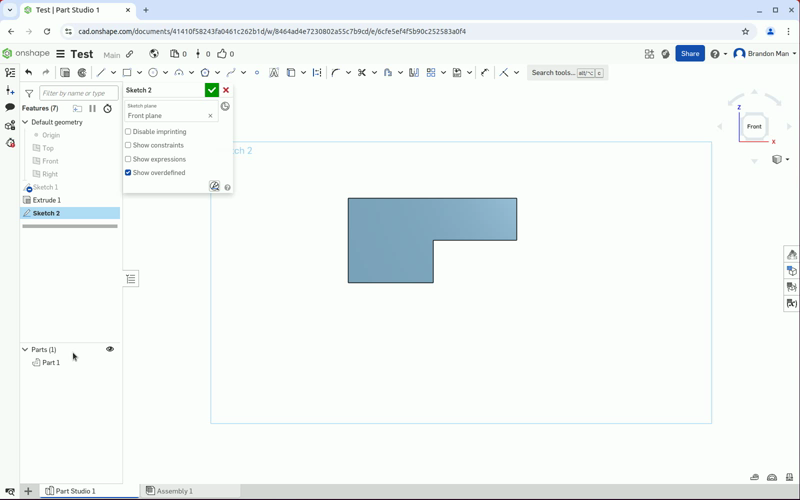
key(y)
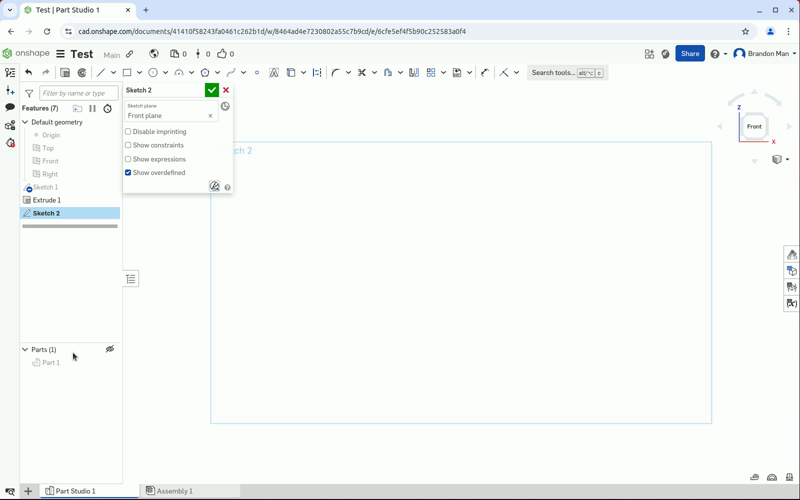
key(l)
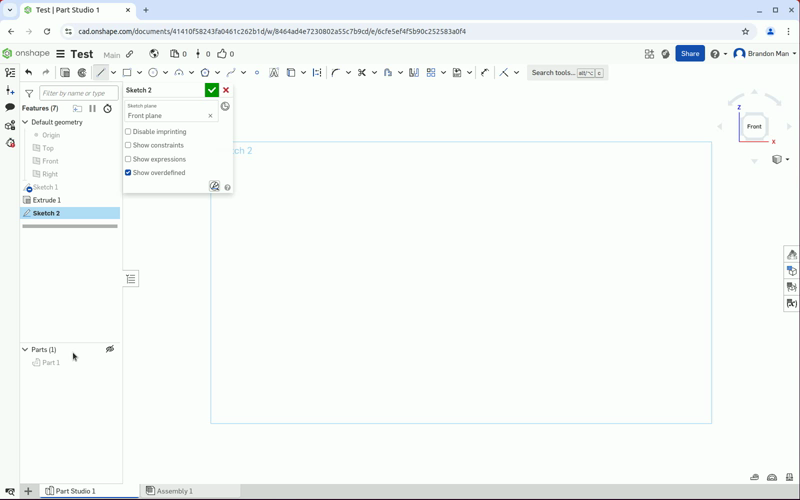
key_down(shift)
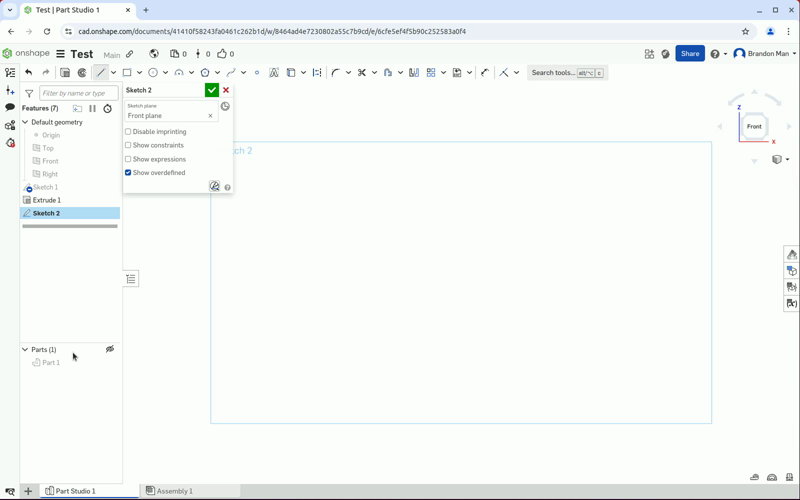
mouse_move(432, 282)
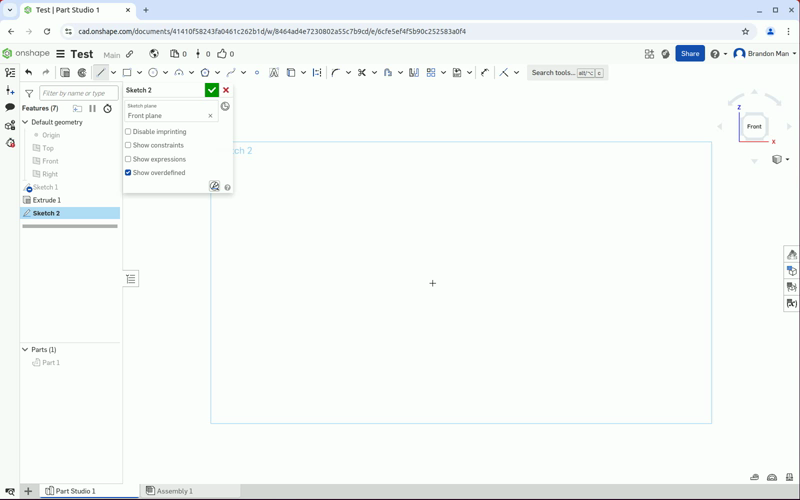
click(432, 282)
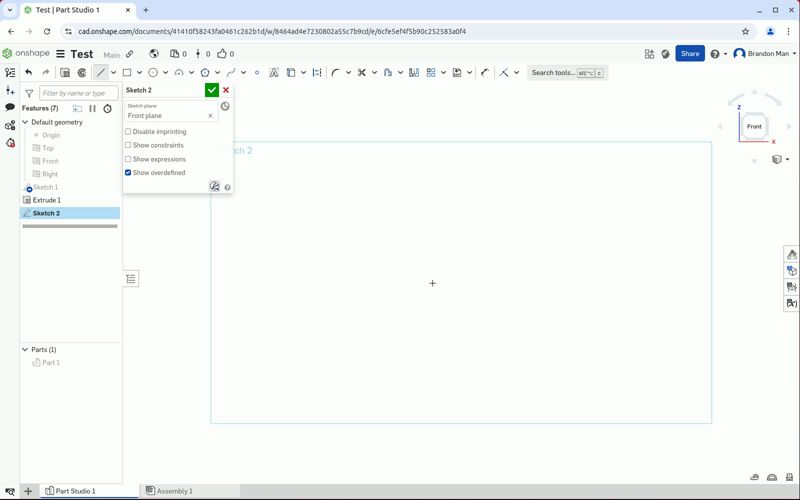
key_up(shift)
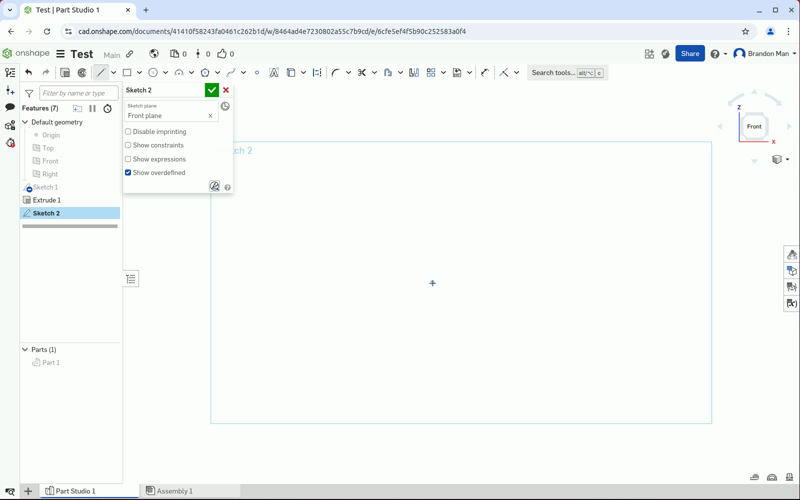
key_down(shift)
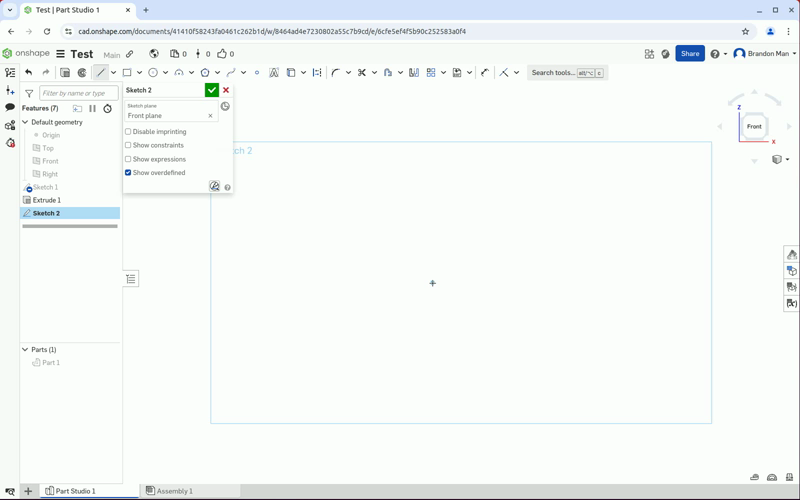
mouse_move(517, 282)
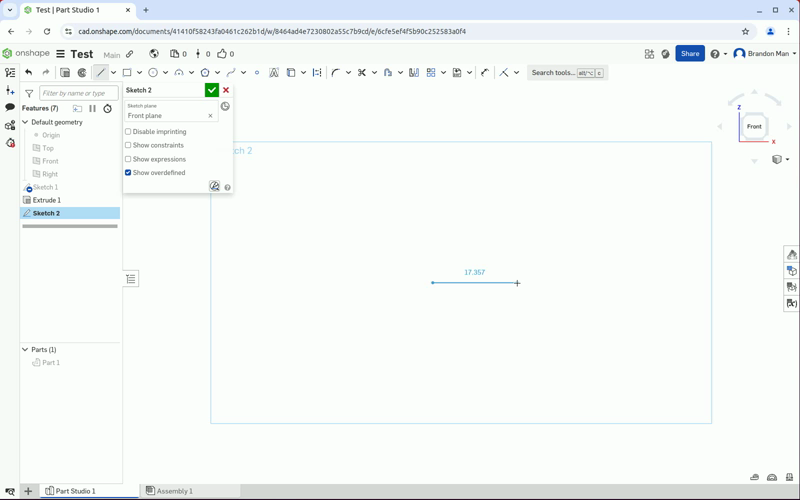
click(517, 282)
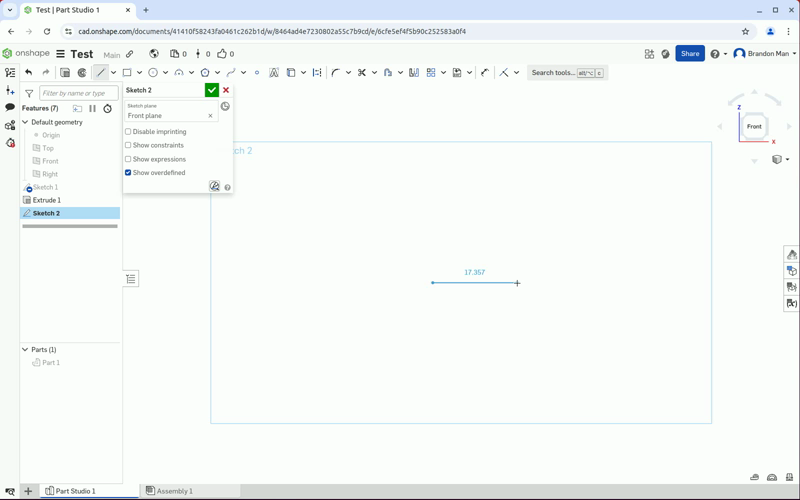
key_up(shift)
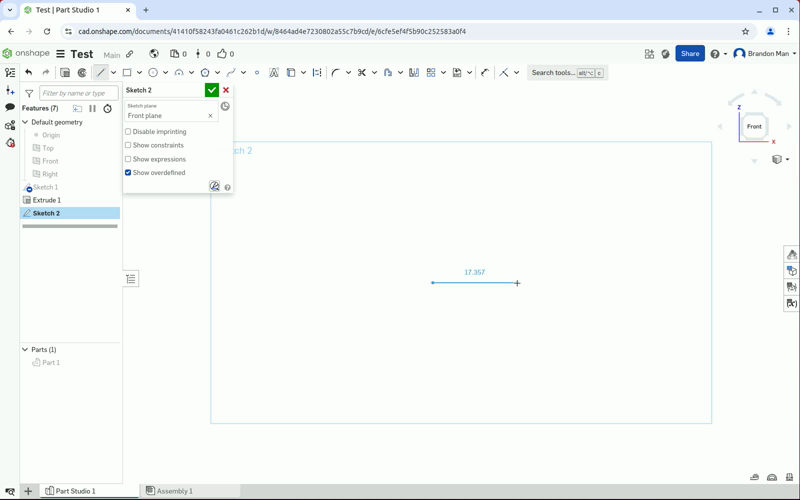
key_down(shift)
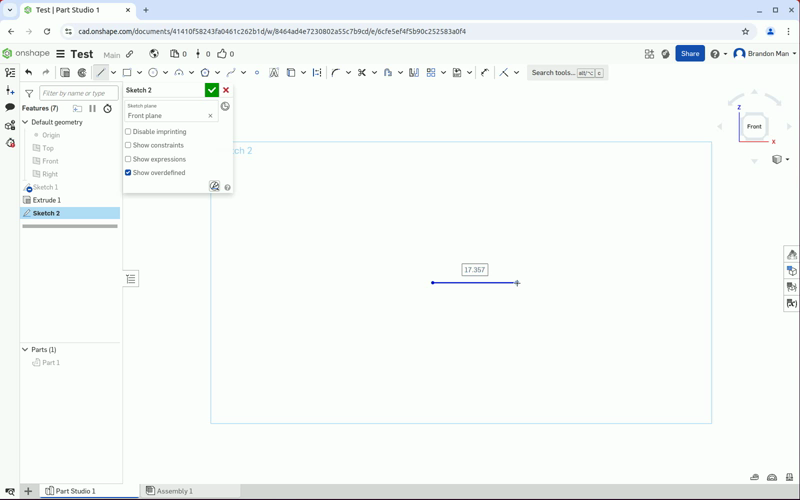
mouse_move(547, 282)
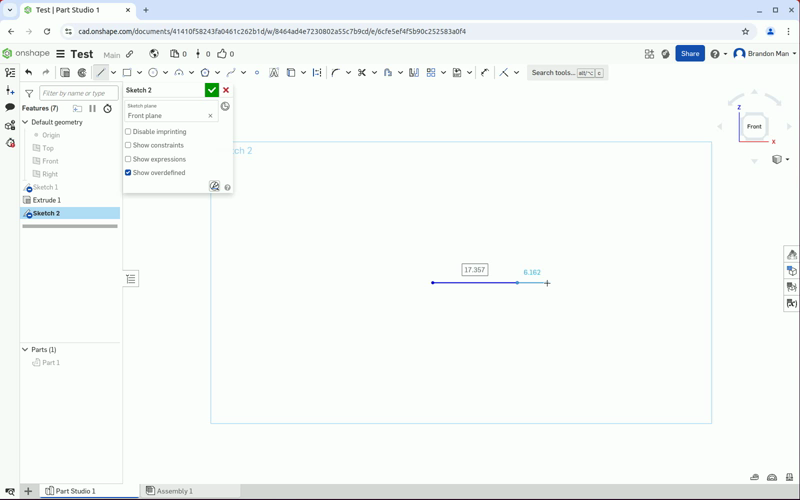
mouse_move(517, 240)
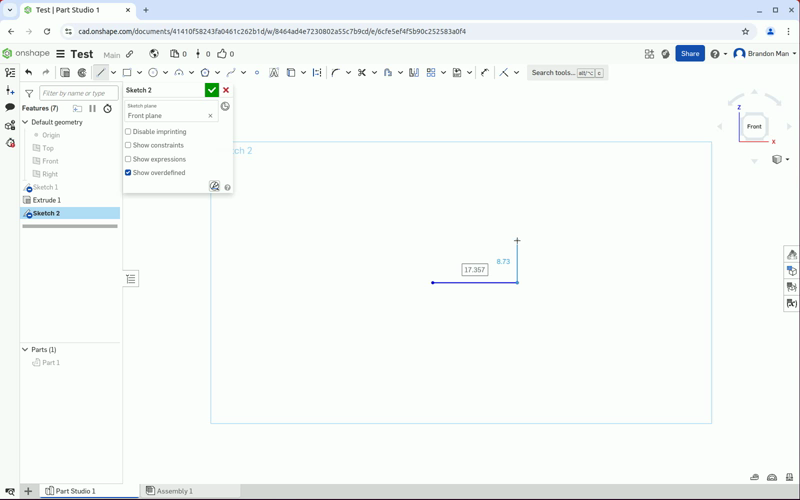
click(517, 240)
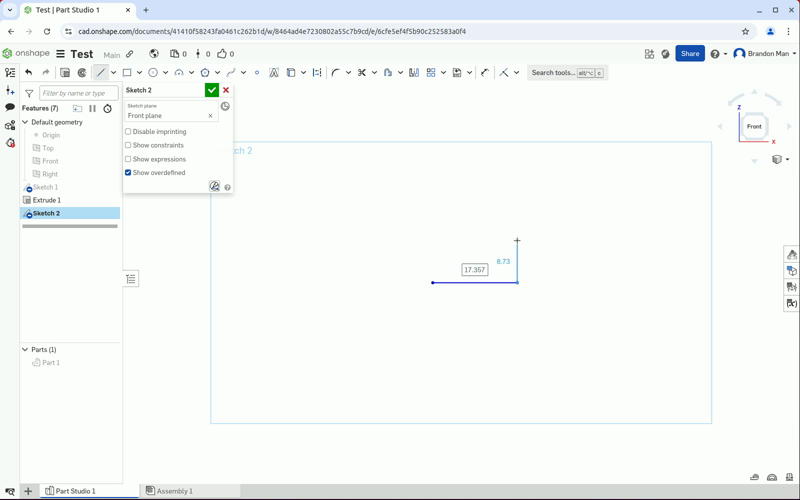
key_up(shift)
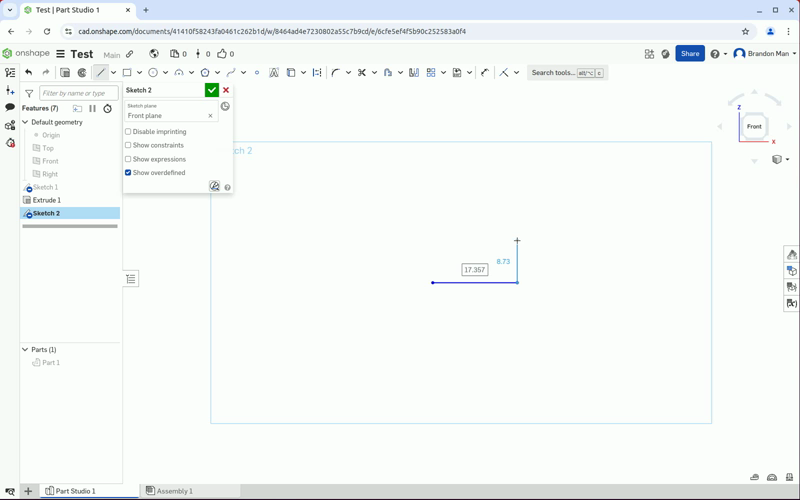
key_down(shift)
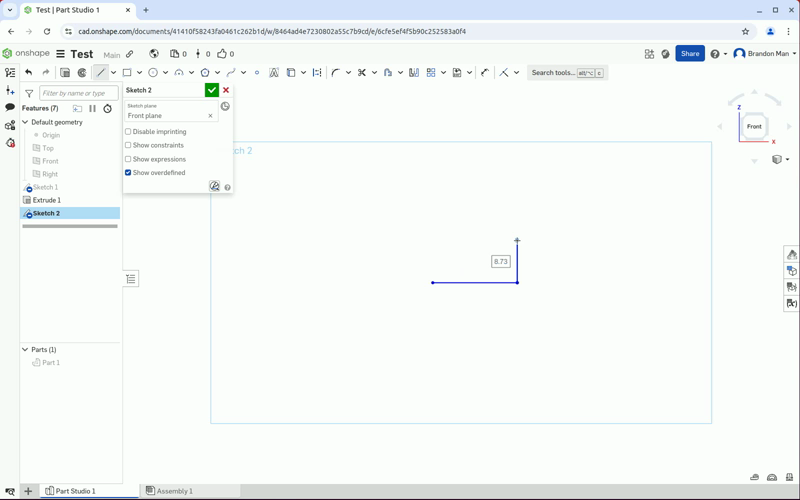
mouse_move(432, 240)
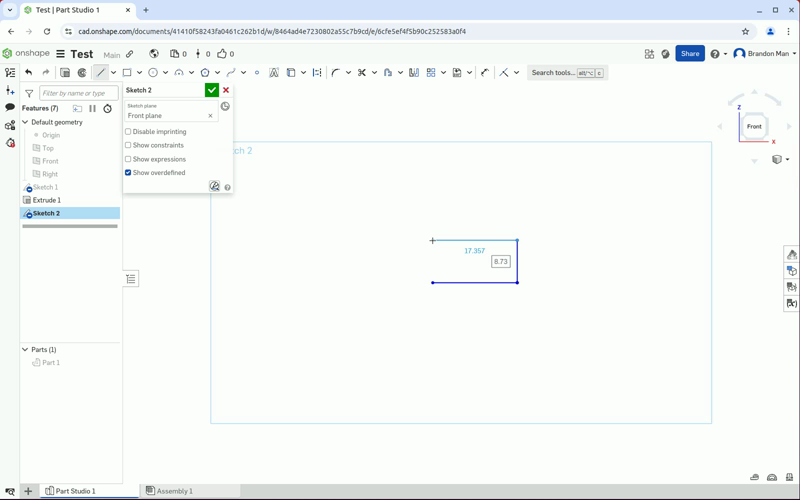
click(432, 240)
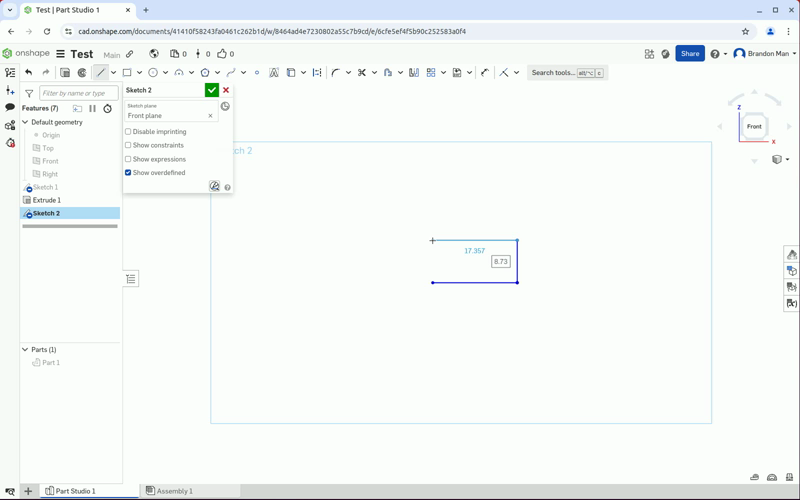
key_up(shift)
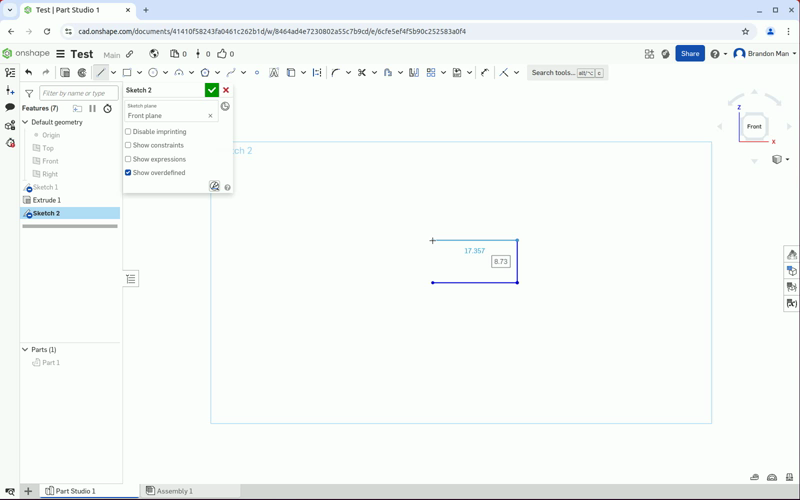
mouse_move(462, 240)
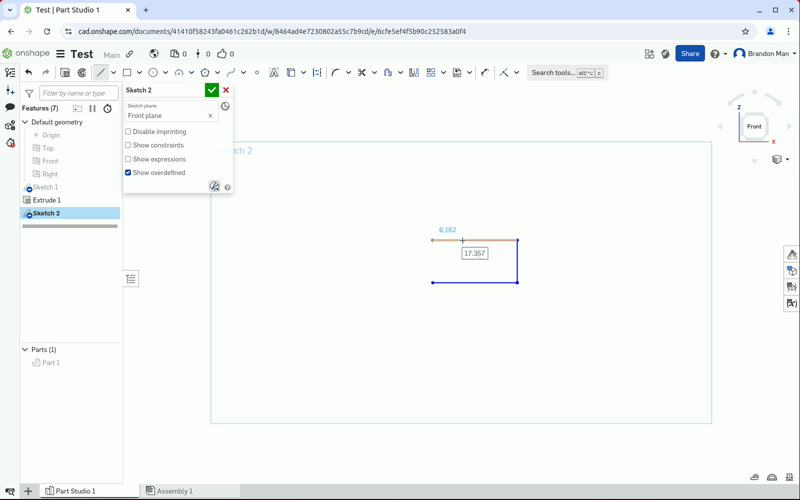
key_down(shift)
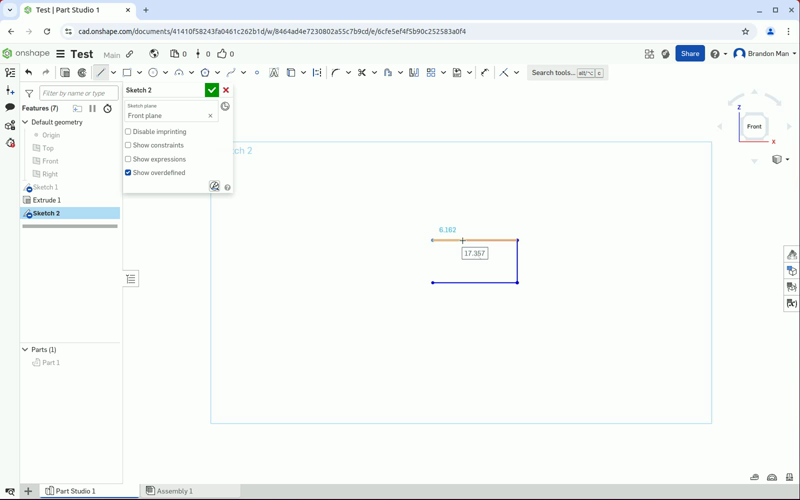
mouse_move(432, 282)
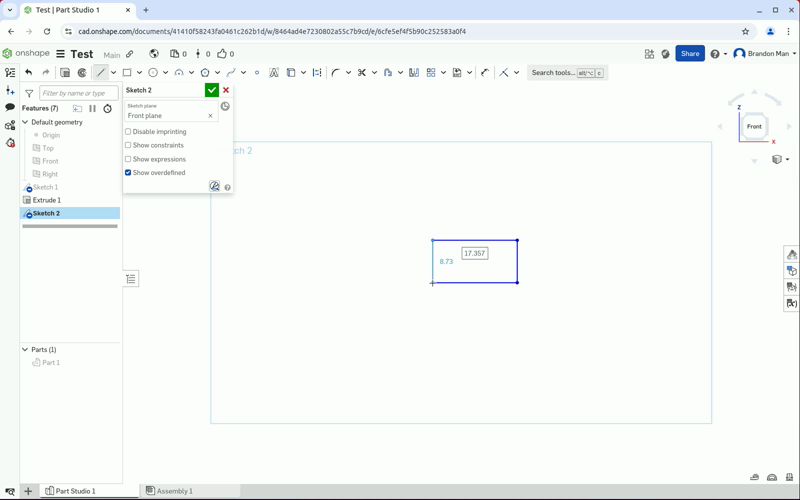
key_up(shift)
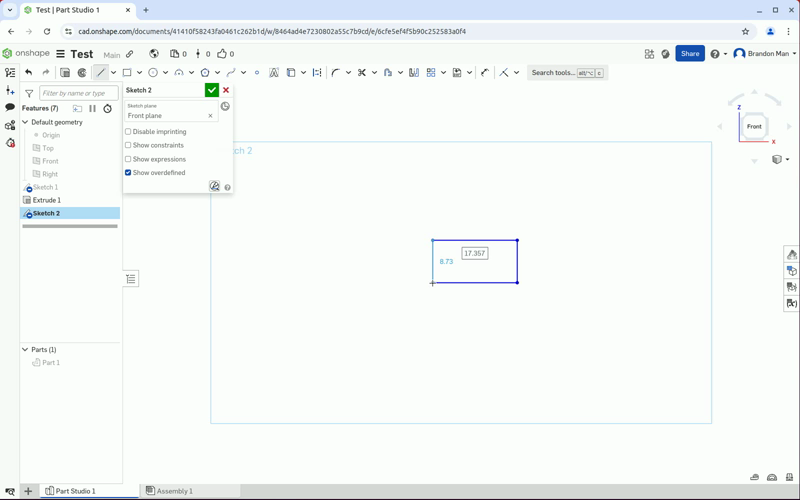
click(432, 282)
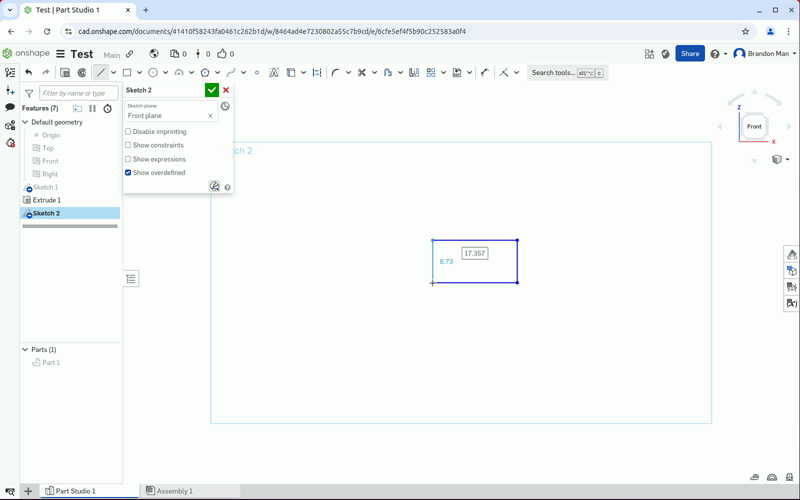
key(esc)
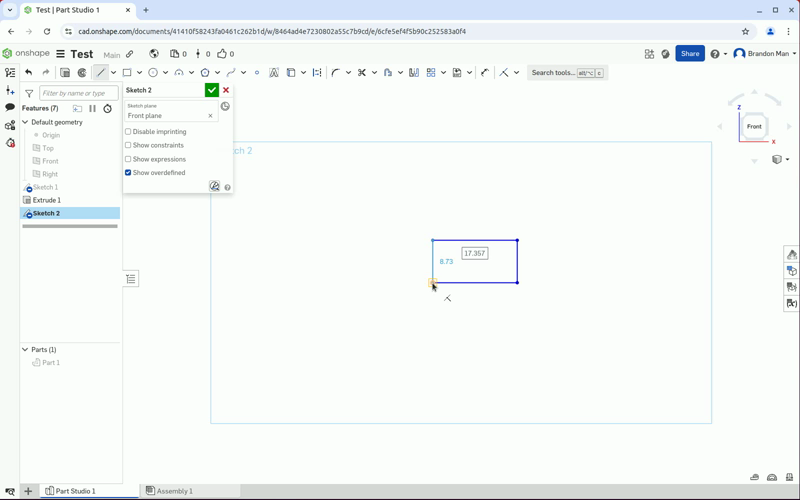
mouse_move(445, 261)
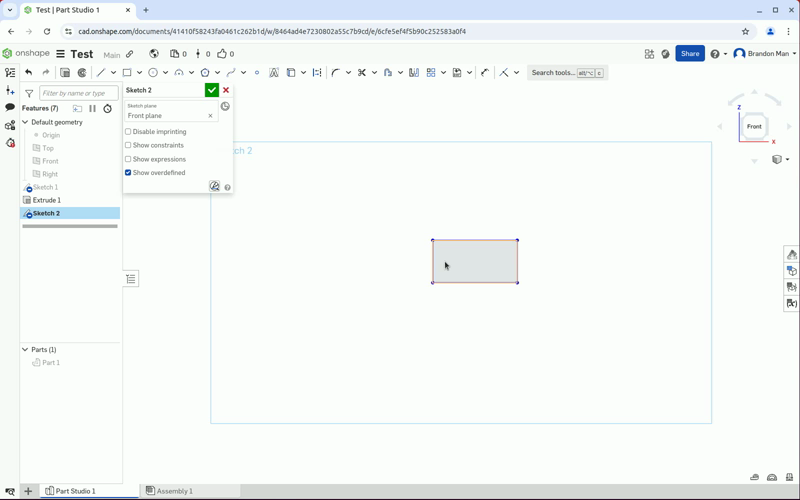
click(445, 261)
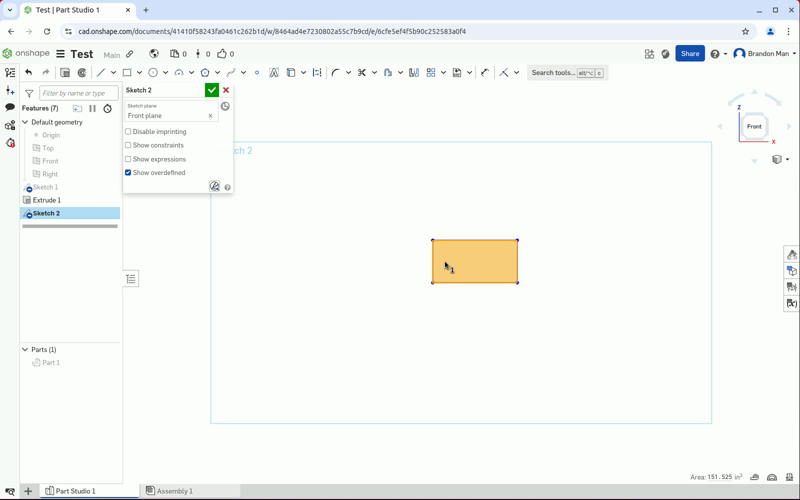
mouse_move(73, 352)
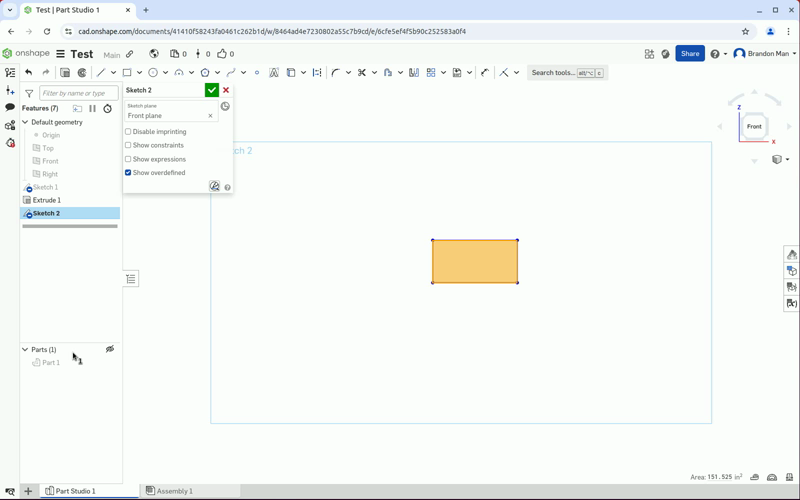
key(shift+y)
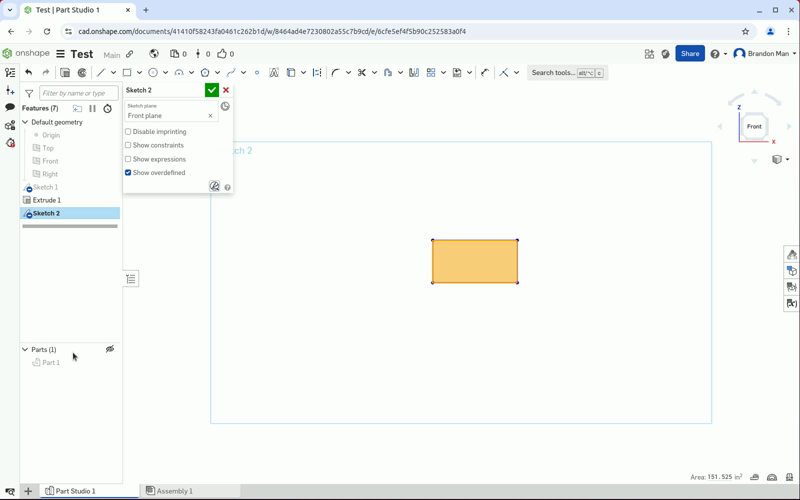
key(shift+e)
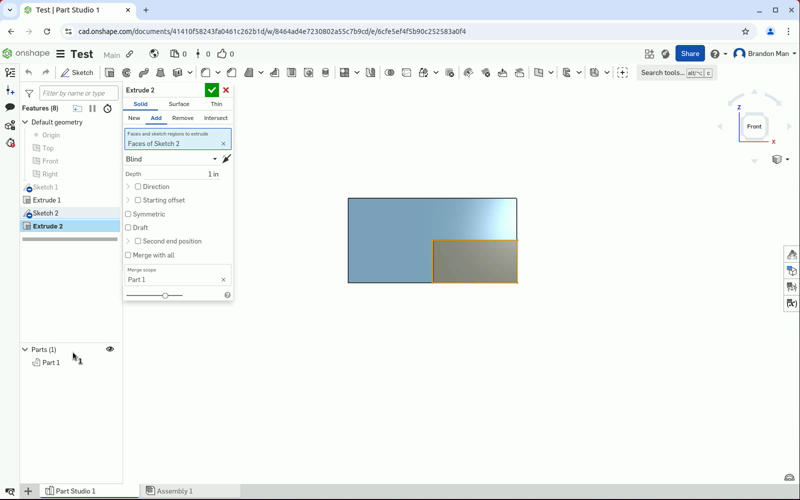
mouse_move(143, 106)
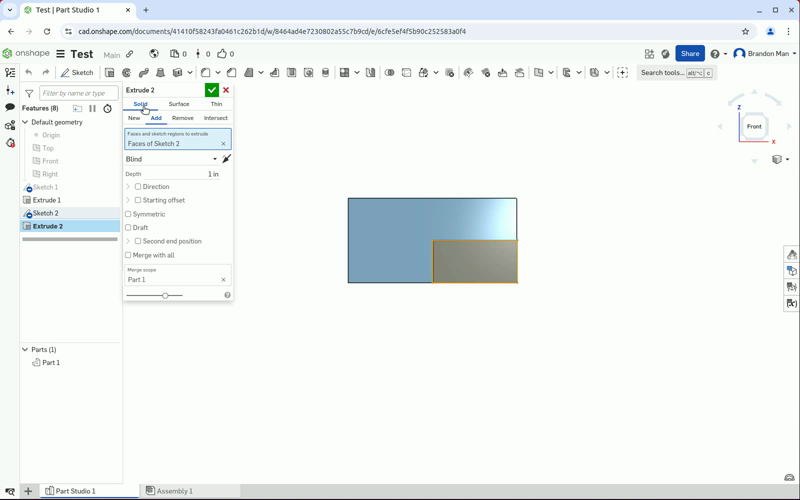
click(143, 106)
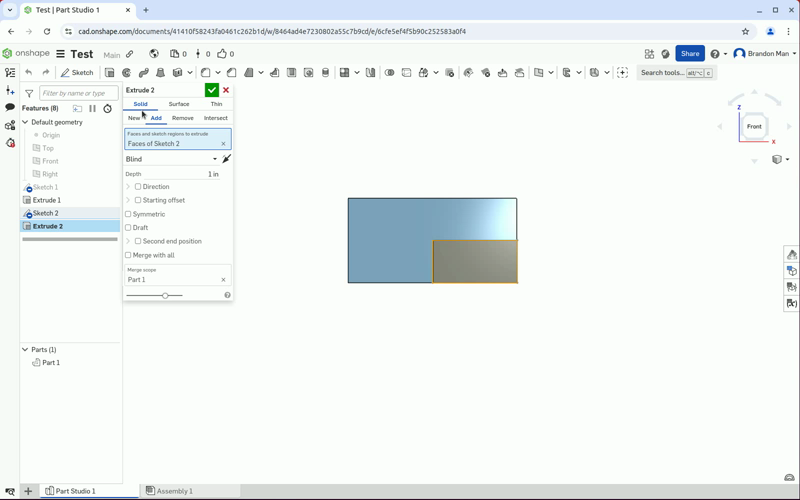
mouse_move(137, 120)
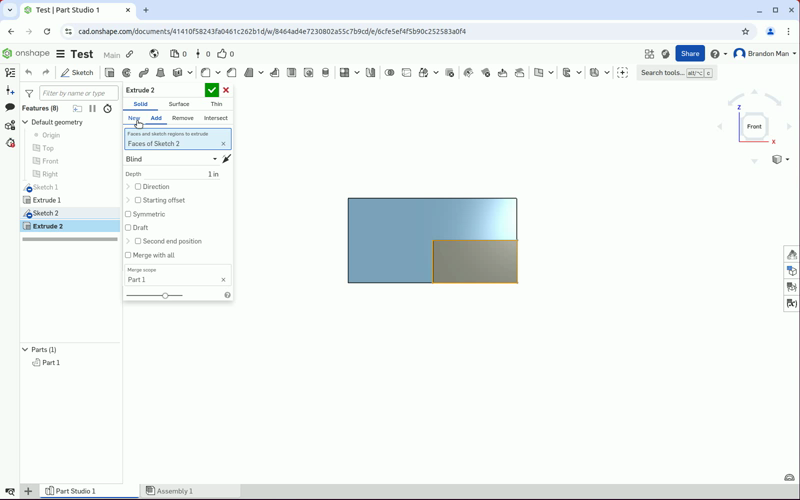
click(137, 120)
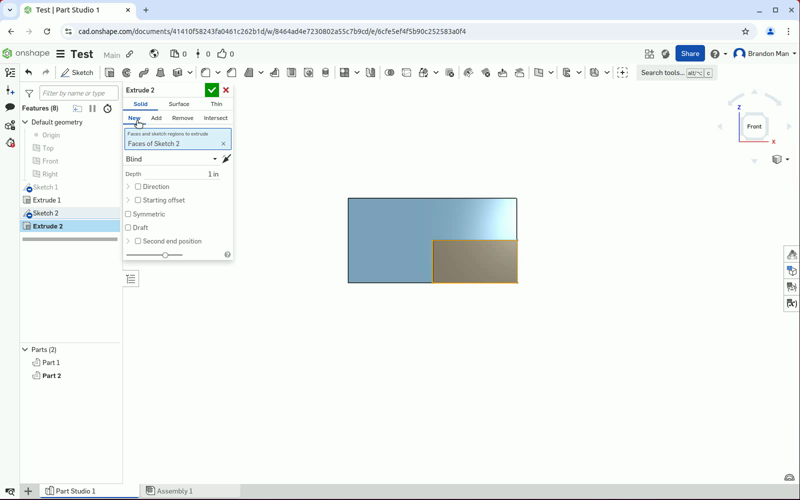
key(tab, 4)
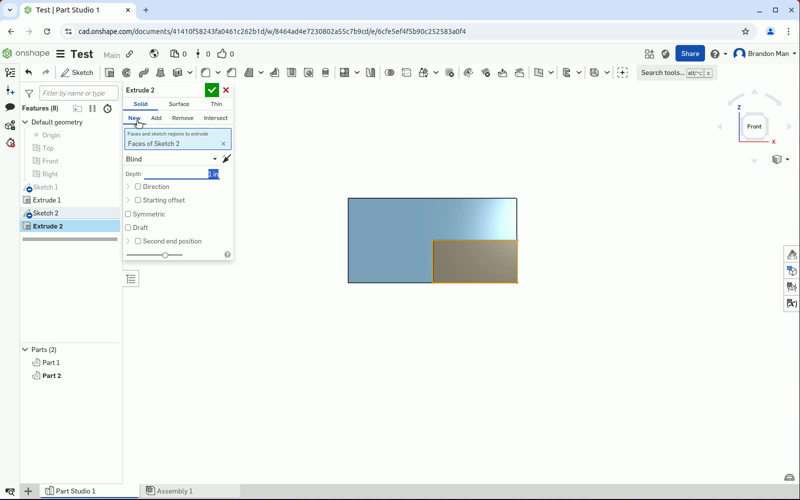
text(10.351)
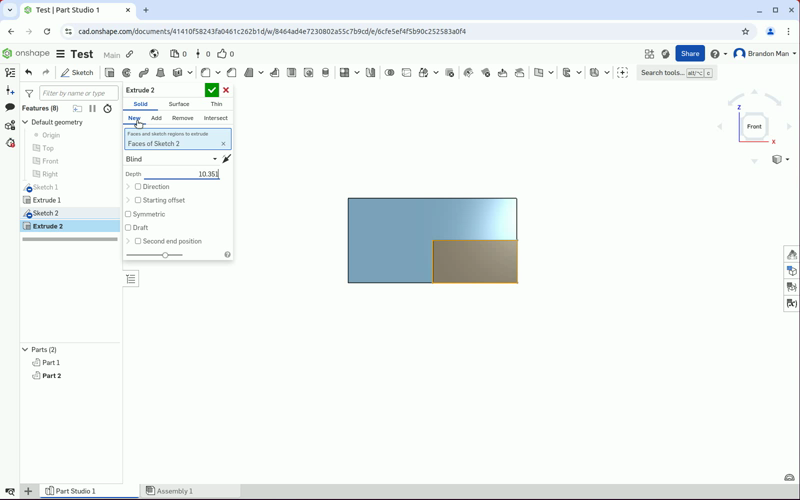
key(enter)
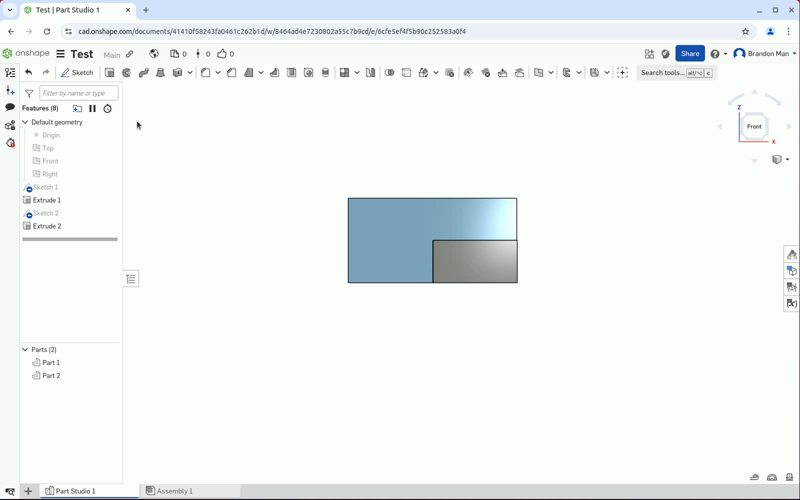
key(shift+h)
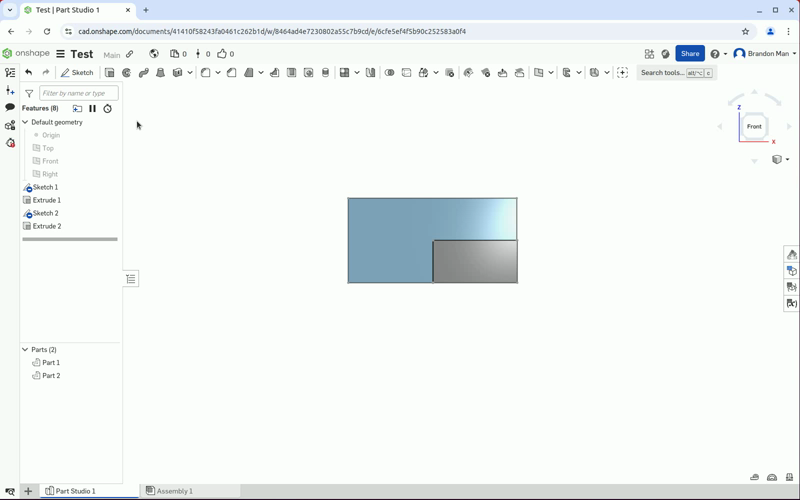
key(shift+h)
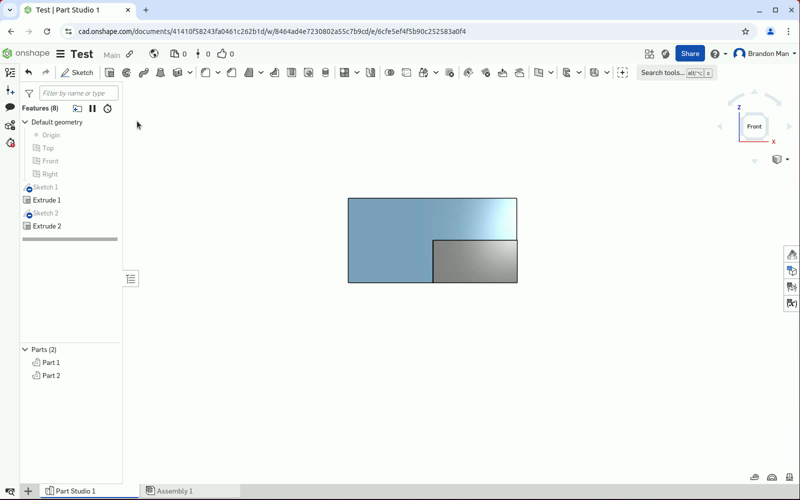
mouse_move(73, 189)
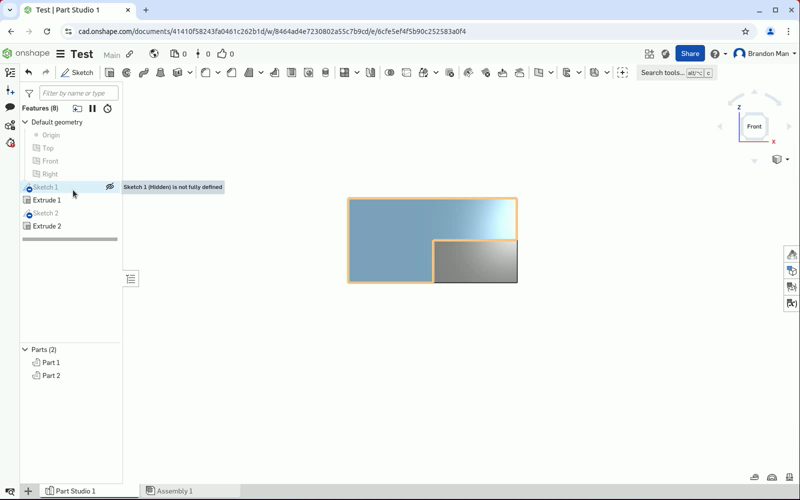
click(73, 189)
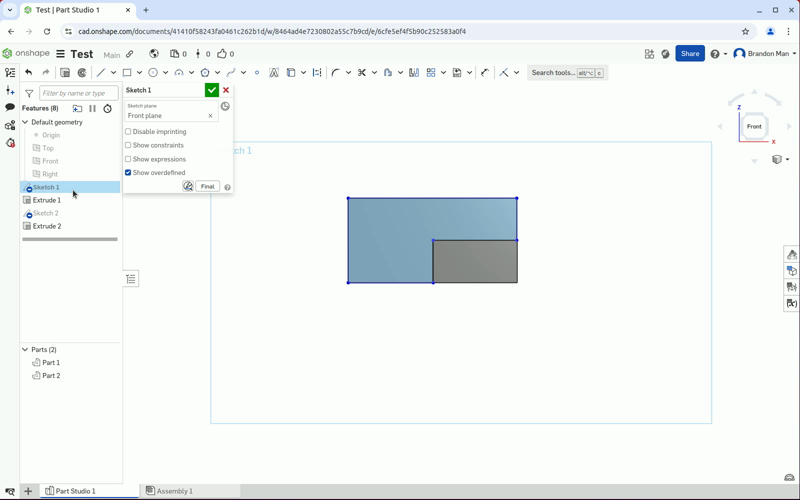
mouse_move(229, 92)
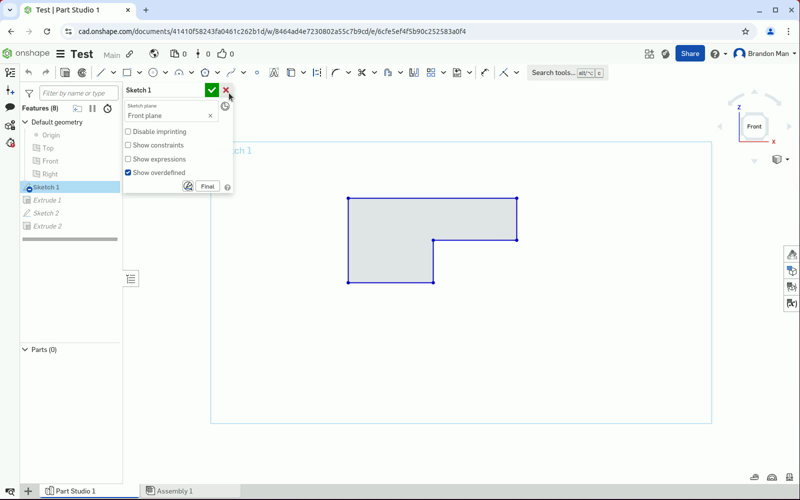
click(229, 92)
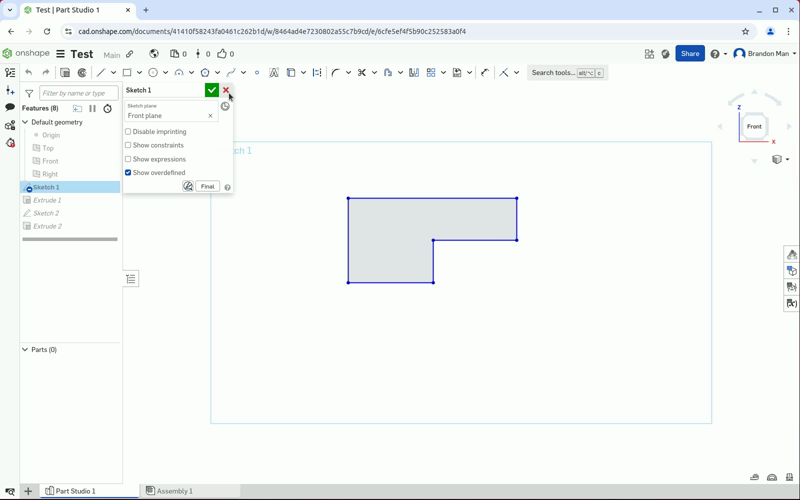
key(shift+s)
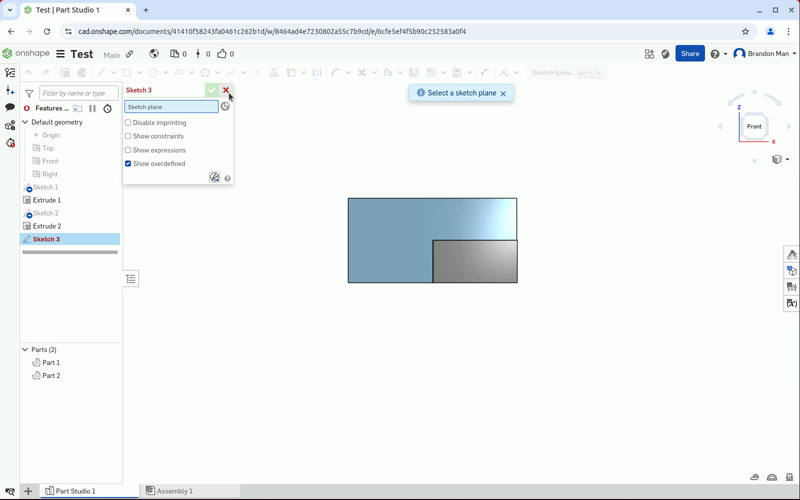
mouse_move(73, 163)
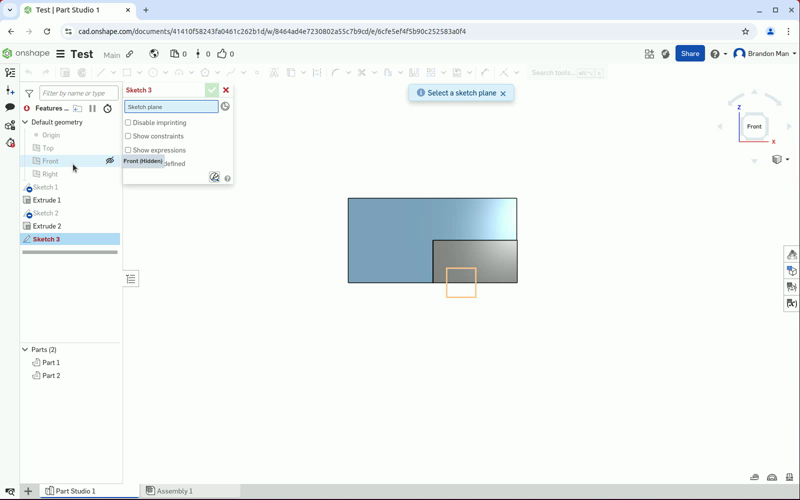
click(73, 163)
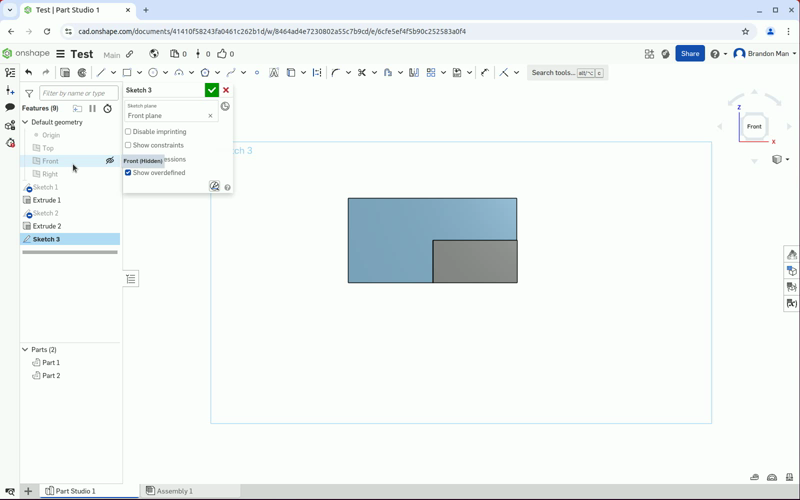
mouse_move(73, 352)
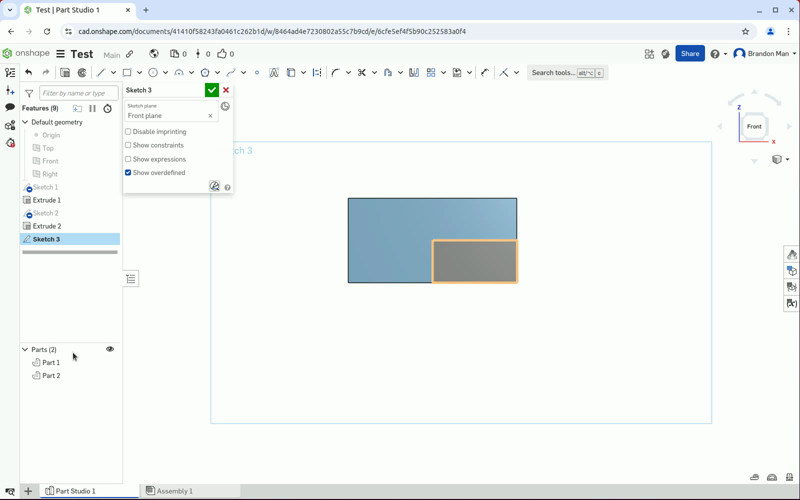
key(y)
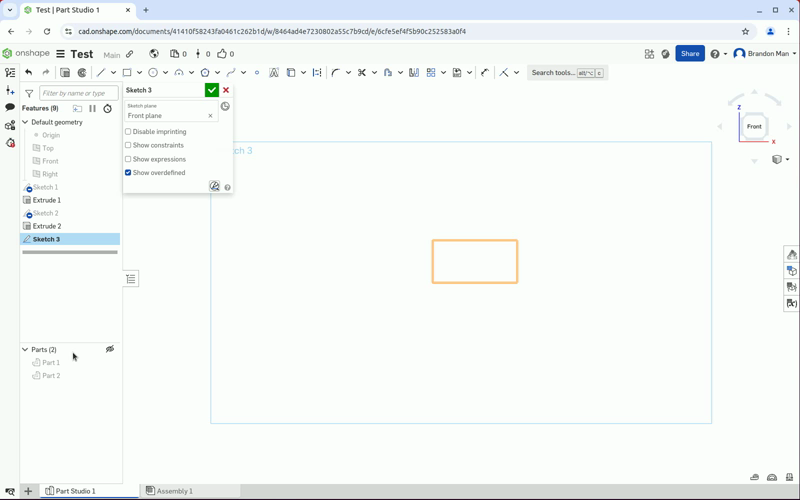
key(l)
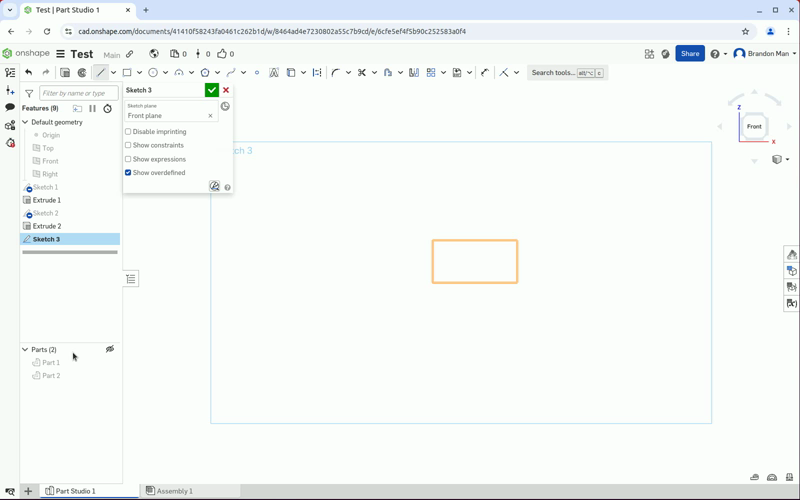
key_down(shift)
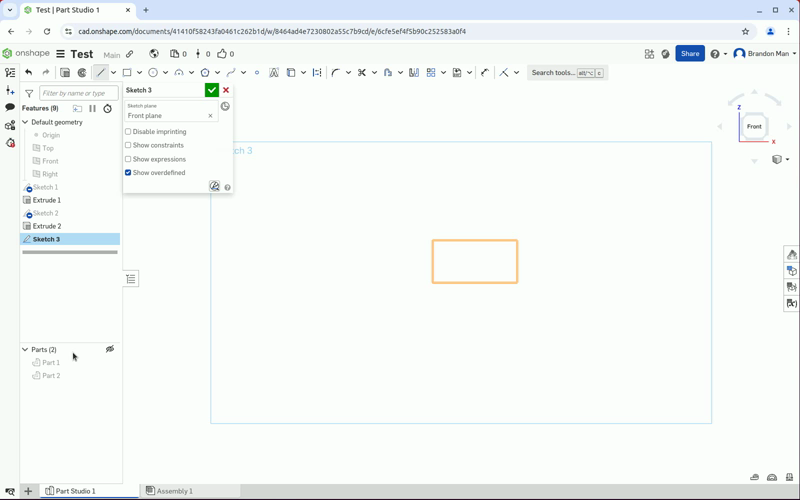
mouse_move(348, 282)
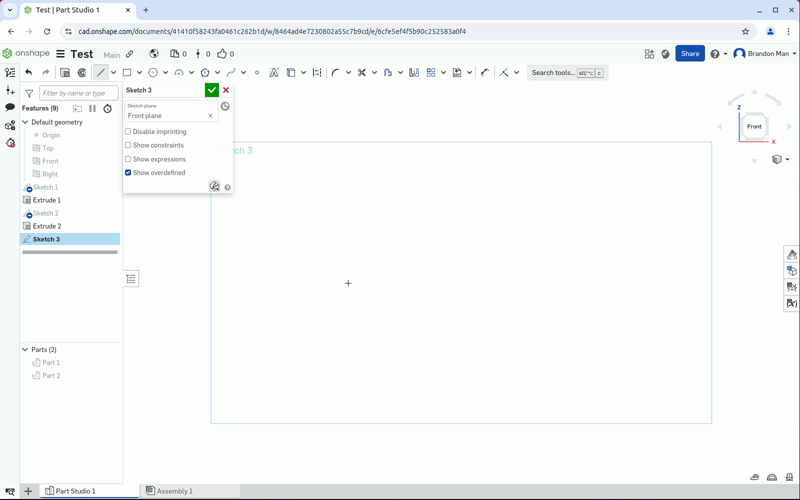
click(348, 282)
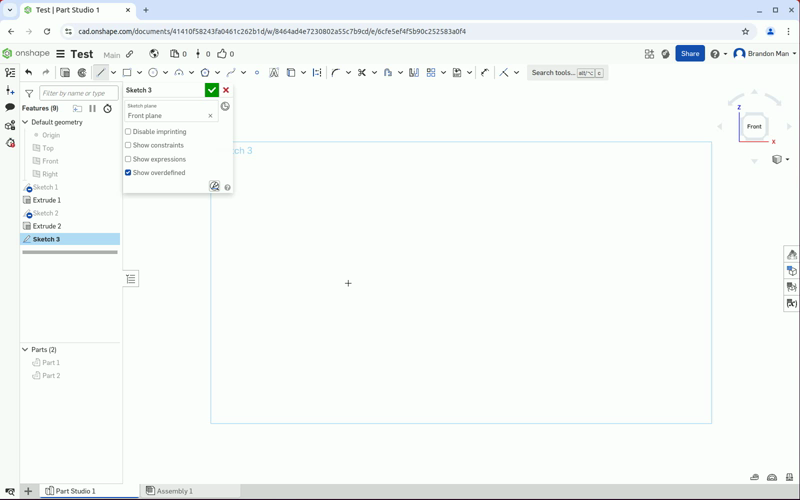
key_up(shift)
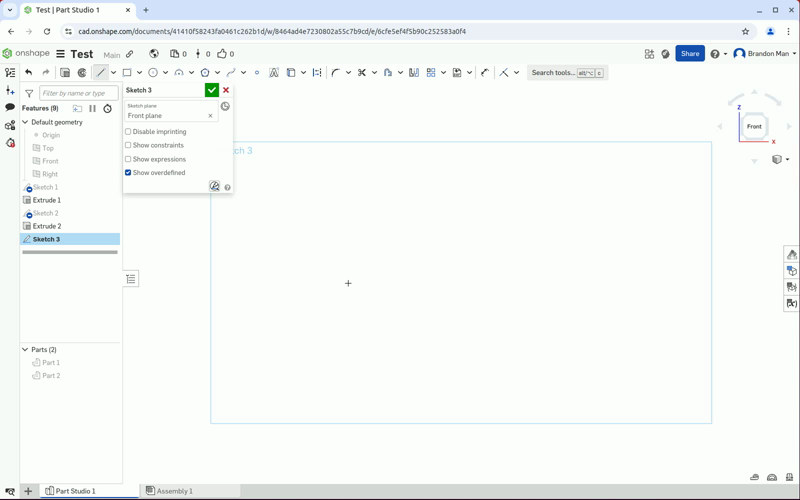
key_down(shift)
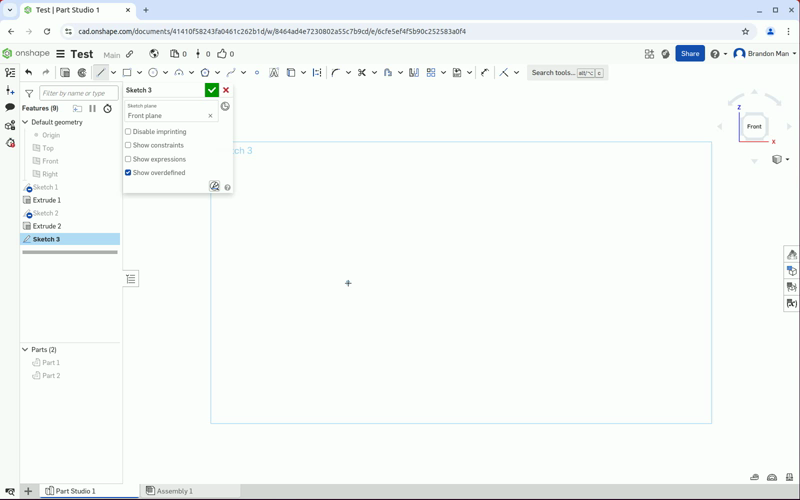
mouse_move(433, 282)
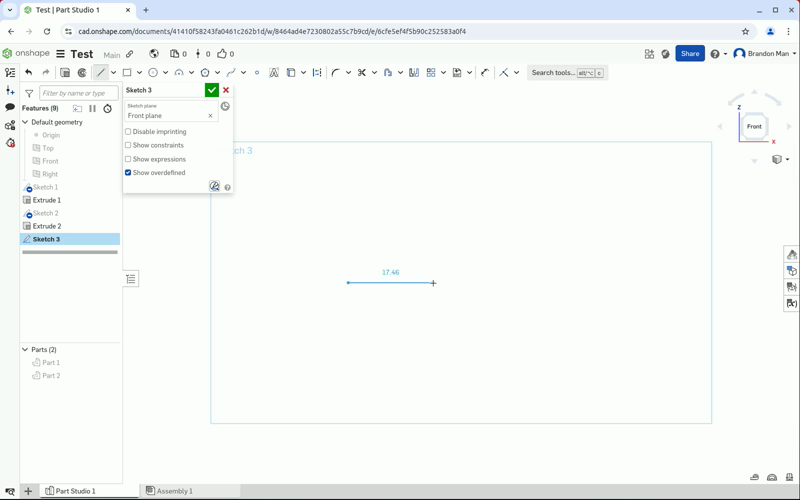
click(433, 282)
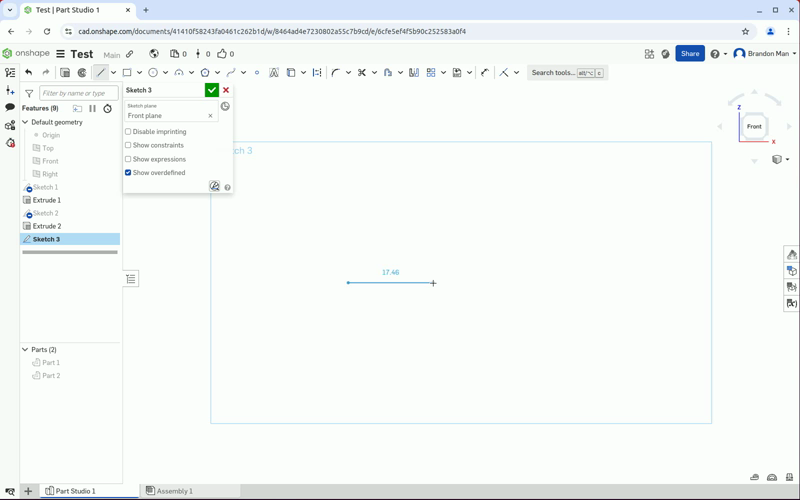
key_up(shift)
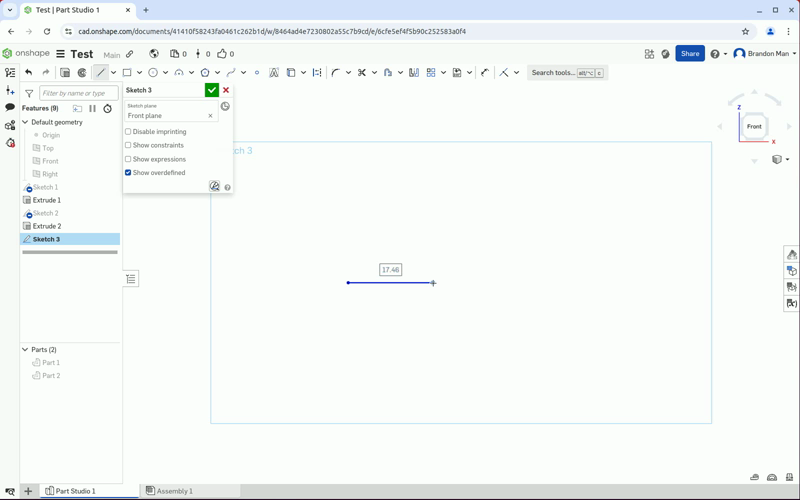
key_down(shift)
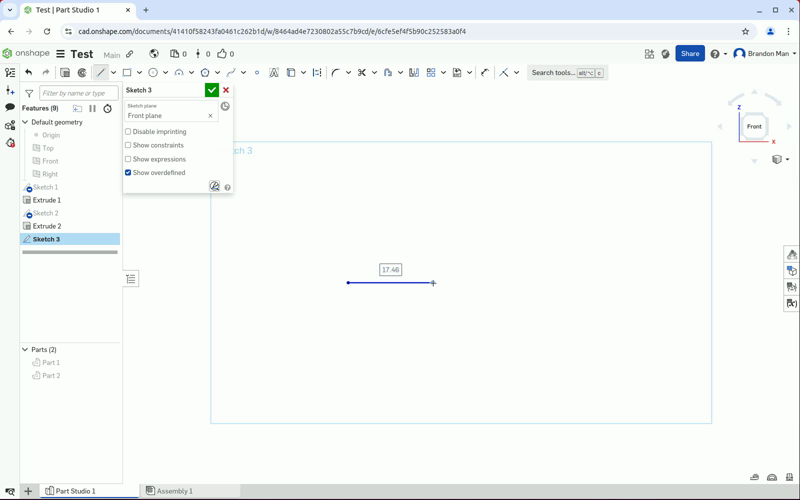
mouse_move(463, 282)
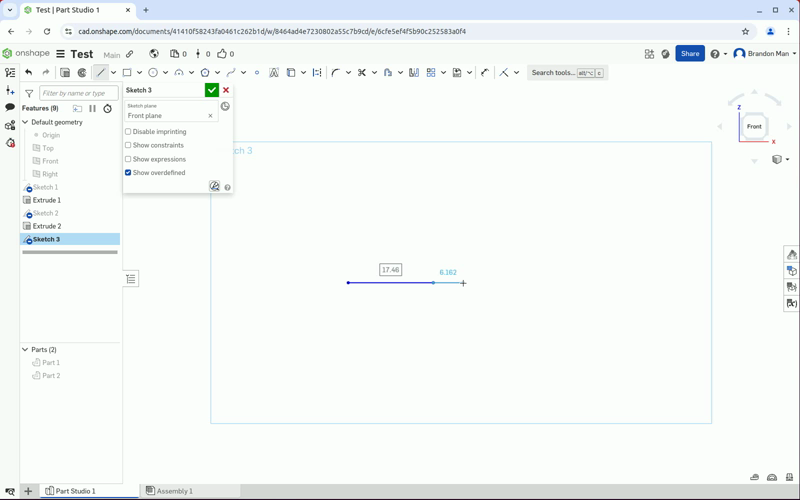
mouse_move(433, 240)
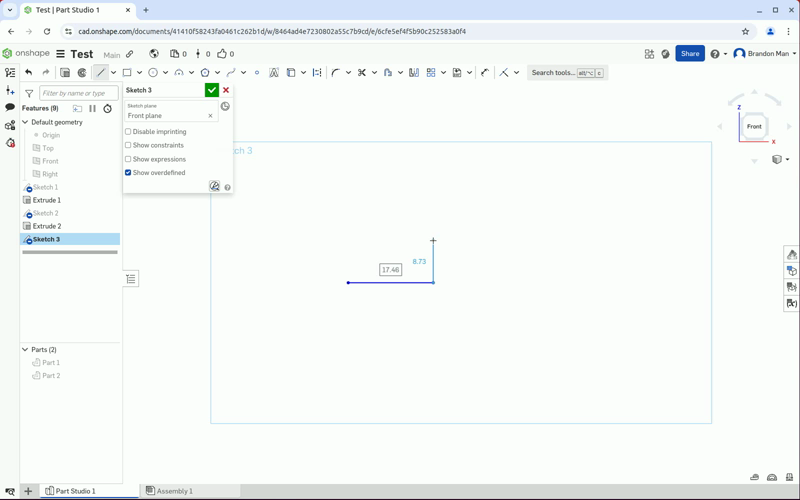
click(433, 240)
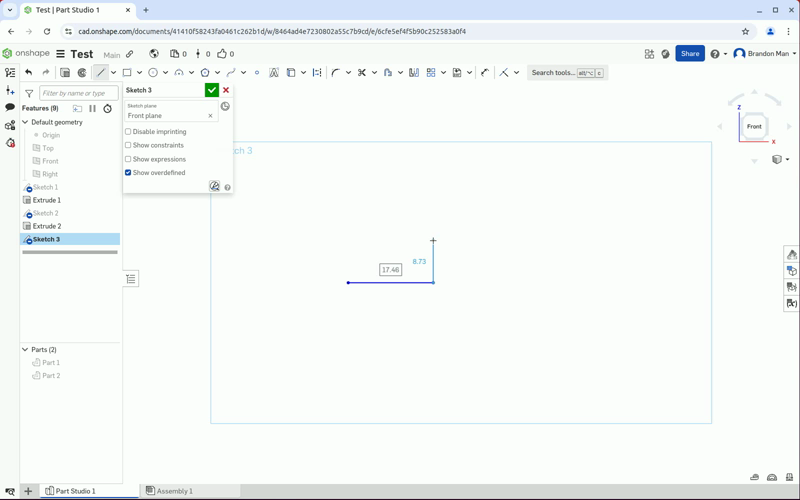
key_up(shift)
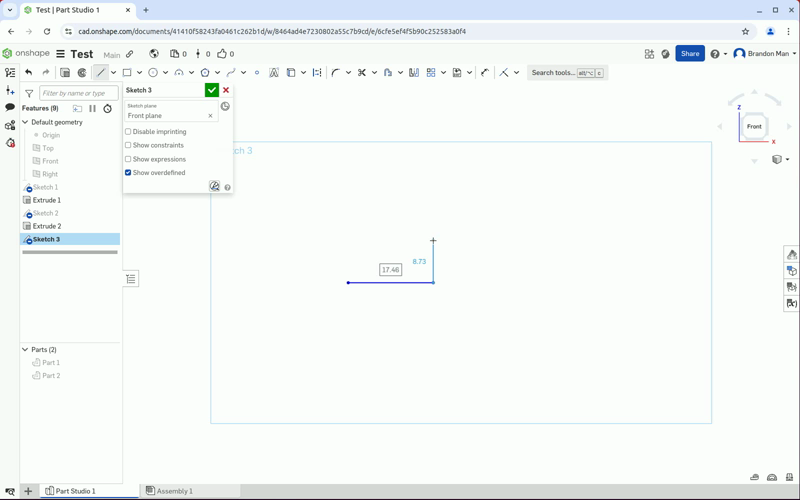
key_down(shift)
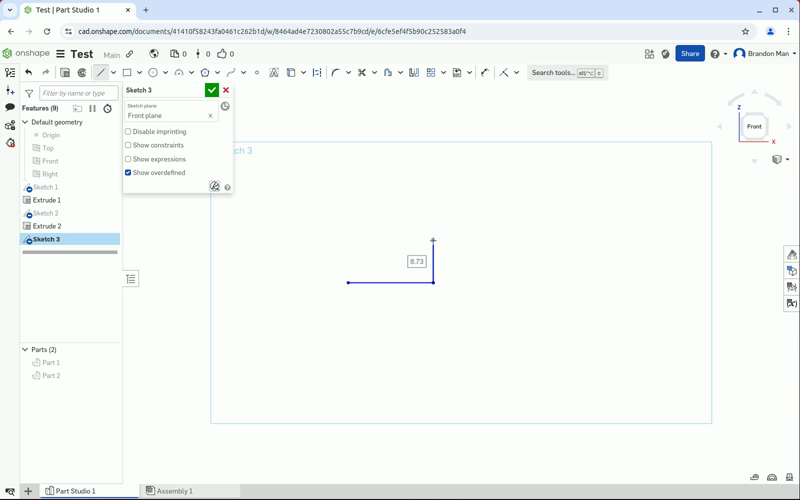
mouse_move(516, 240)
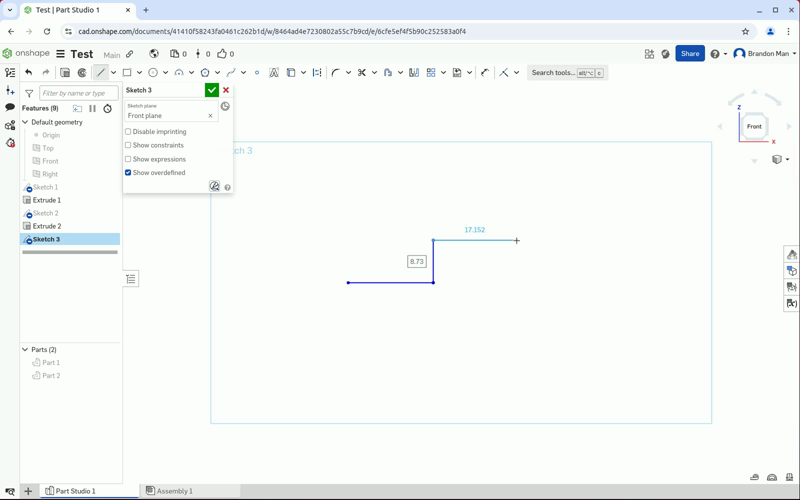
click(516, 240)
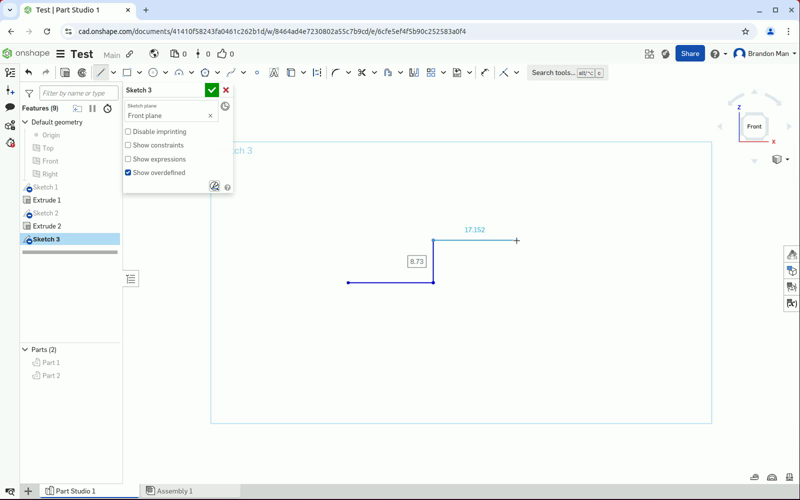
key_up(shift)
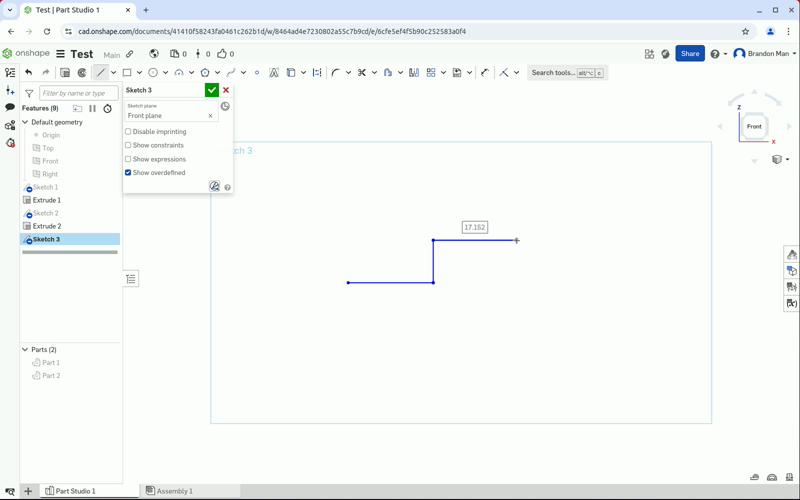
key_down(shift)
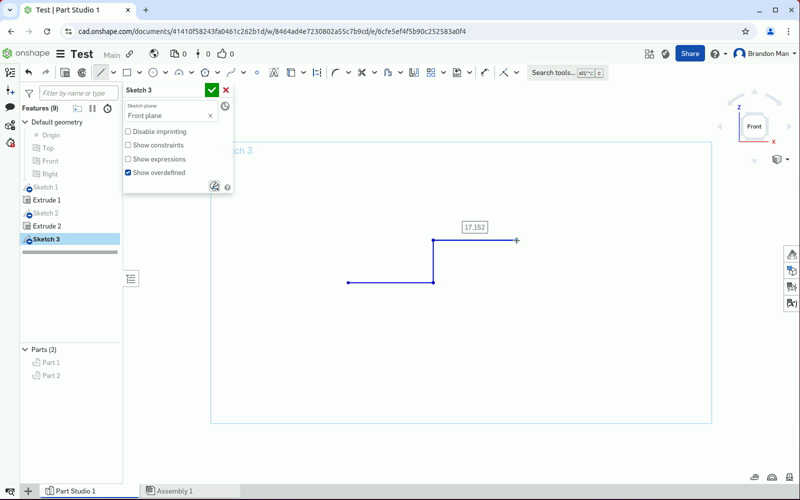
mouse_move(546, 240)
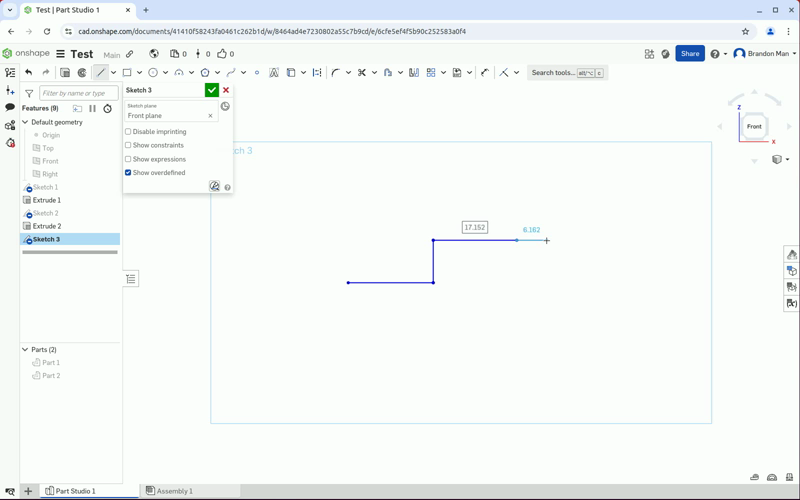
mouse_move(516, 198)
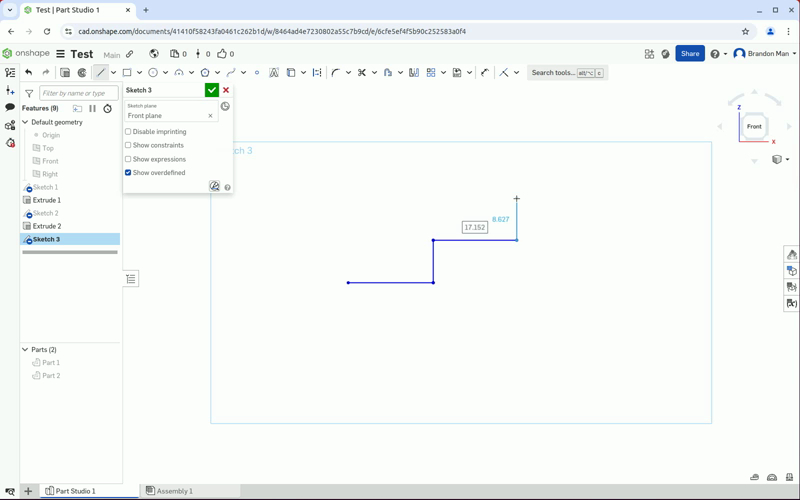
click(516, 198)
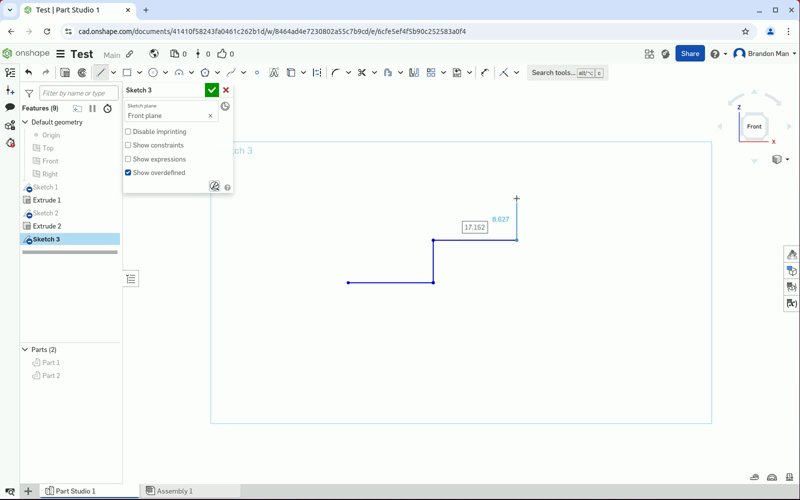
key_up(shift)
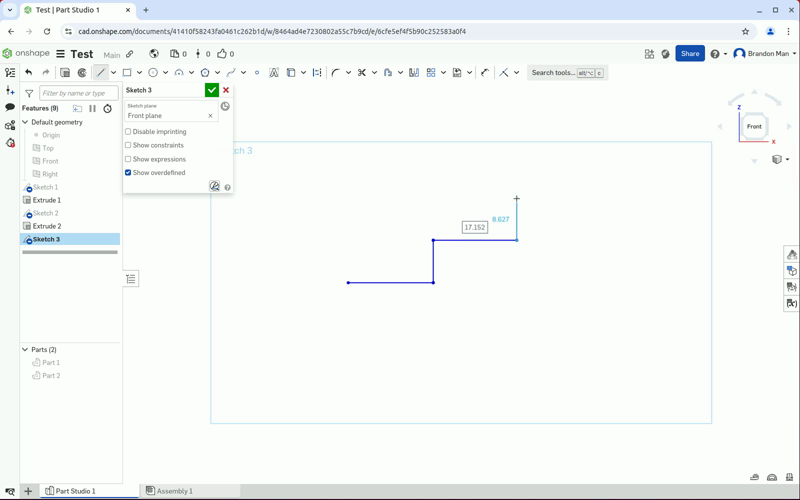
key_down(shift)
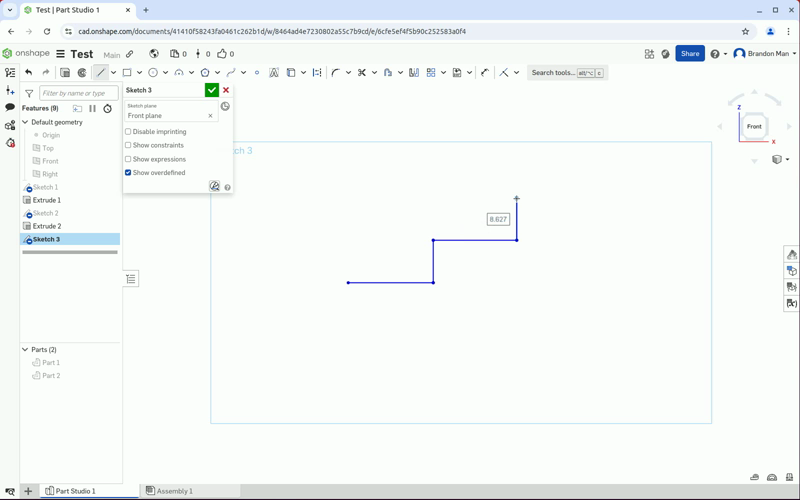
mouse_move(348, 198)
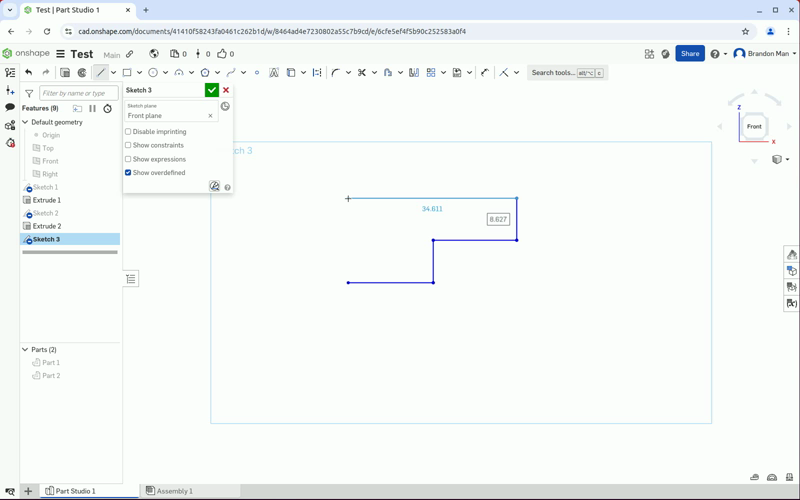
click(348, 198)
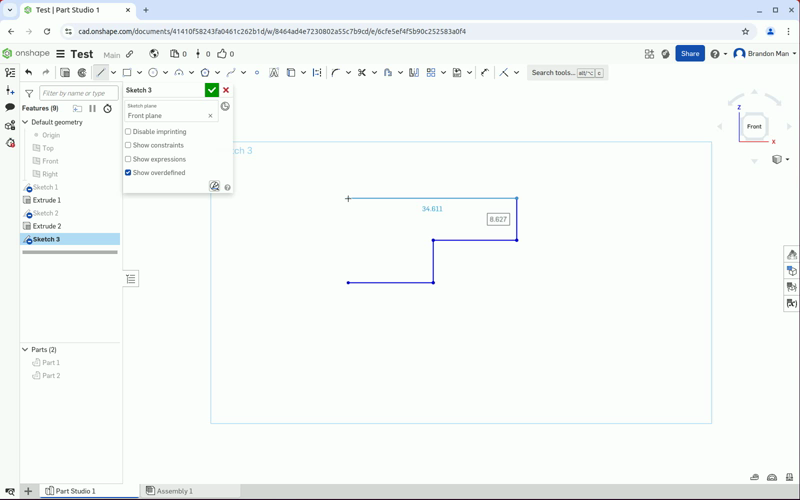
key_up(shift)
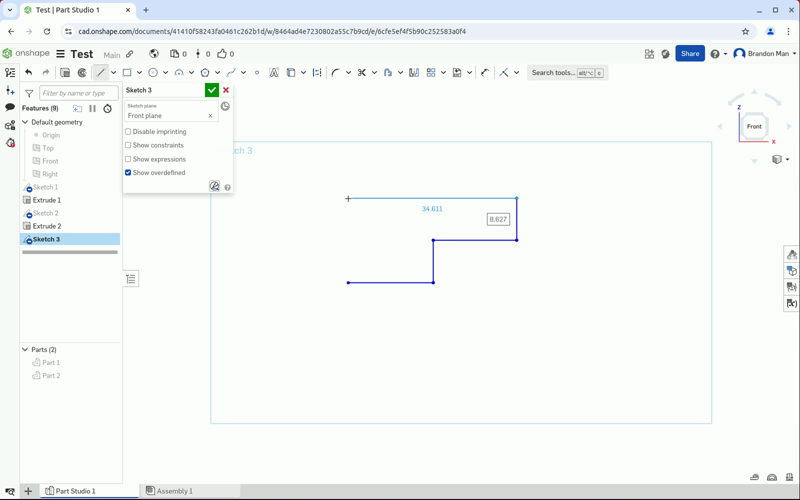
key_down(shift)
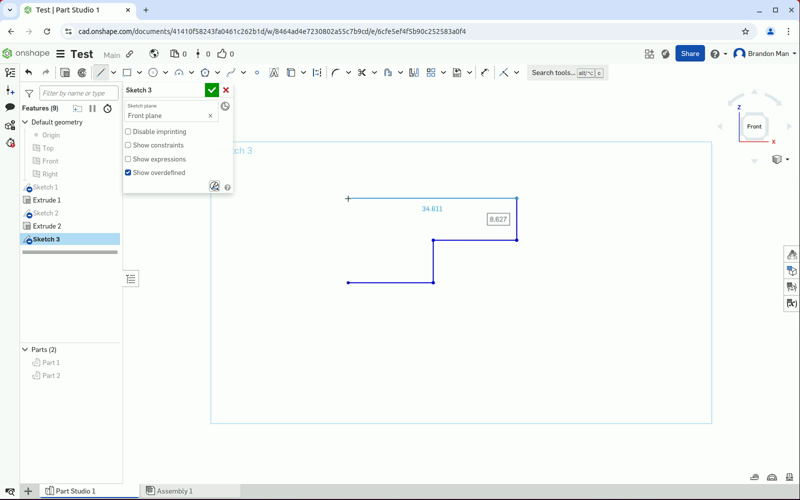
mouse_move(348, 282)
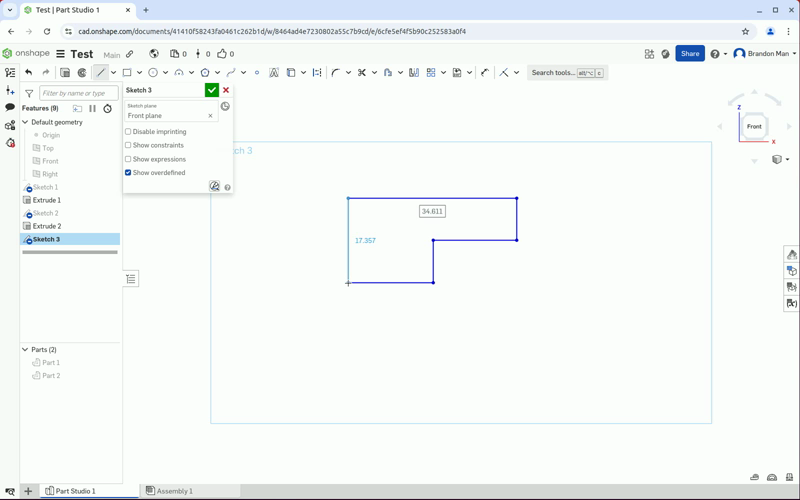
key_up(shift)
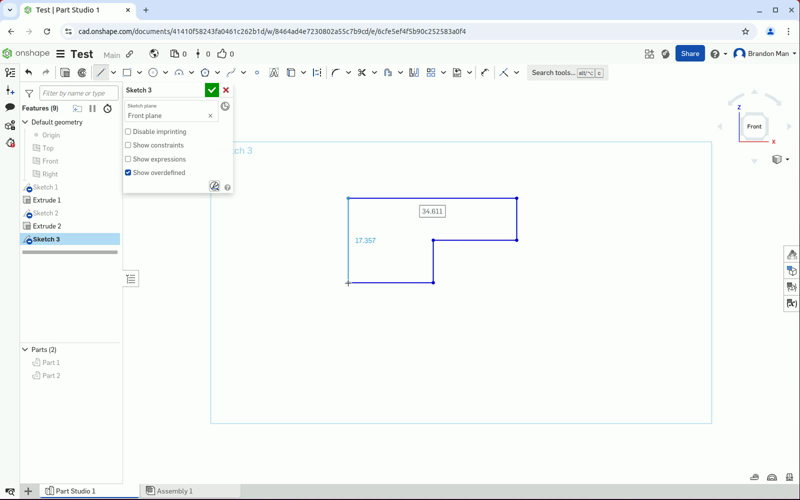
click(348, 282)
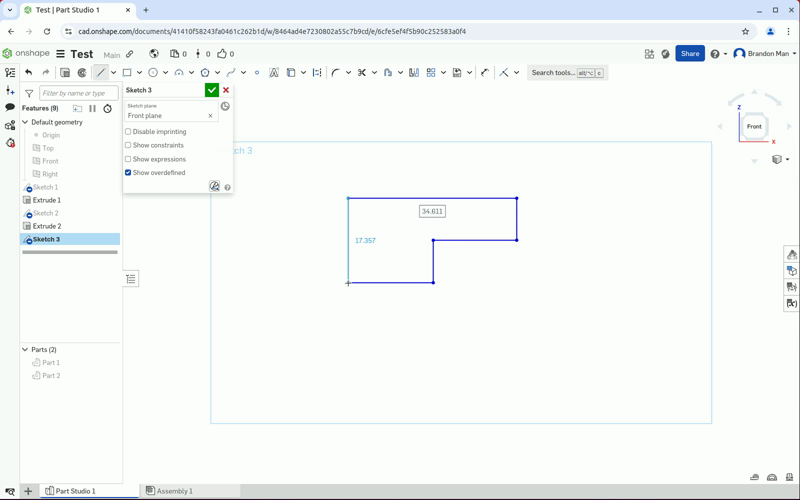
key(esc)
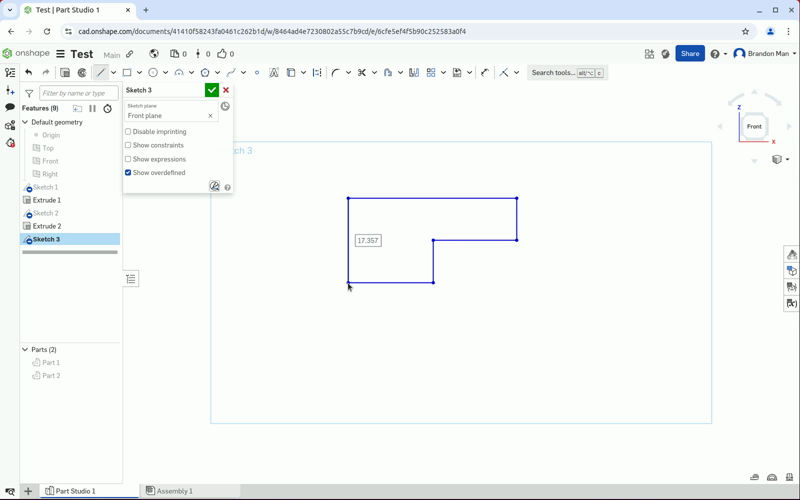
mouse_move(369, 215)
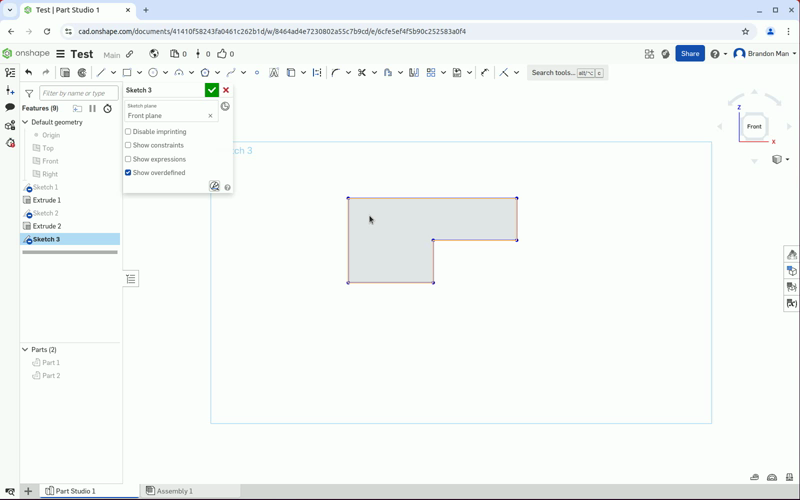
click(369, 215)
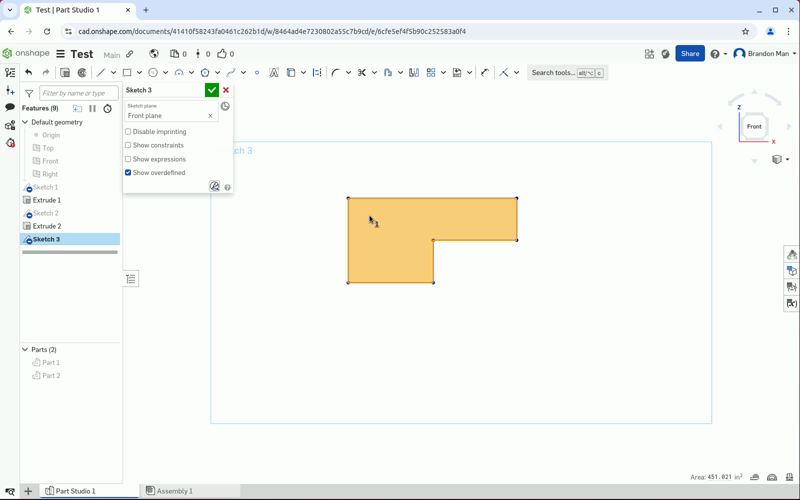
mouse_move(73, 352)
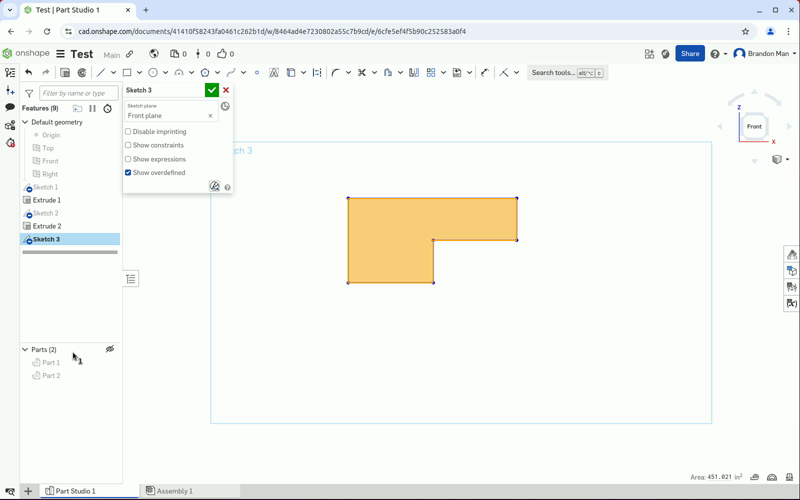
key(shift+y)
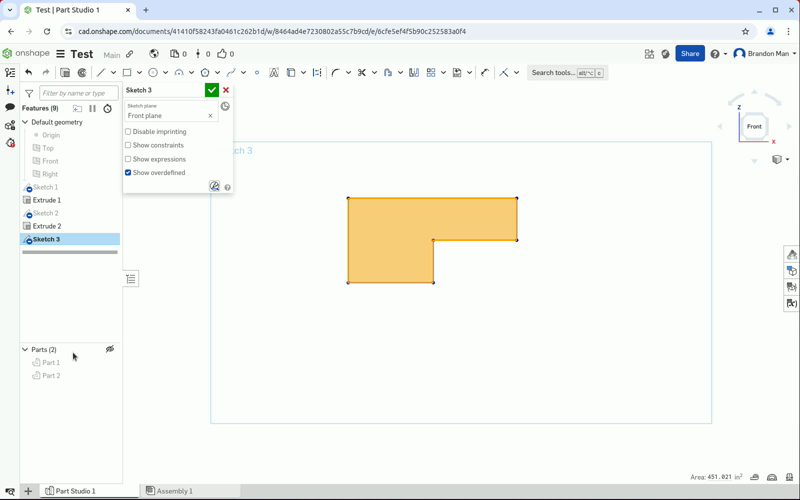
key(shift+e)
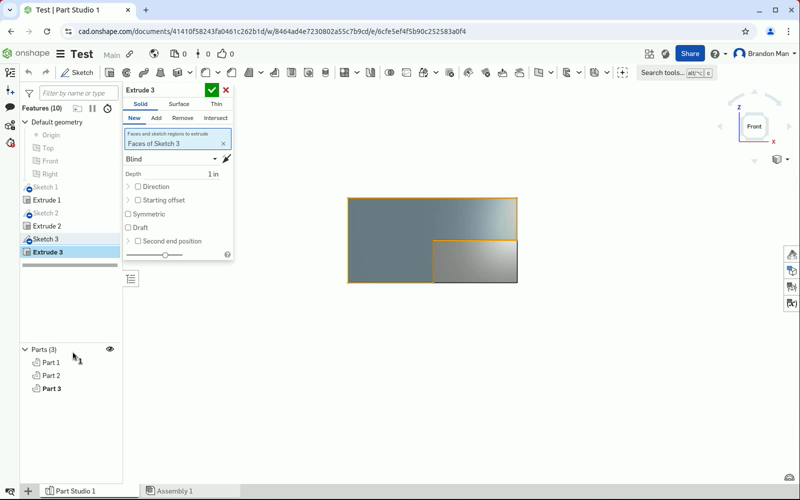
mouse_move(143, 106)
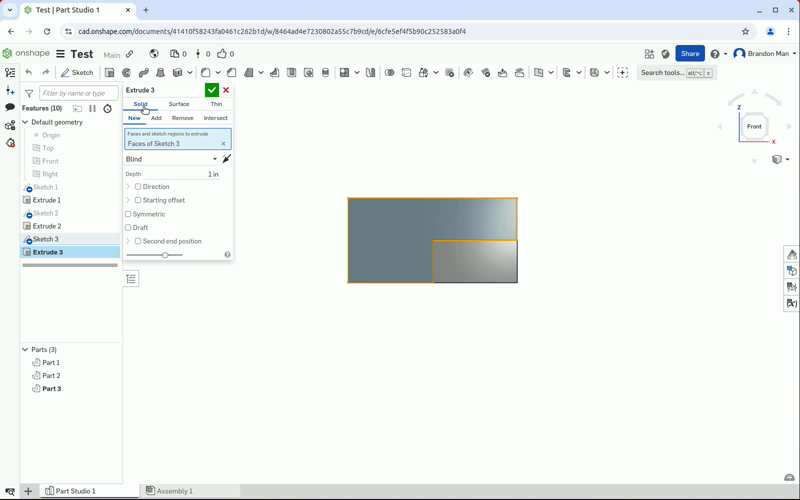
click(143, 106)
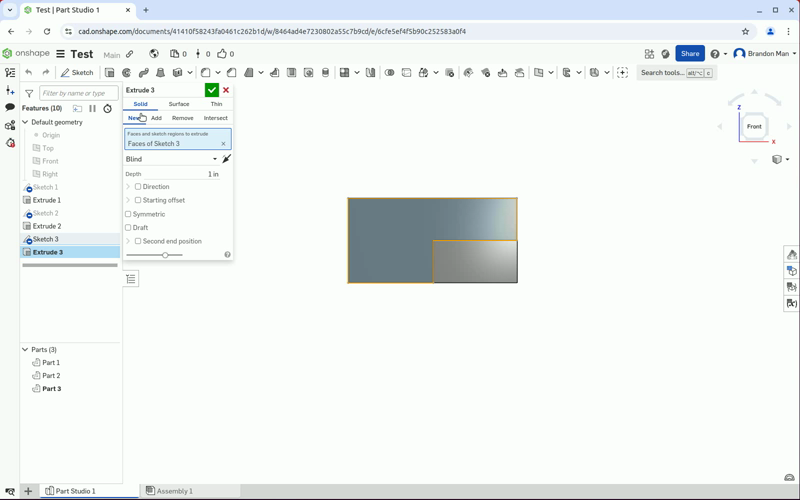
mouse_move(137, 120)
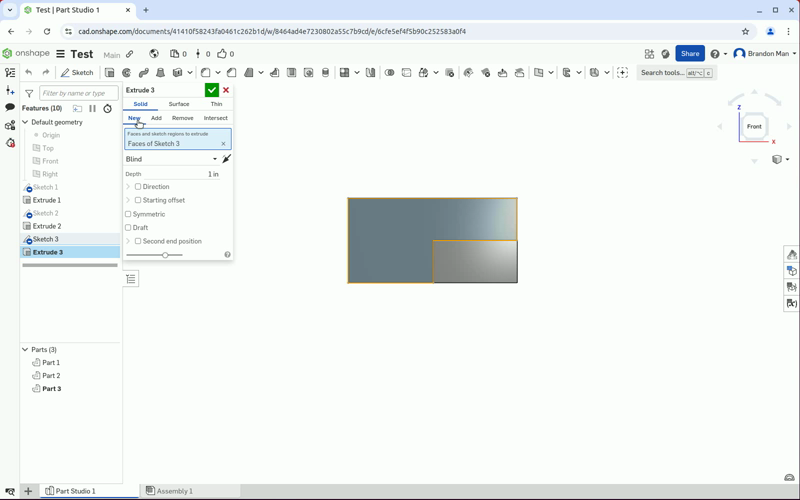
click(137, 120)
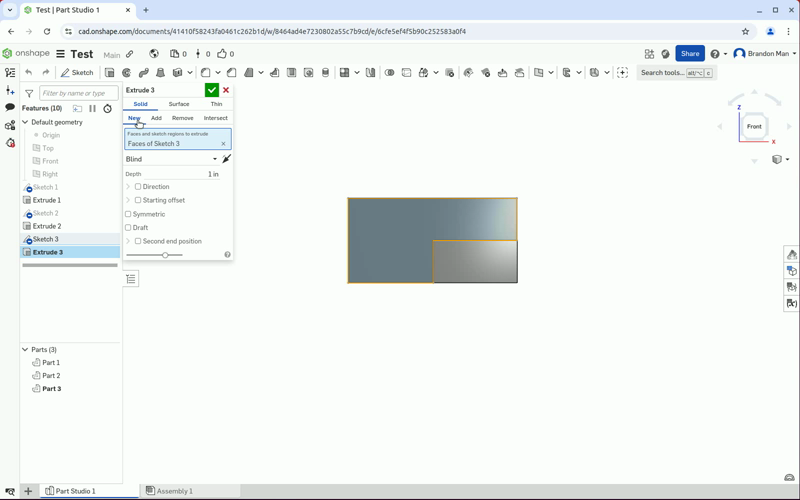
key(tab, 4)
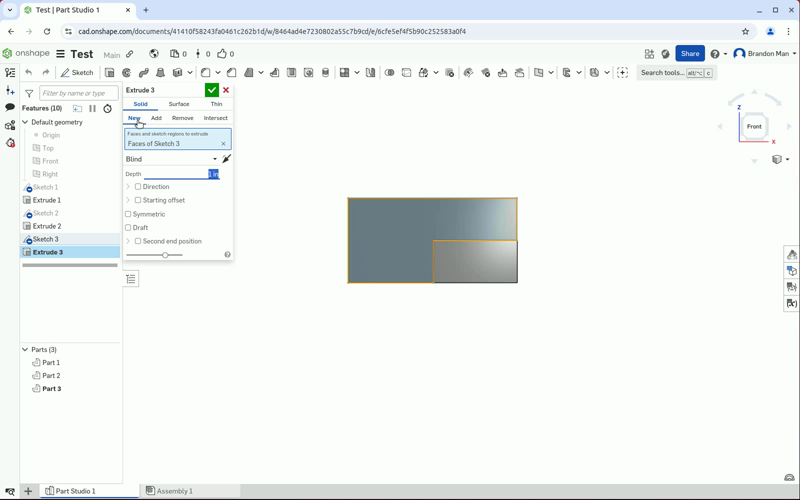
text(10.351)
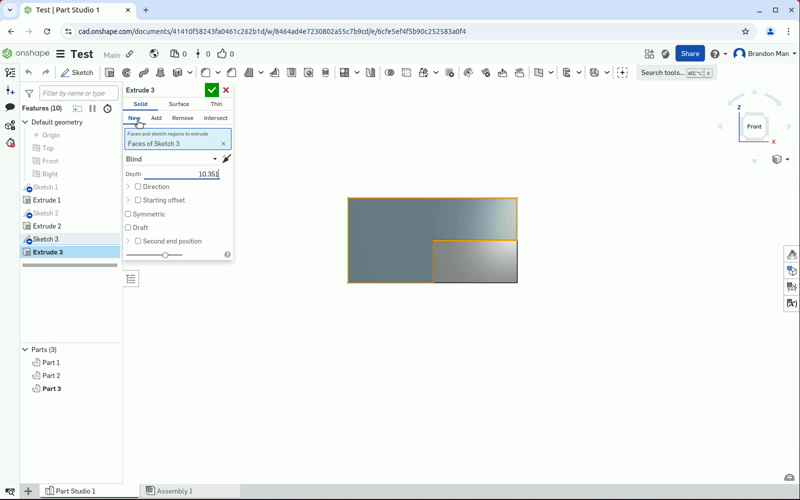
key(enter)
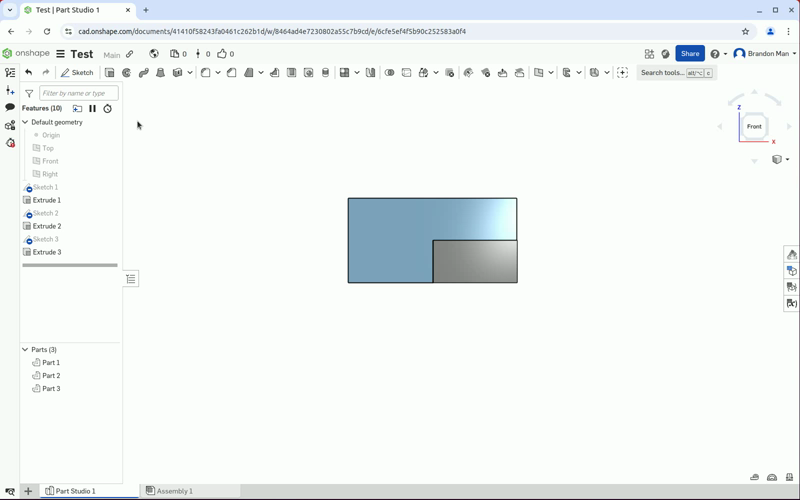
key(shift+h)
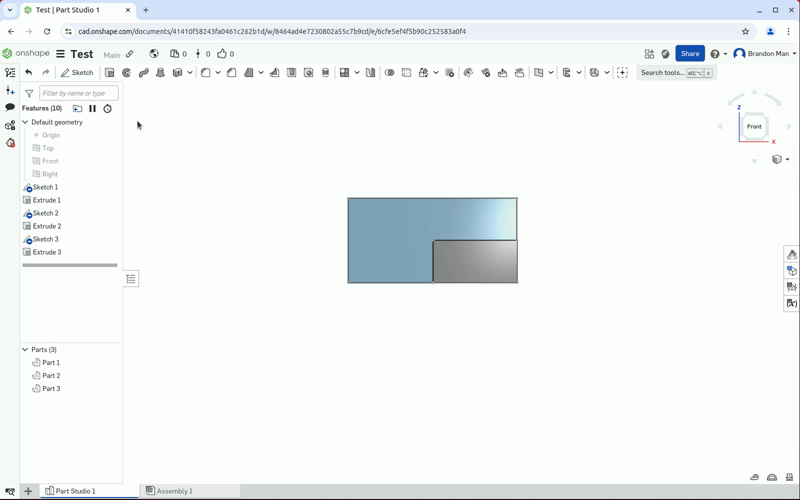
key(shift+h)
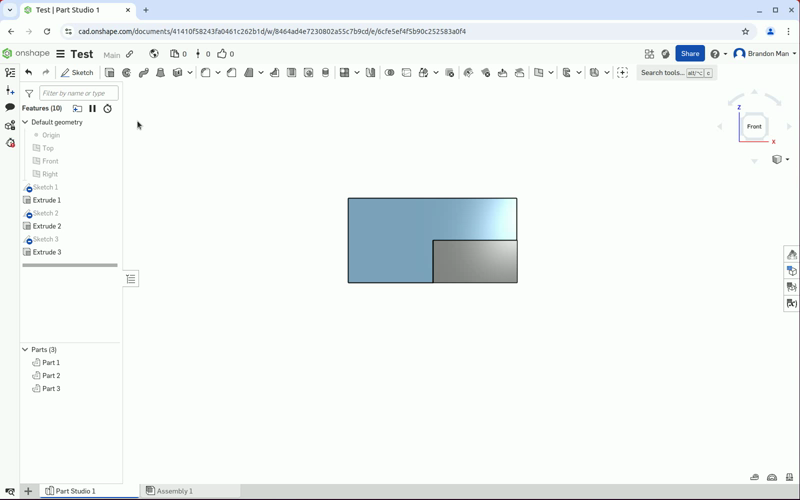
mouse_move(73, 189)
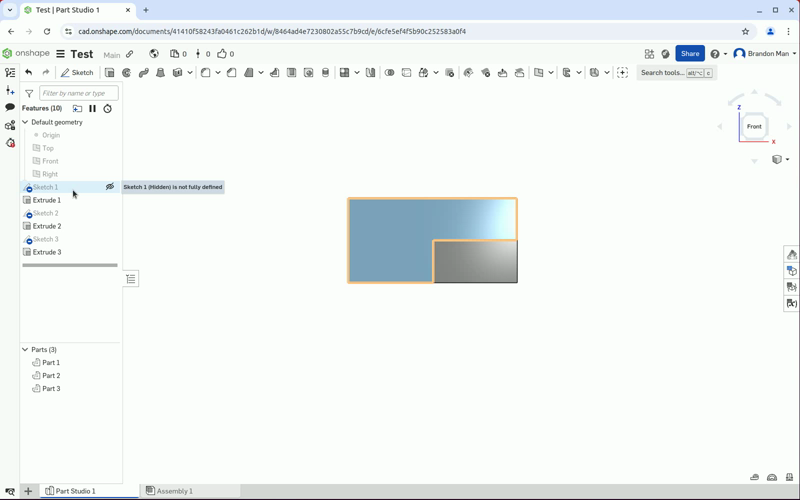
click(73, 189)
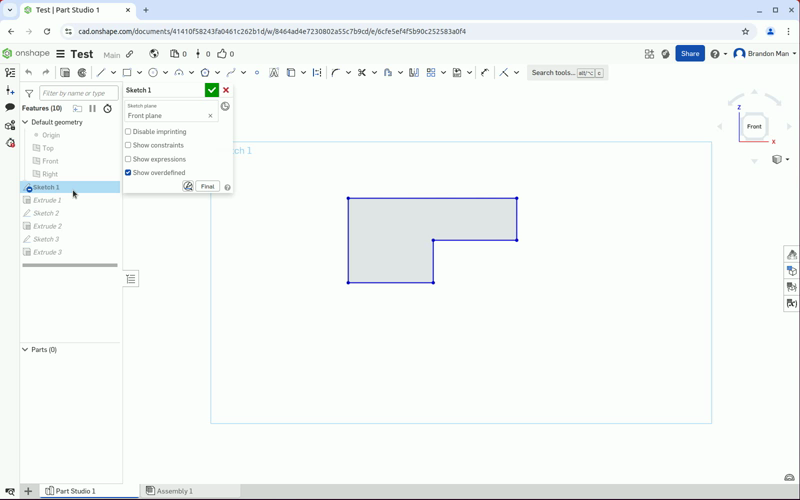
mouse_move(229, 92)
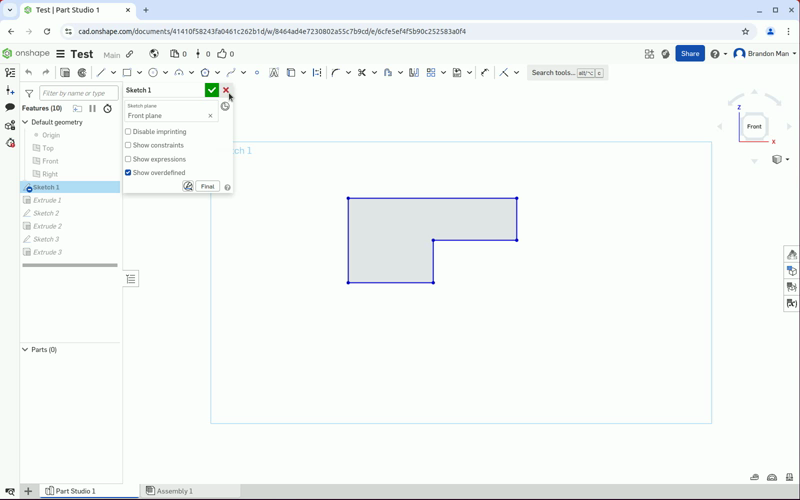
click(229, 92)
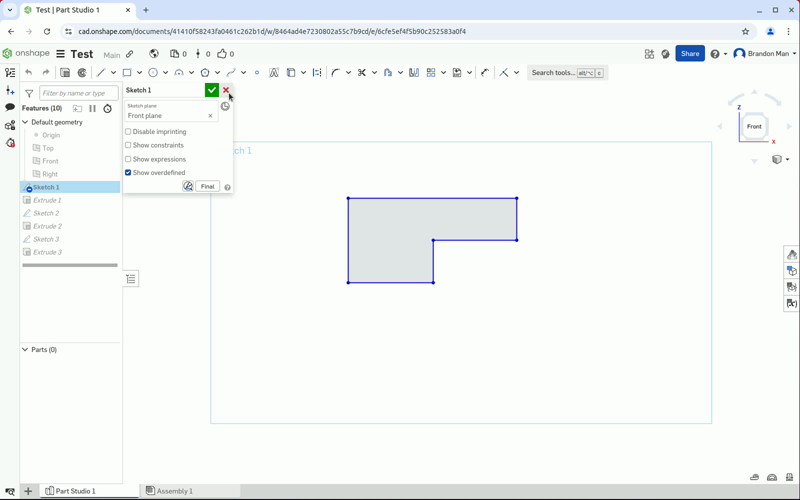
key(shift+s)
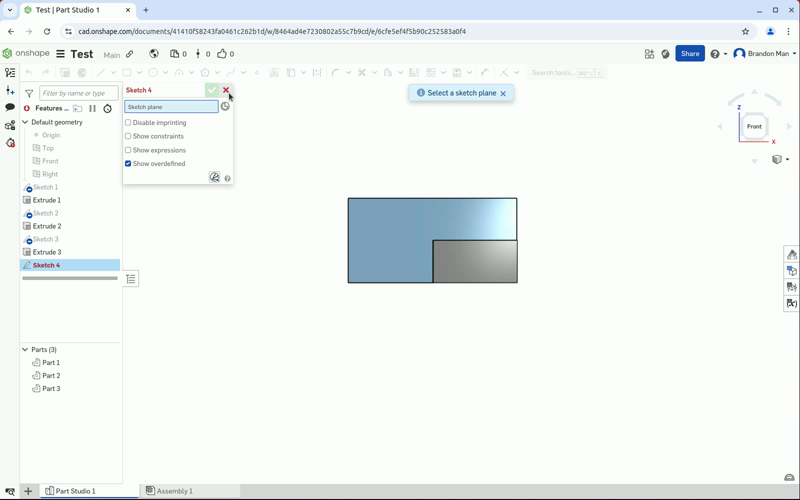
mouse_move(73, 163)
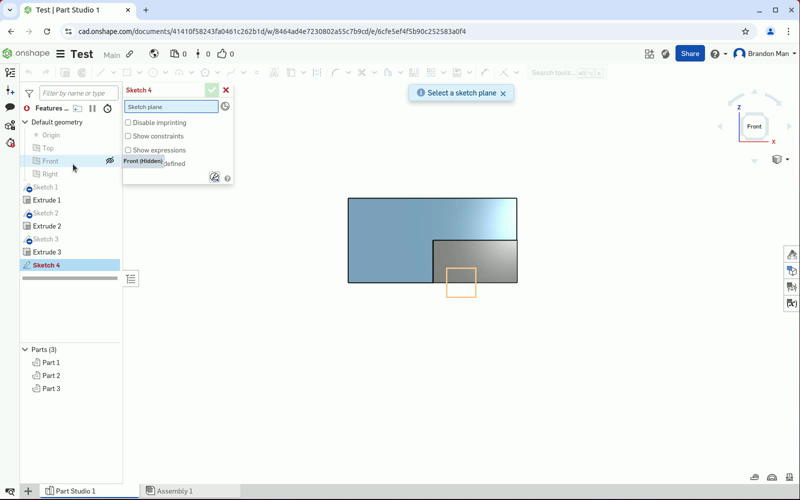
click(73, 163)
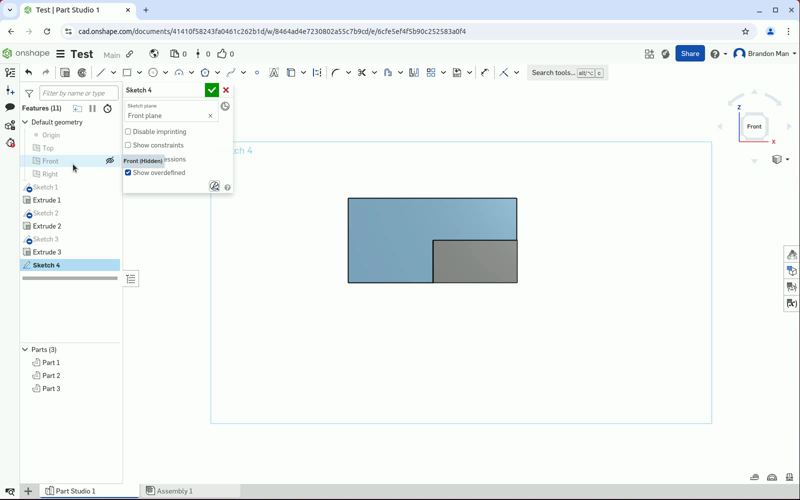
mouse_move(73, 352)
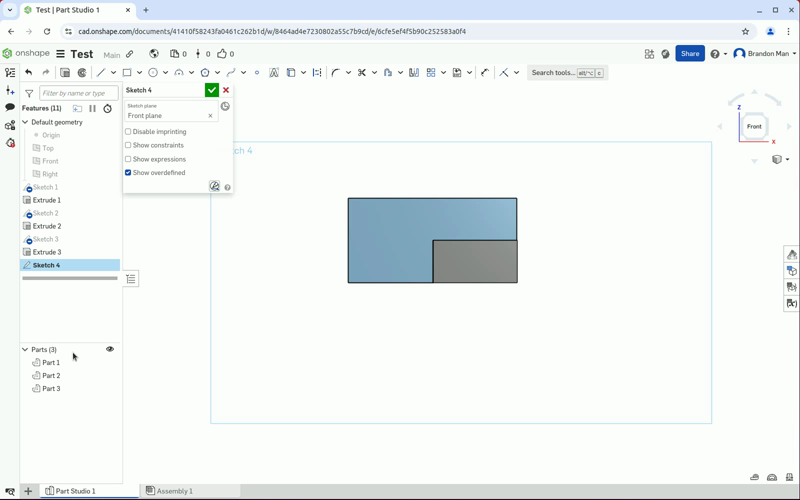
key(y)
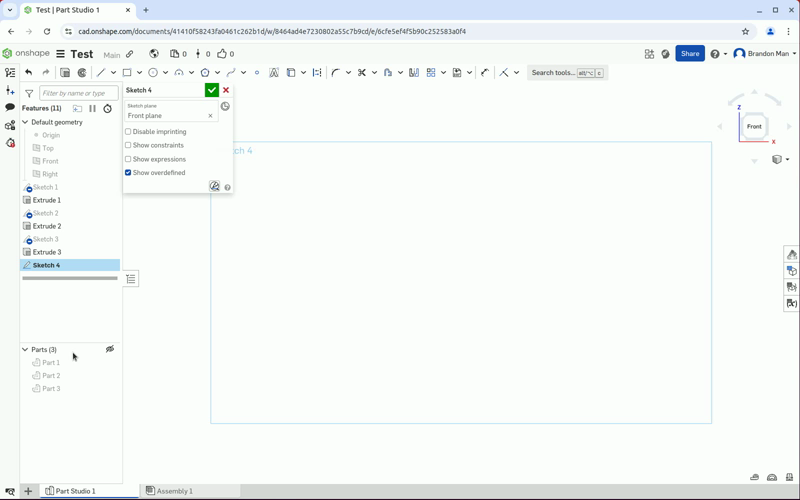
key(l)
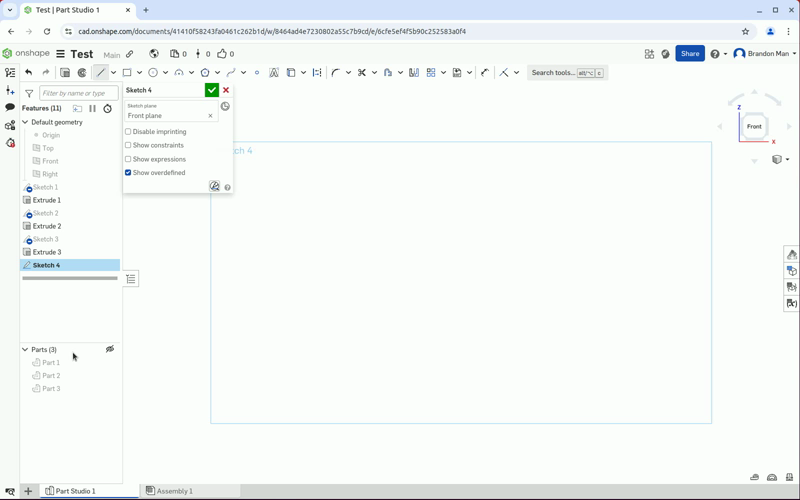
key_down(shift)
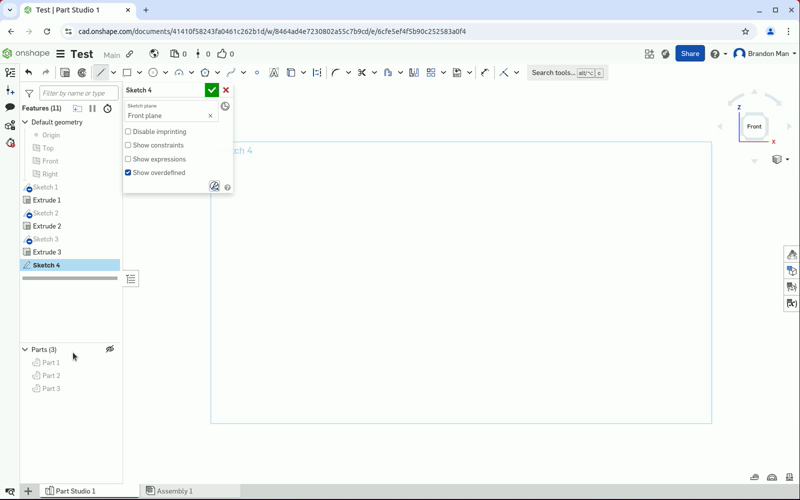
mouse_move(432, 282)
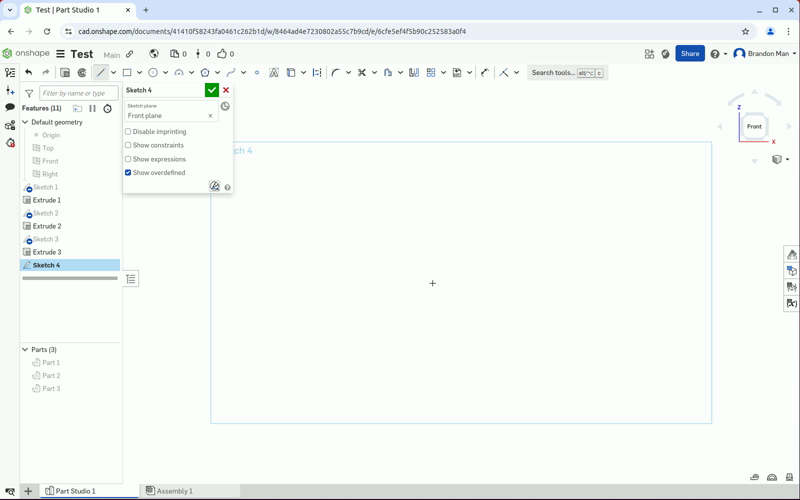
click(432, 282)
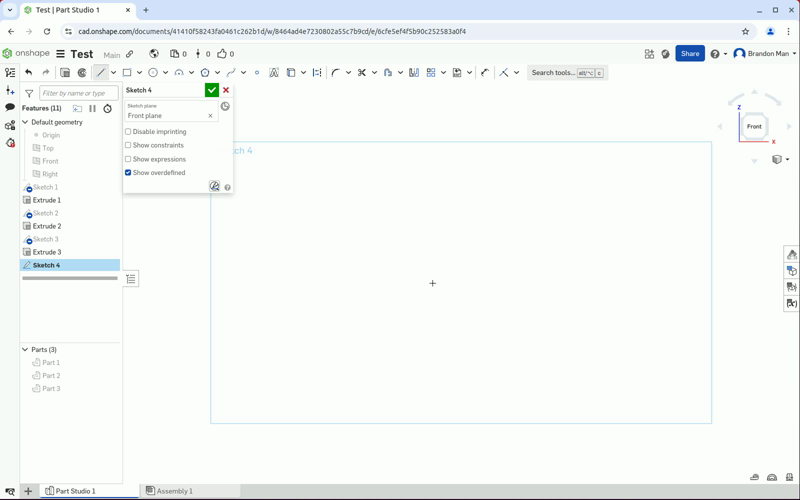
key_up(shift)
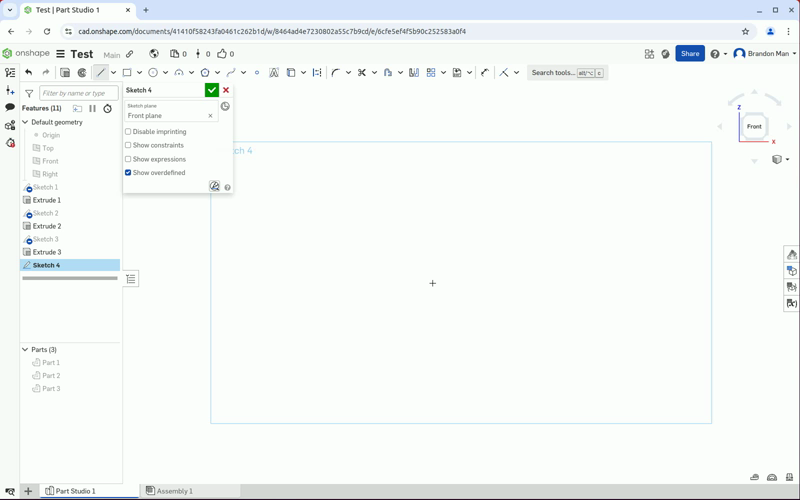
key_down(shift)
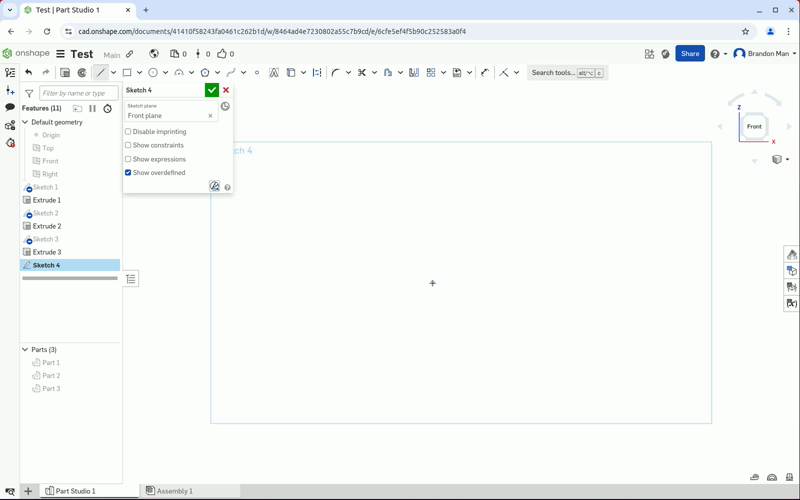
mouse_move(517, 282)
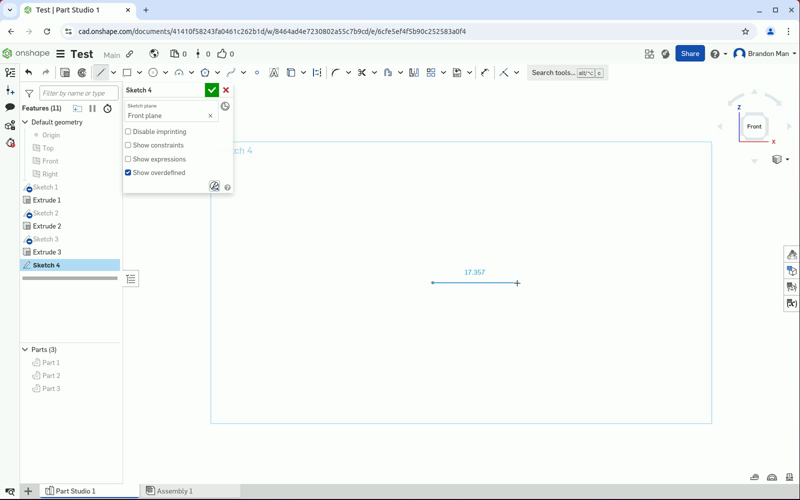
click(517, 282)
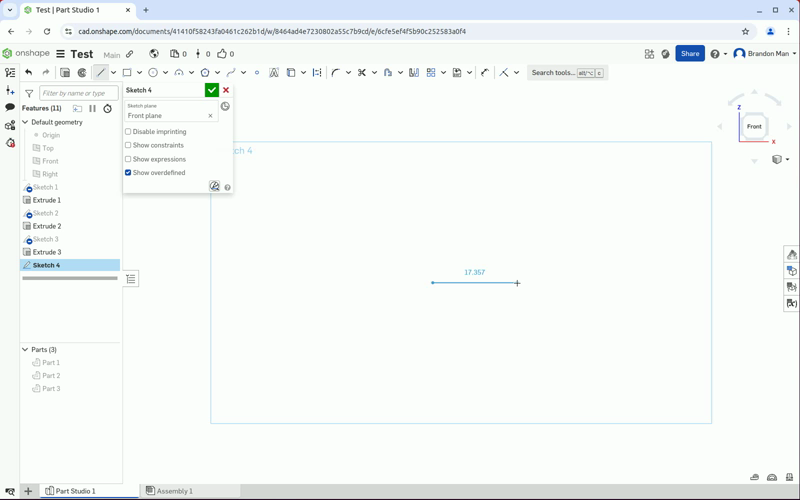
key_up(shift)
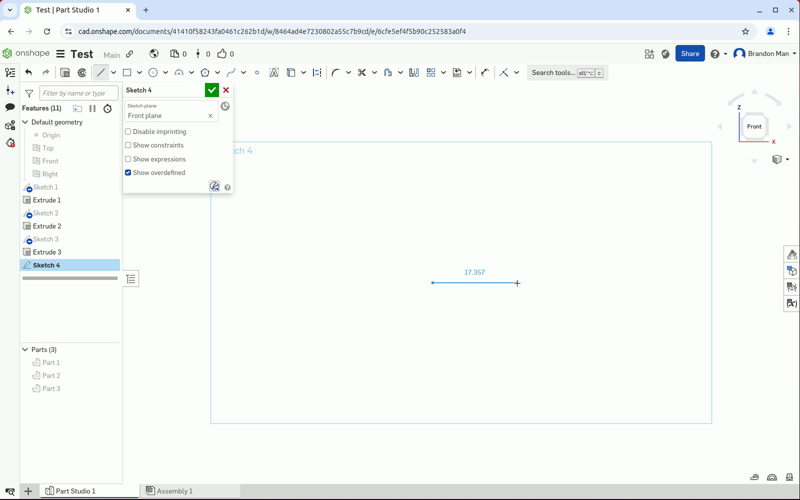
key_down(shift)
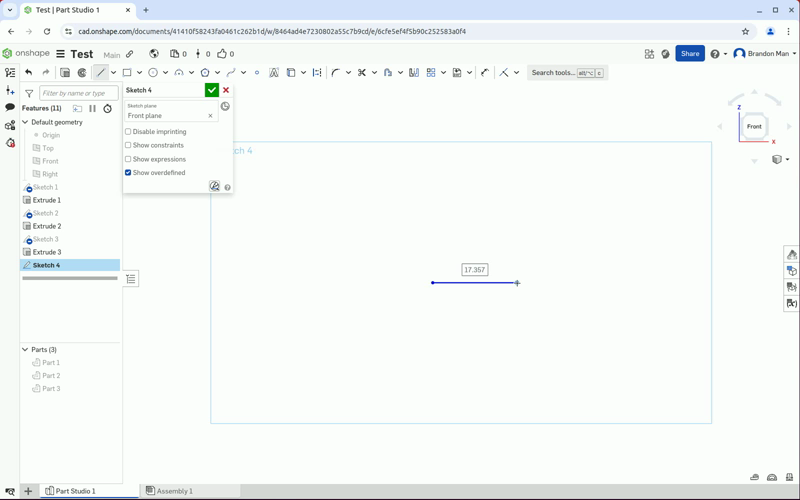
mouse_move(547, 282)
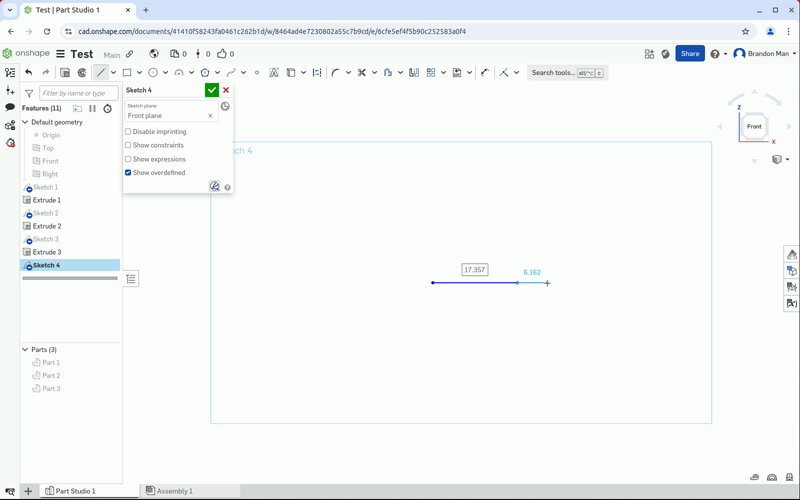
mouse_move(517, 240)
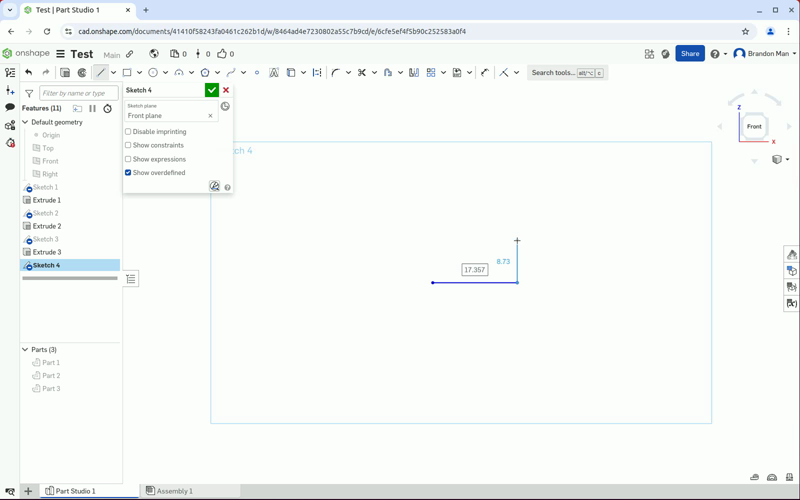
click(517, 240)
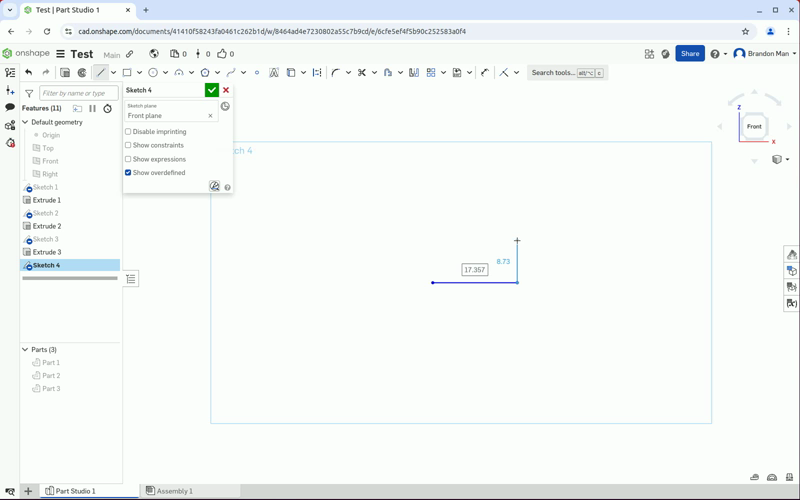
key_up(shift)
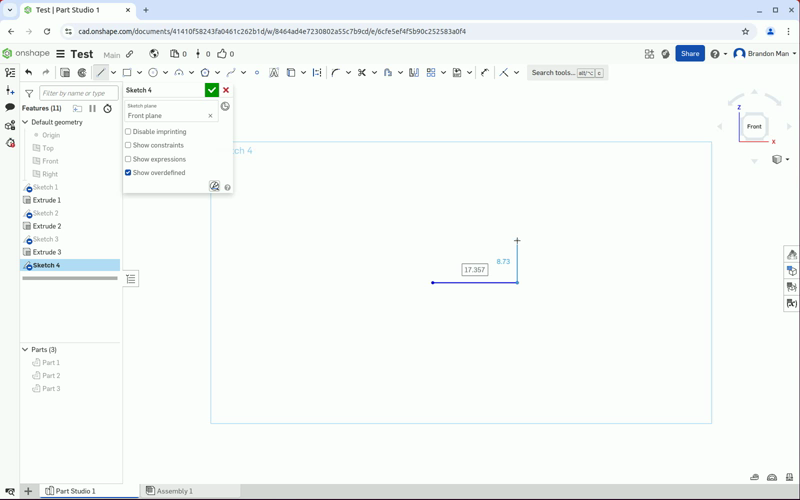
key_down(shift)
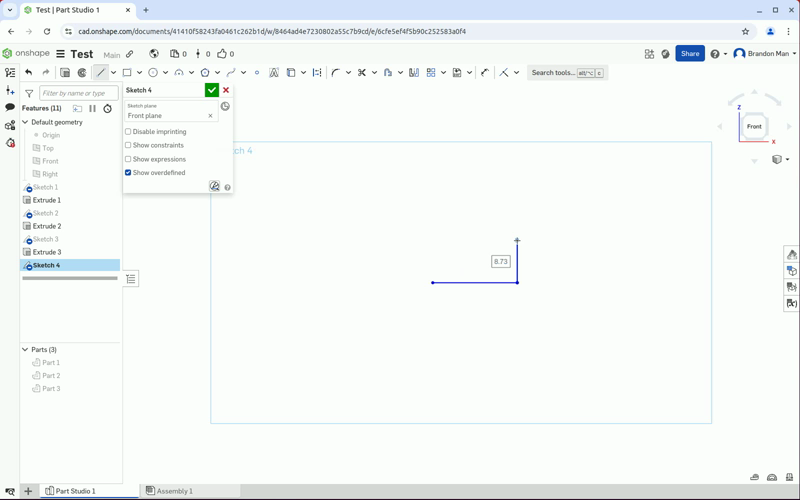
mouse_move(432, 240)
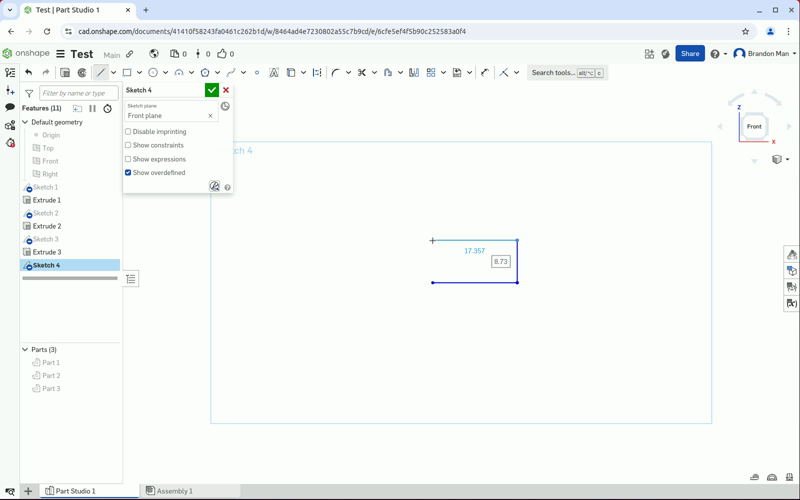
click(432, 240)
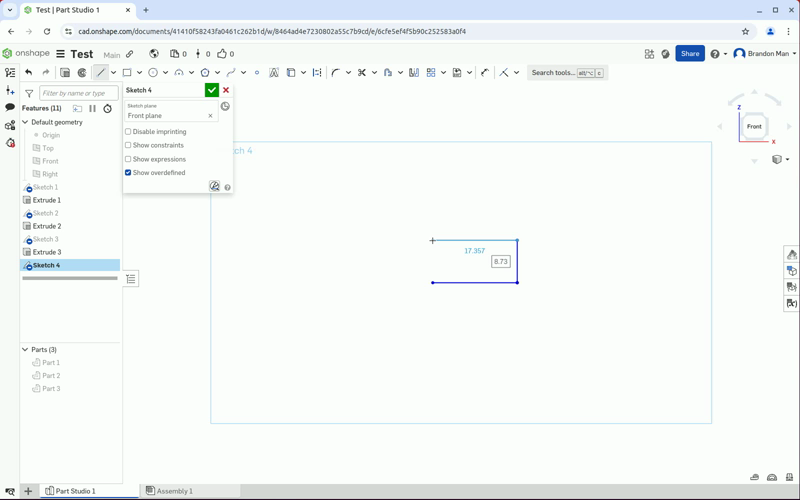
key_up(shift)
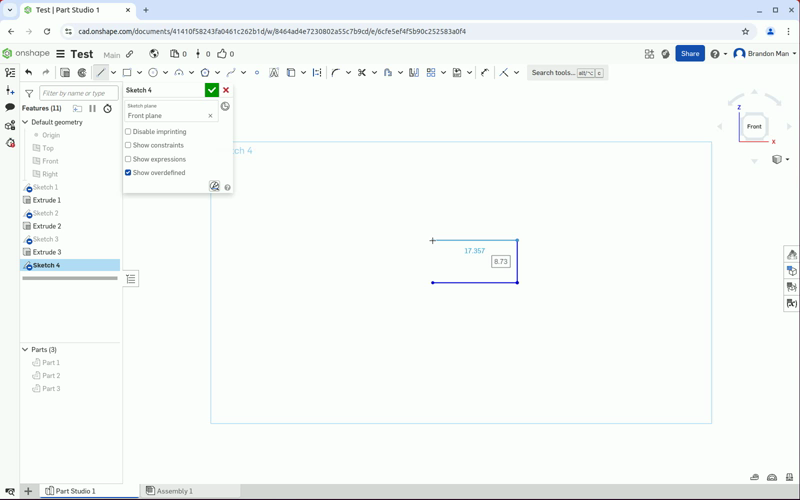
mouse_move(462, 240)
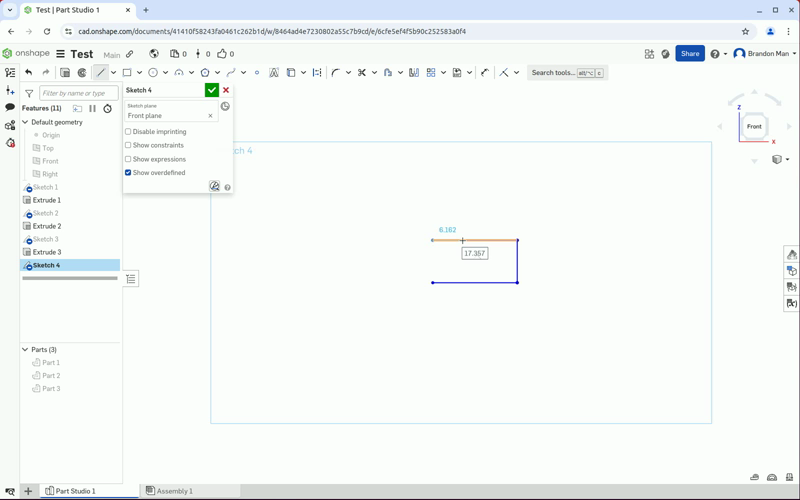
key_down(shift)
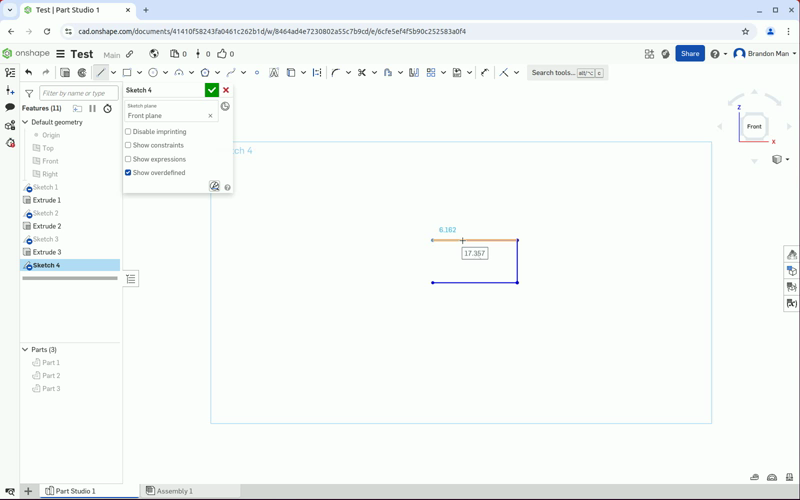
mouse_move(432, 282)
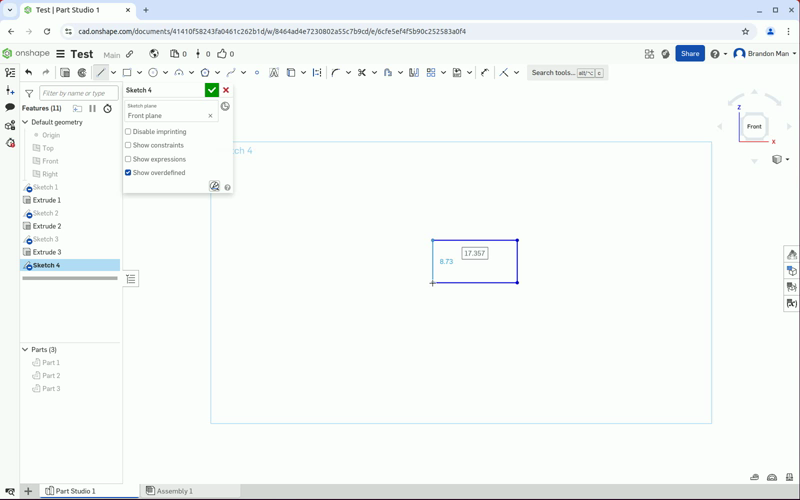
key_up(shift)
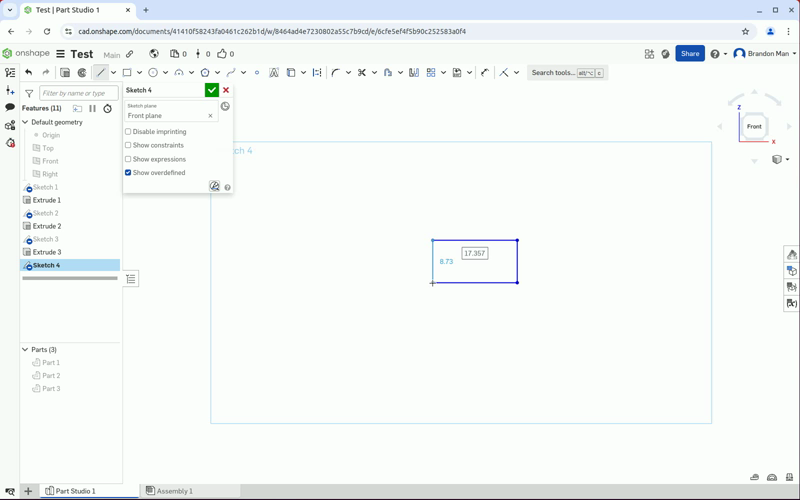
click(432, 282)
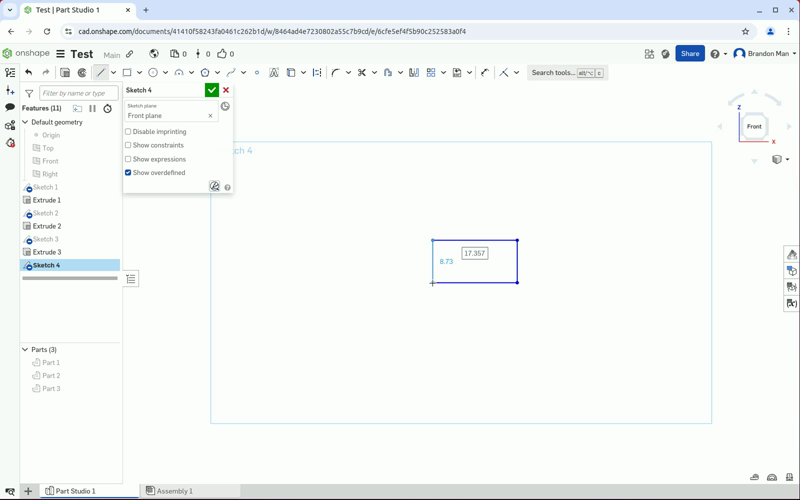
key(esc)
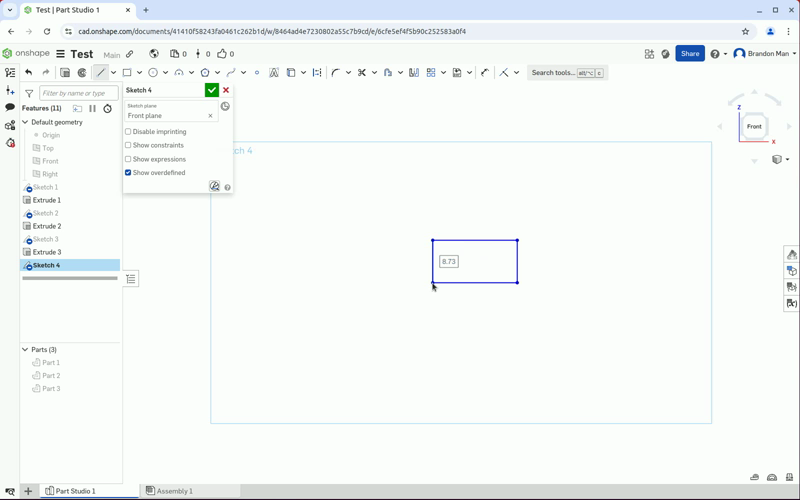
mouse_move(438, 242)
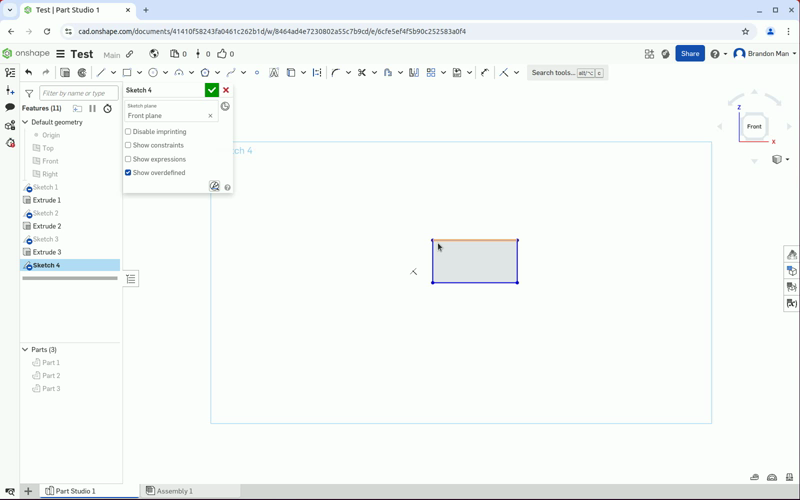
click(438, 242)
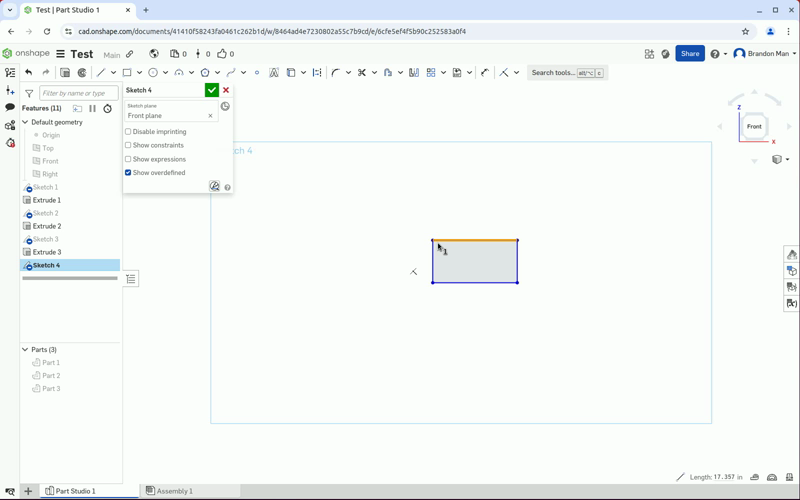
mouse_move(73, 352)
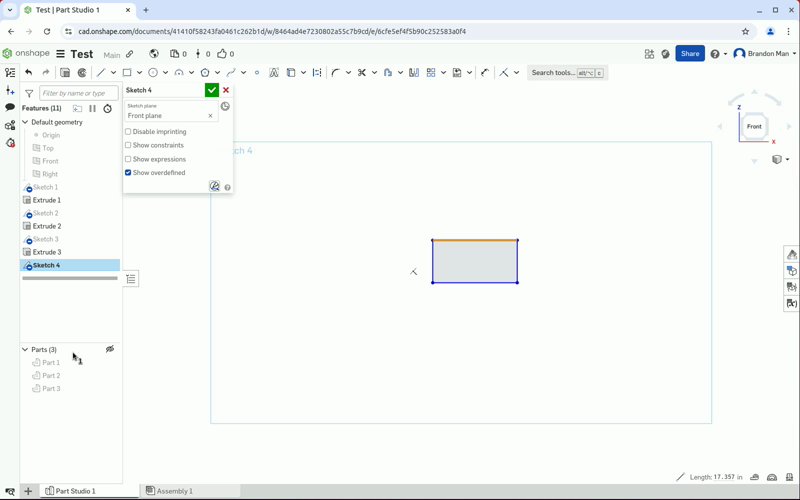
key(shift+y)
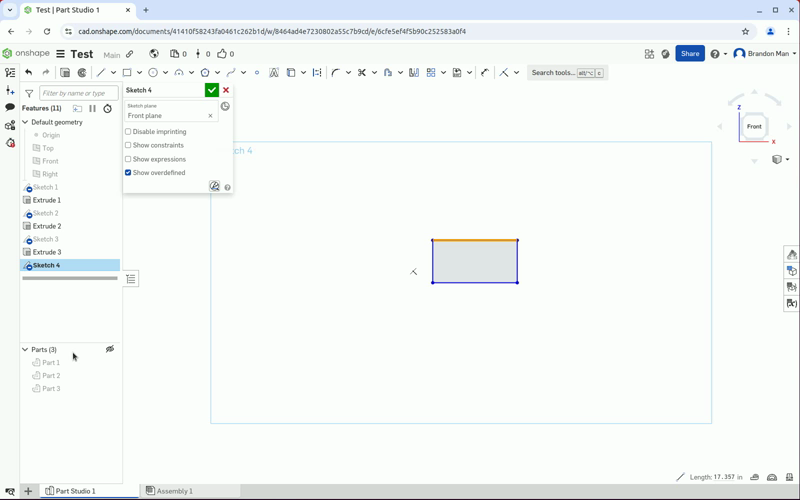
key(shift+e)
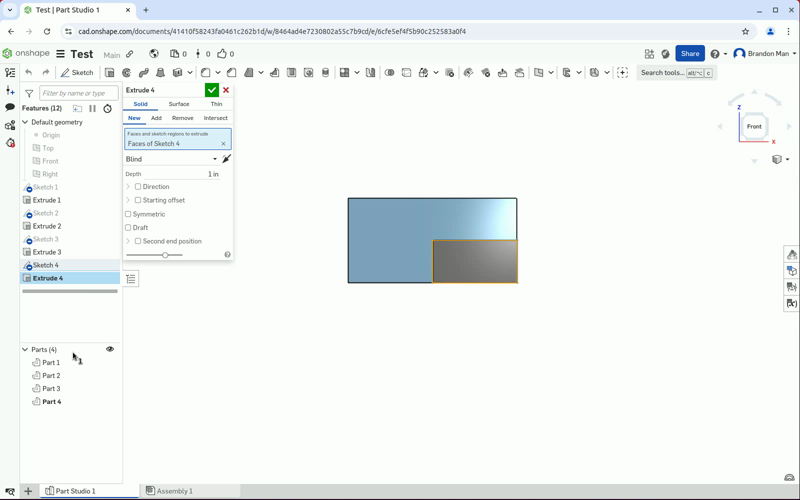
mouse_move(143, 106)
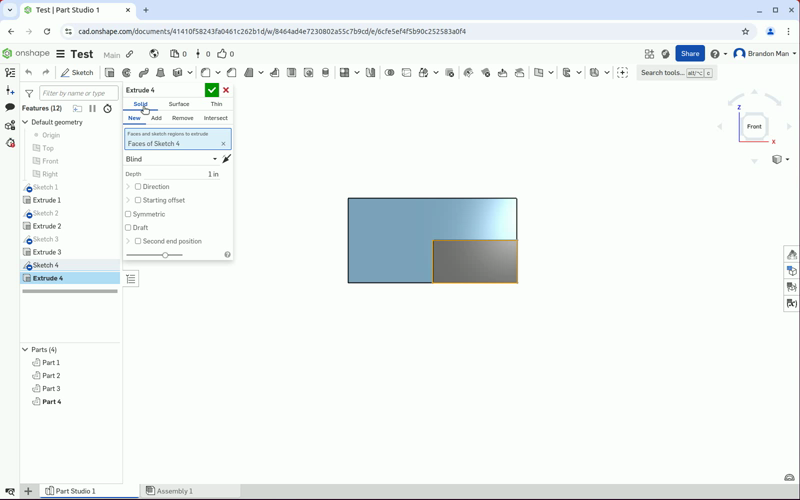
click(143, 106)
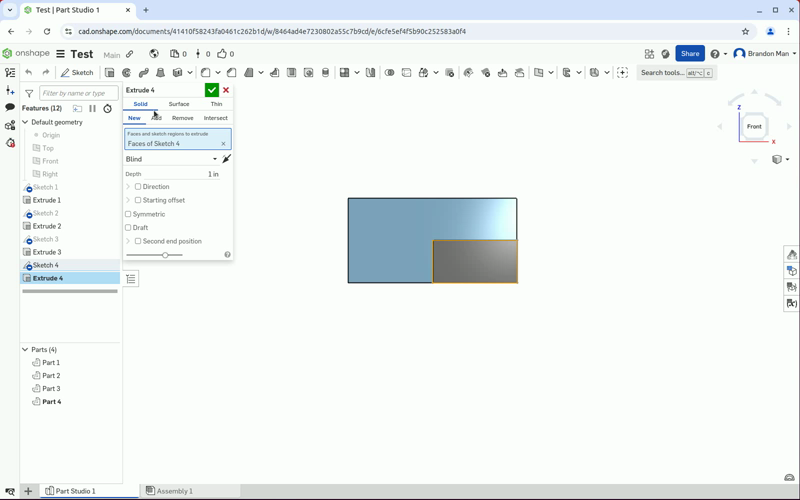
mouse_move(186, 120)
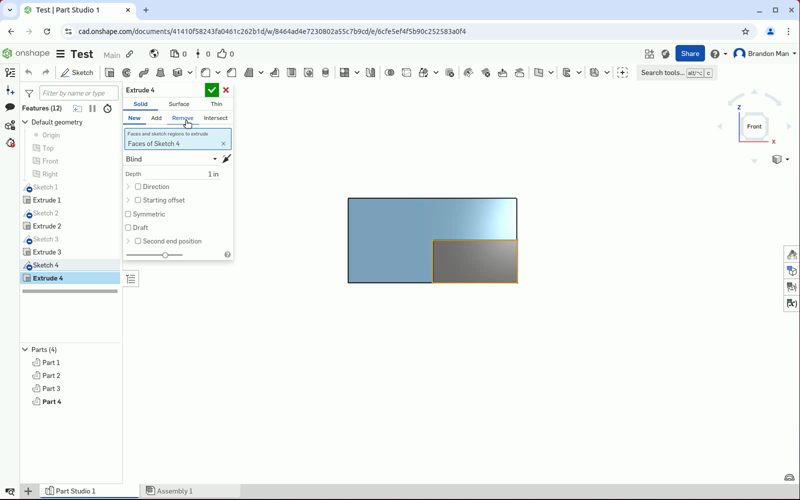
click(186, 120)
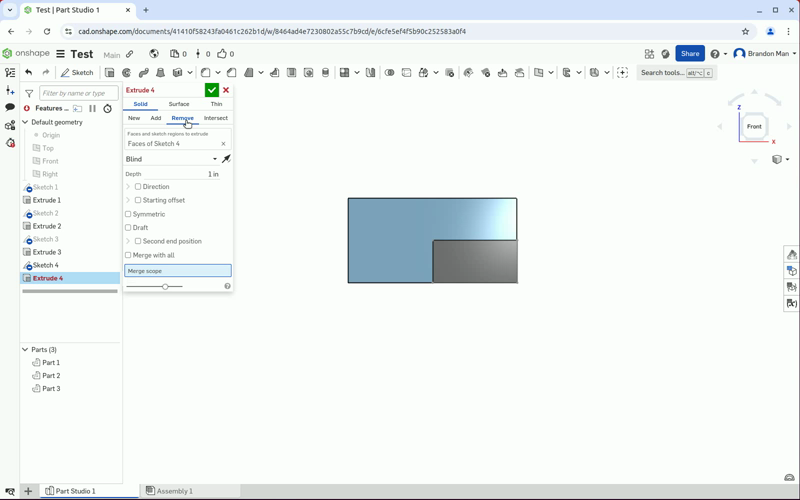
key(tab, 4)
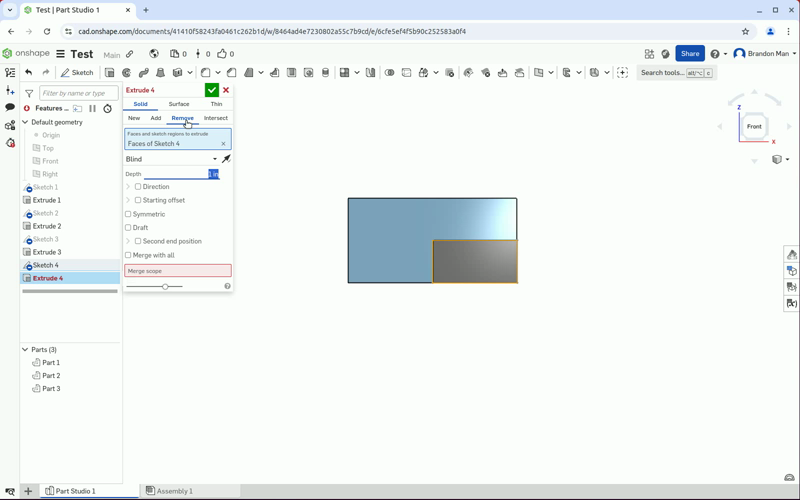
text(-5.296)
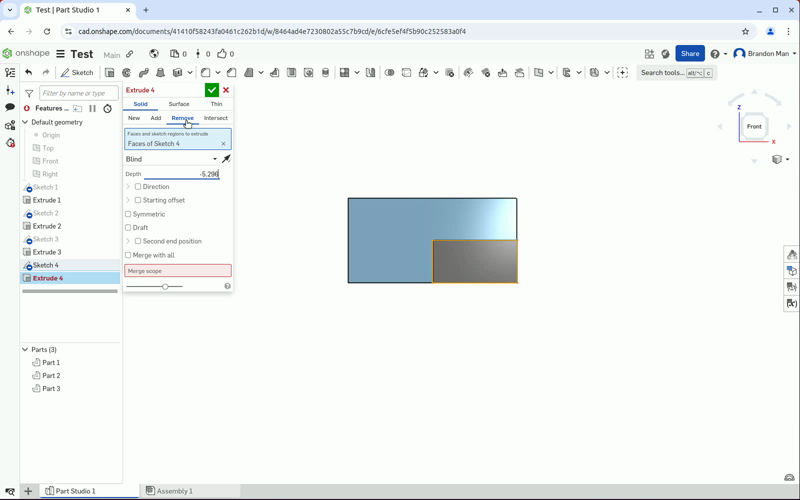
key(tab, 6)
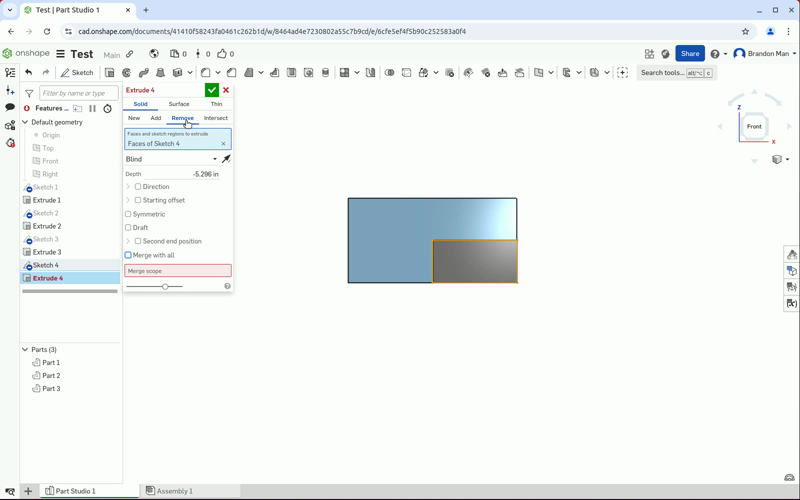
key(space)
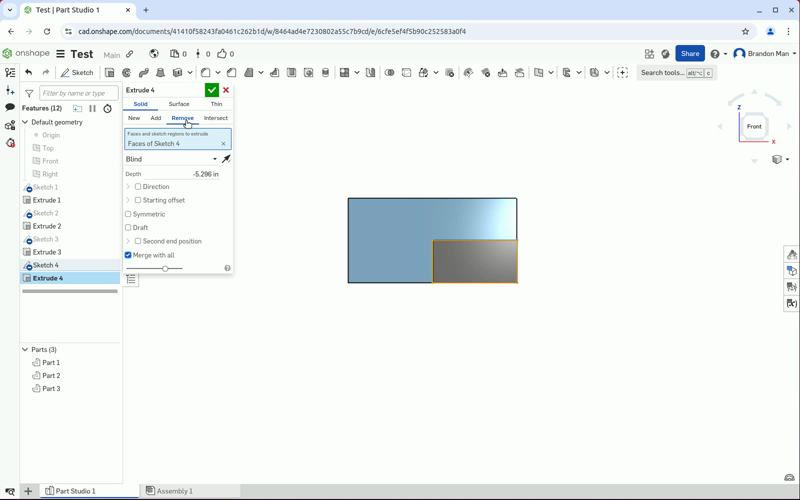
key(enter)
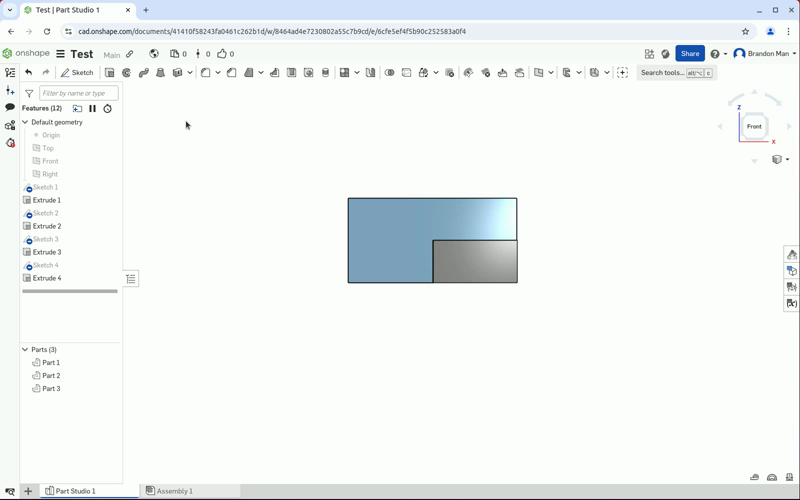
key(shift+h)
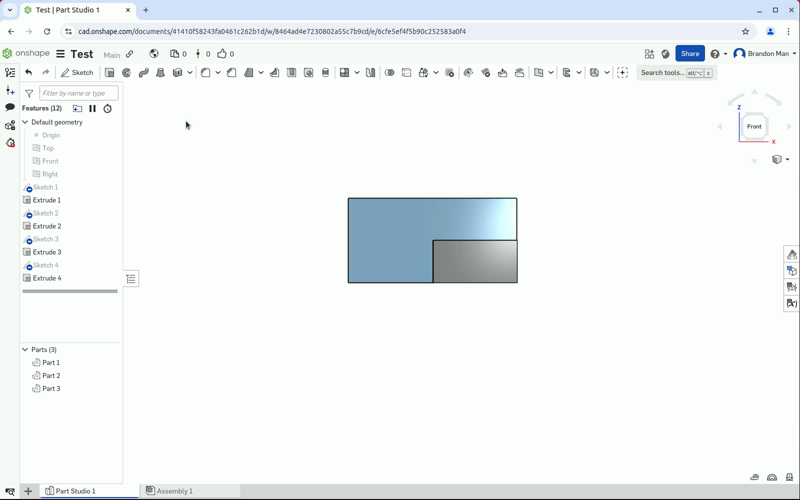
key(shift+h)
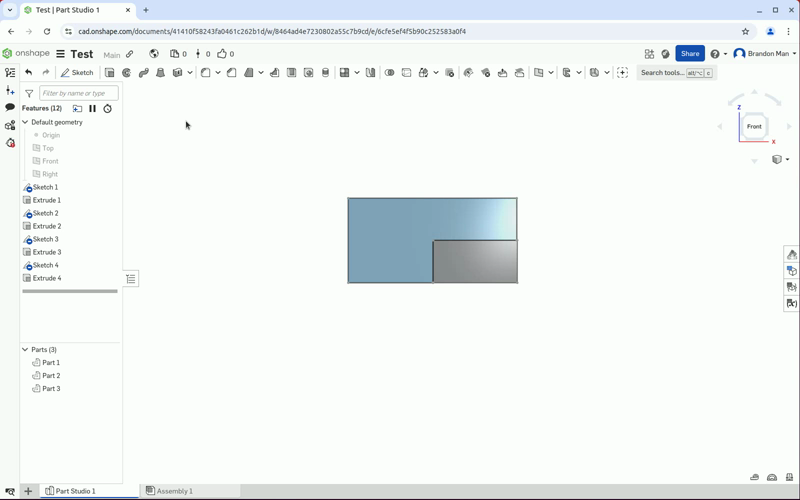
key(shift+7)
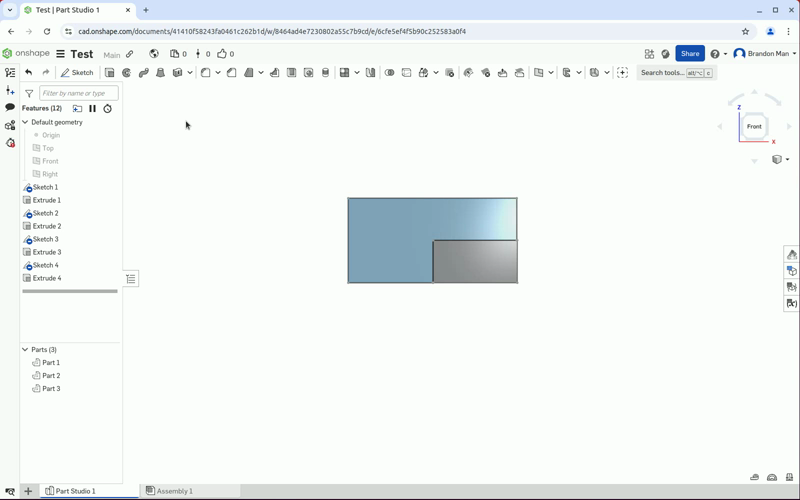
key(left, 2)
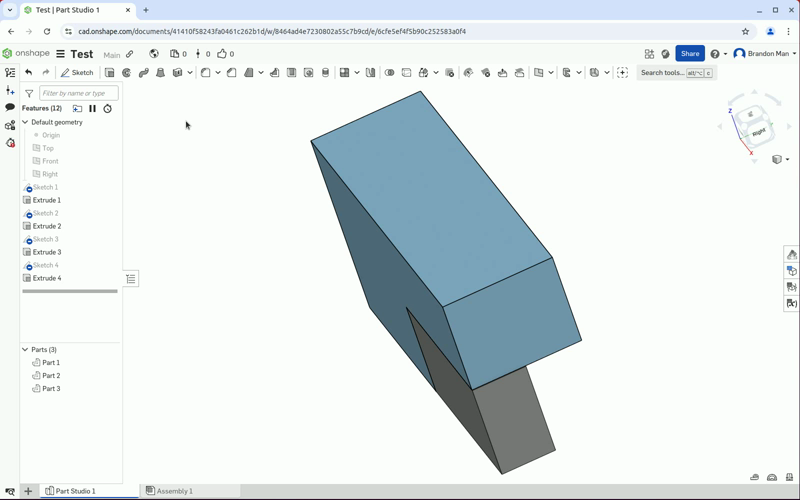
key(down, 2)
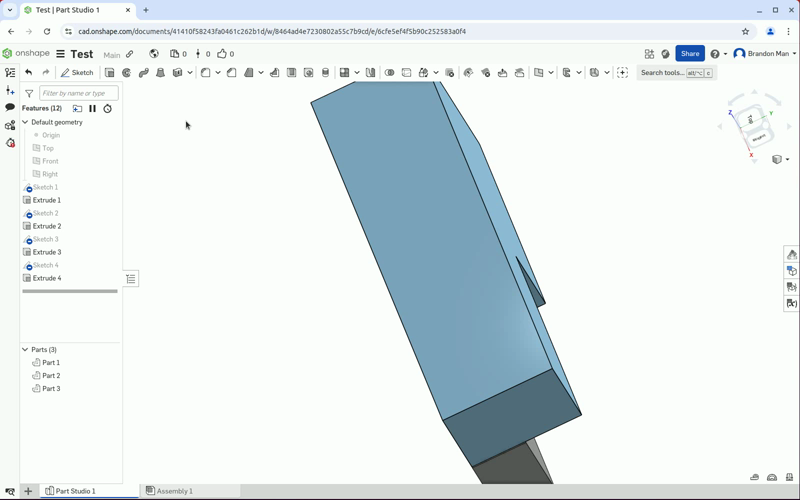
key(up, 2)
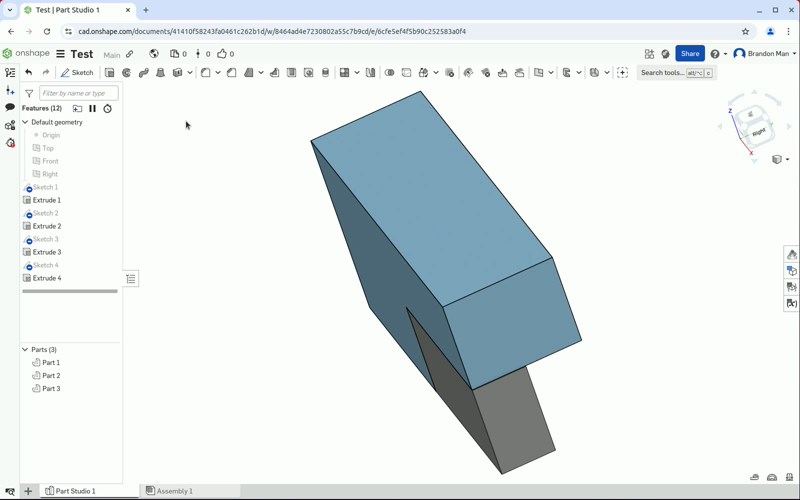
key(right, 2)
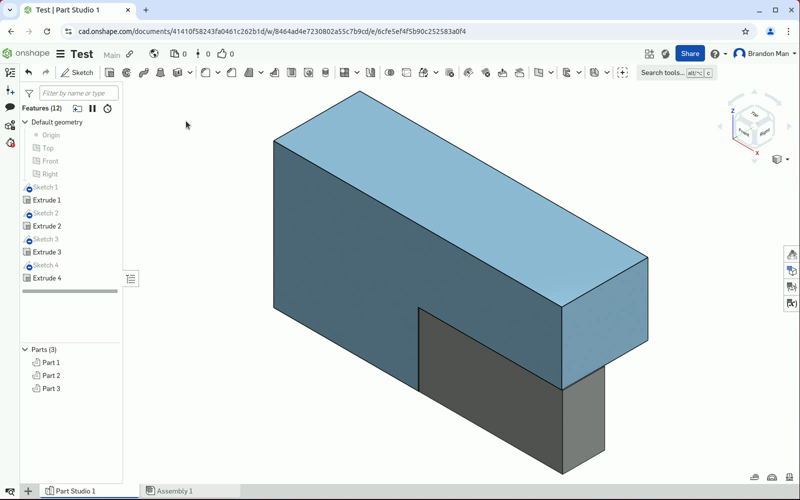
mouse_move(73, 189)
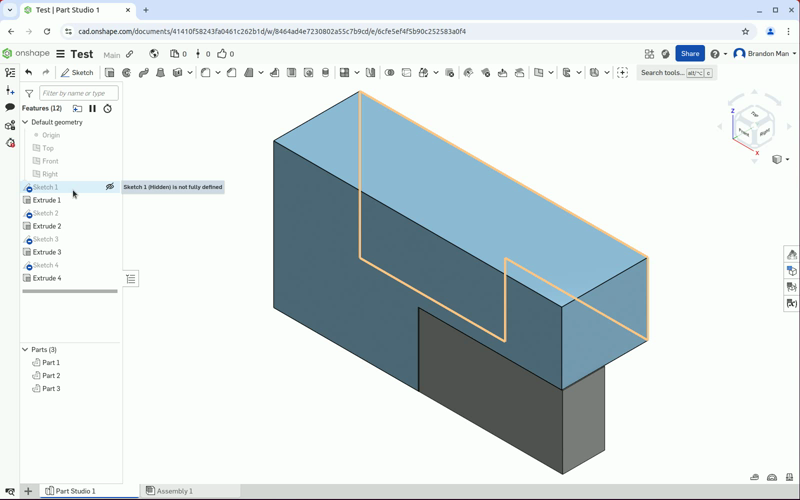
click(73, 189)